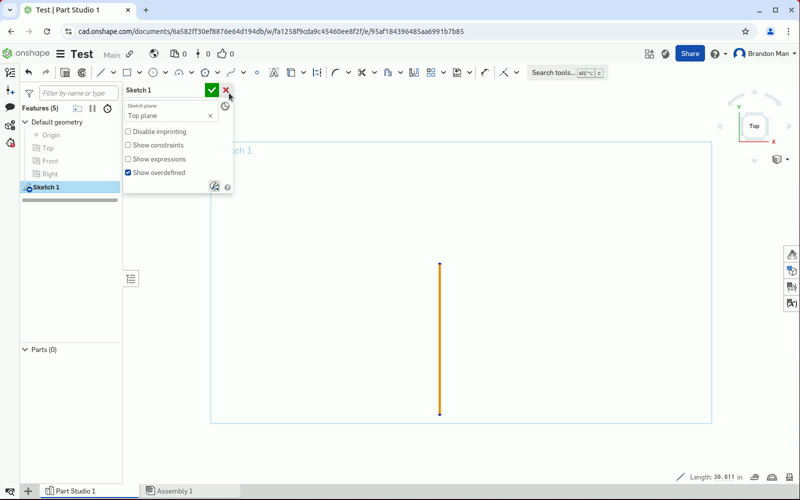
key(shift+h)
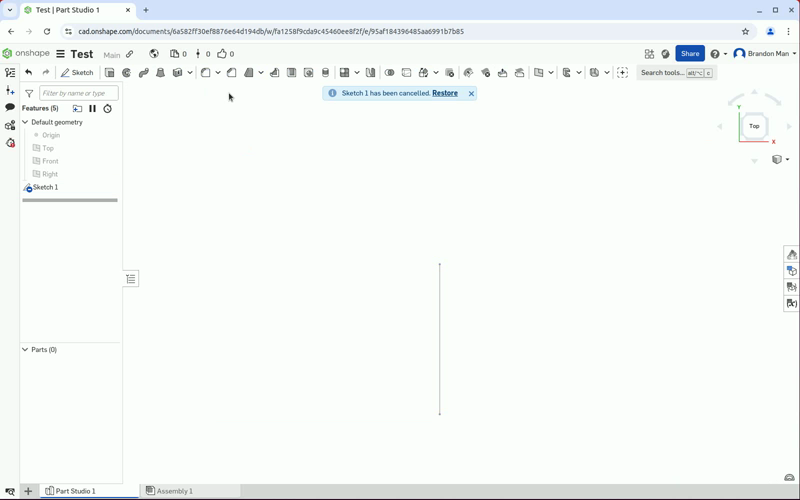
key(shift+s)
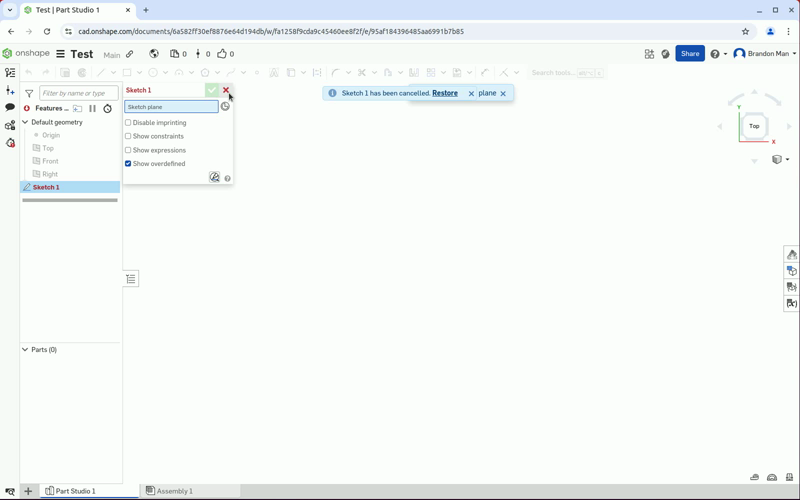
mouse_move(73, 150)
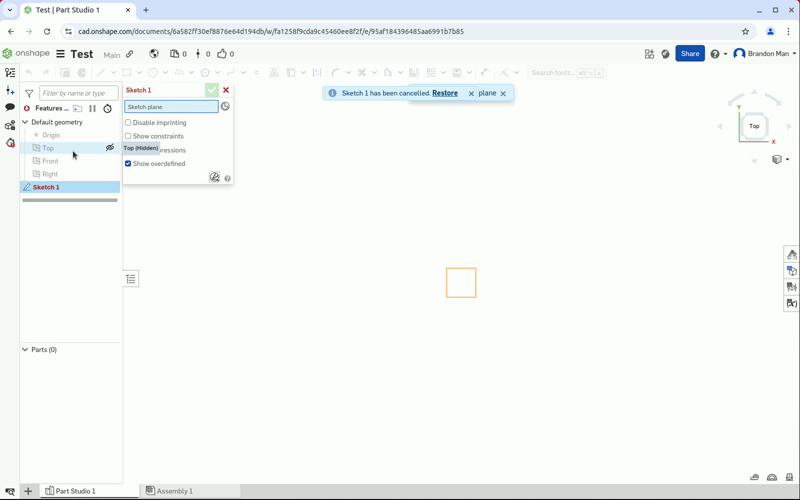
click(73, 150)
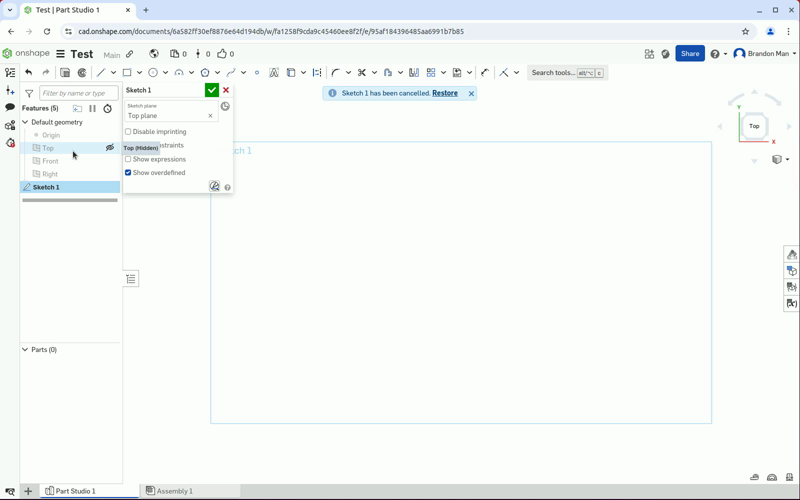
mouse_move(73, 352)
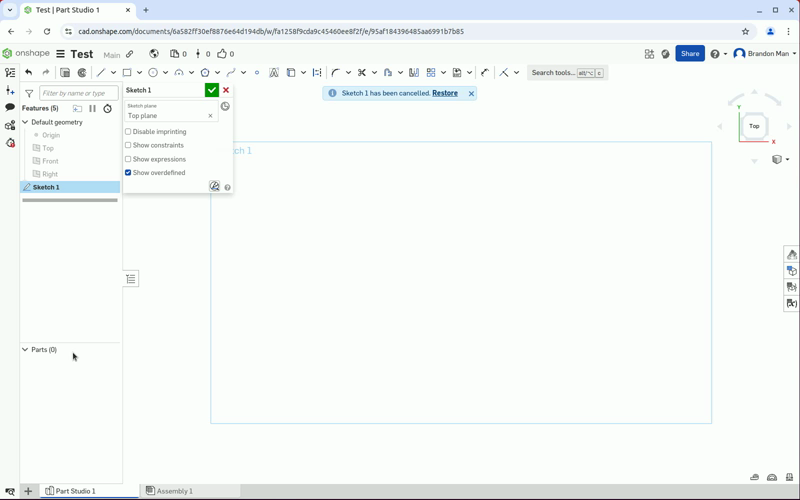
key(y)
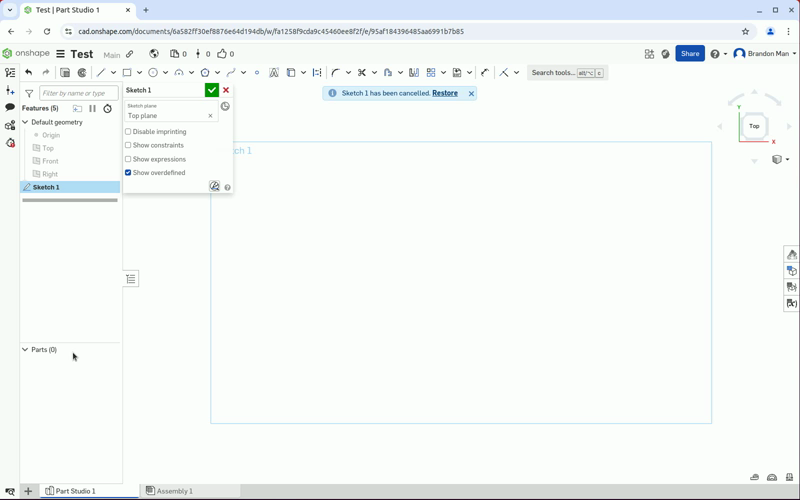
key(l)
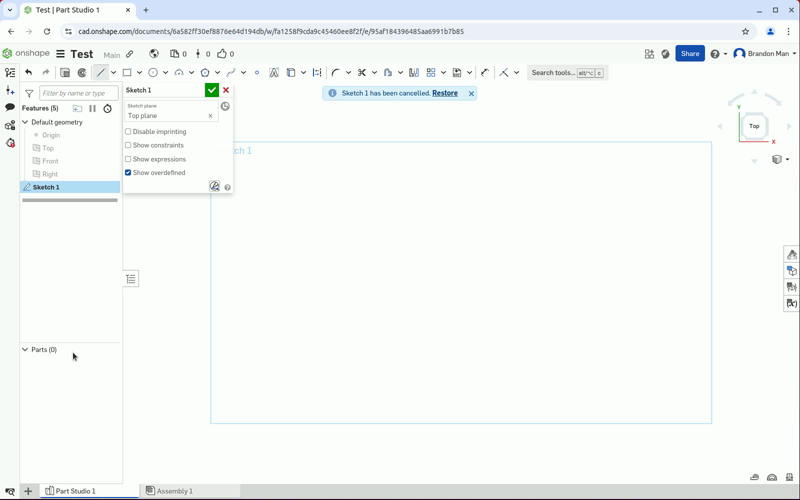
key_down(shift)
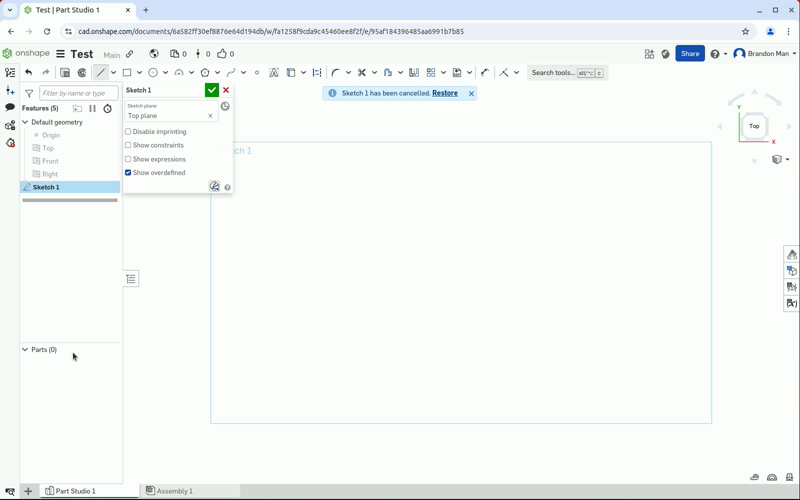
mouse_move(401, 342)
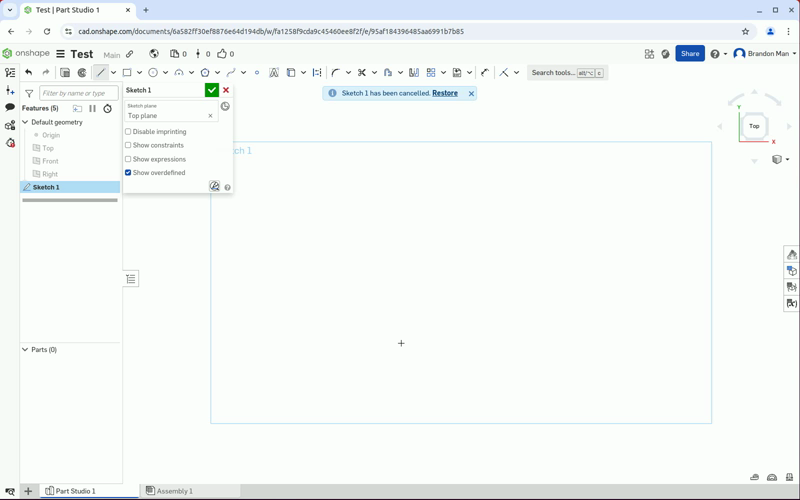
click(401, 342)
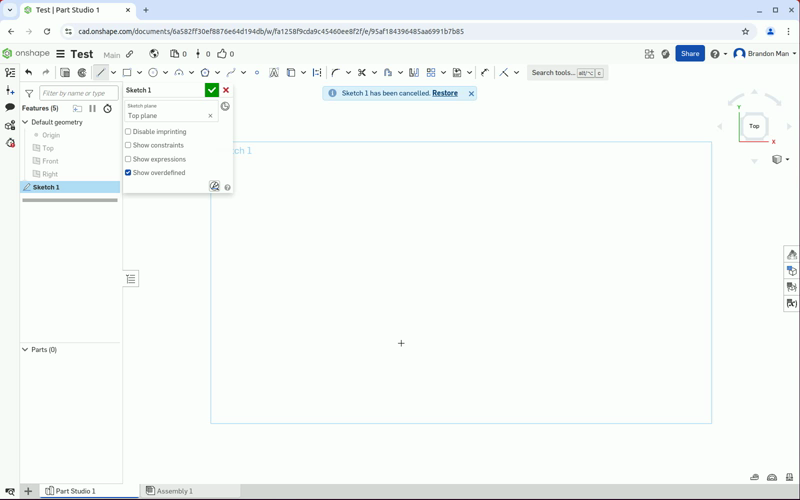
key_up(shift)
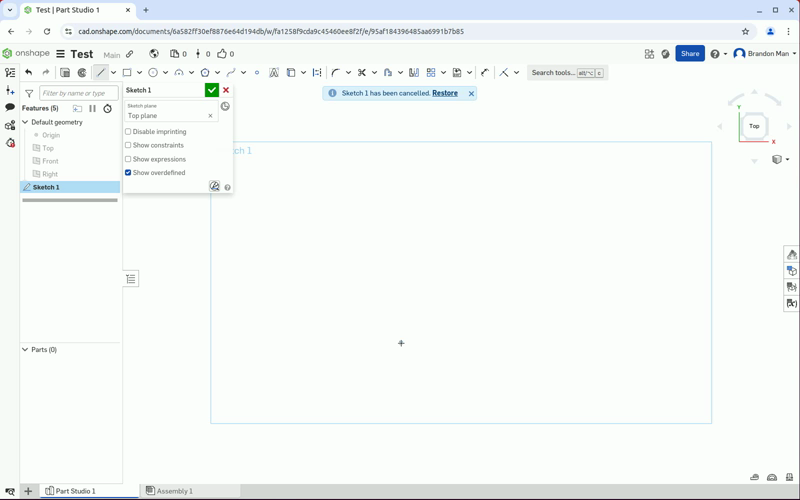
key_down(shift)
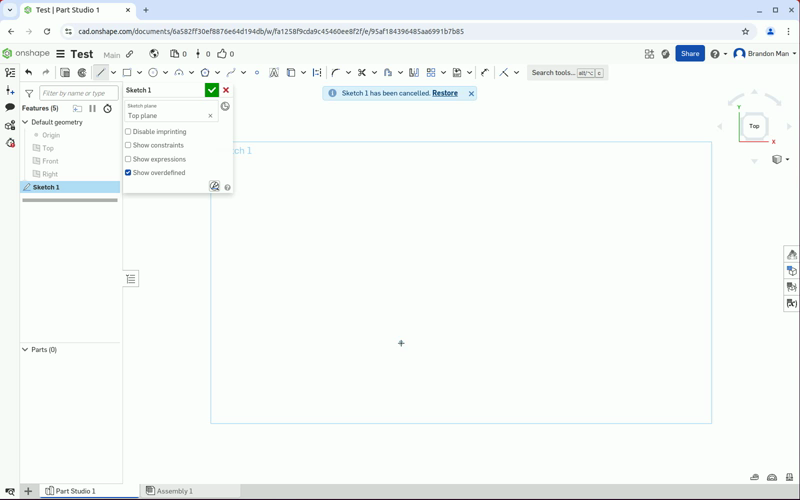
mouse_move(521, 342)
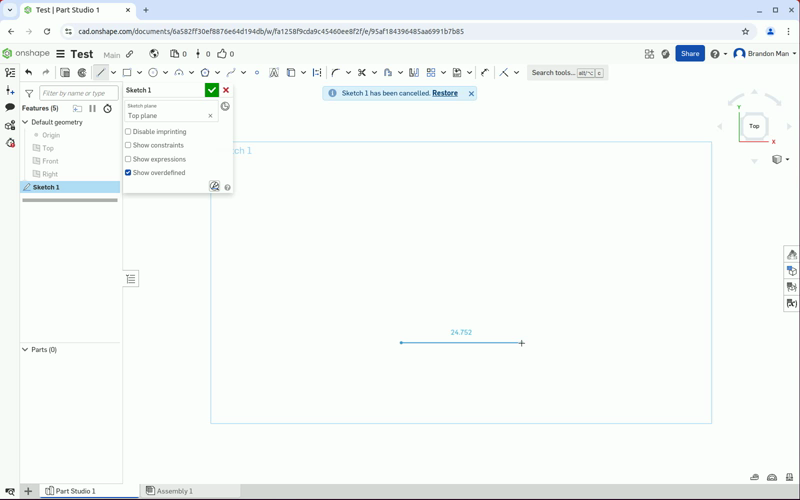
click(521, 342)
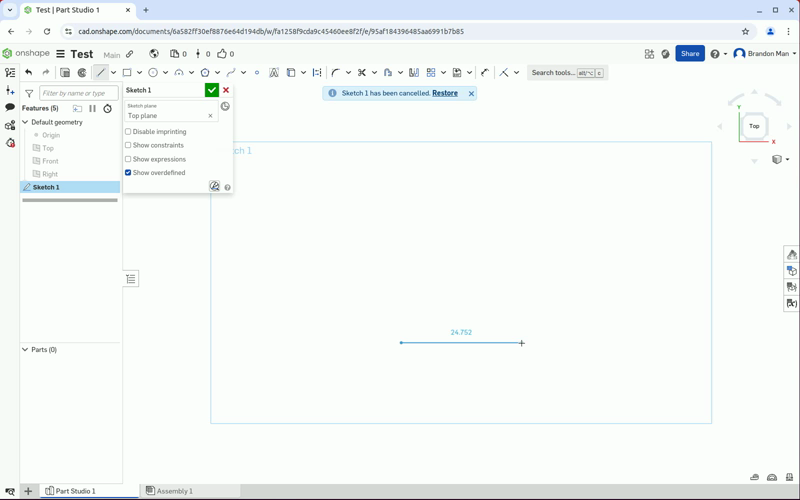
key_up(shift)
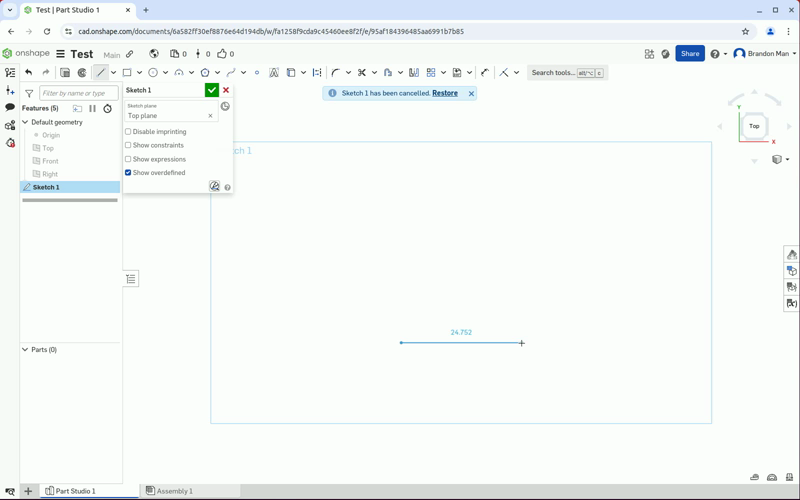
key_down(shift)
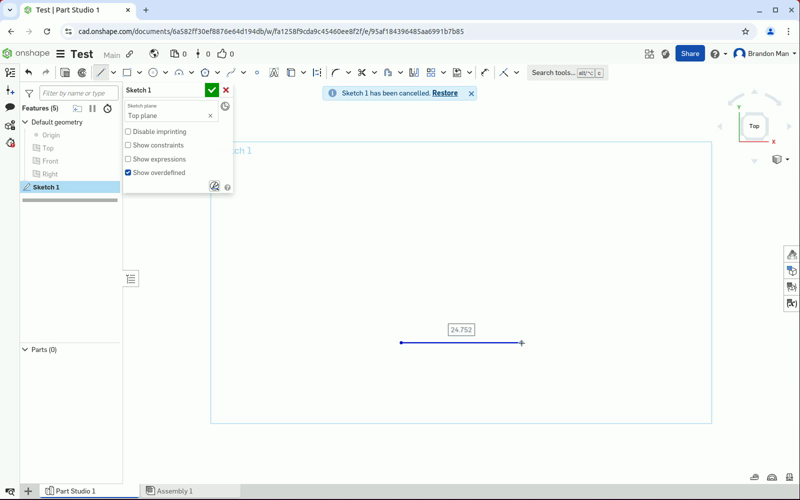
mouse_move(521, 222)
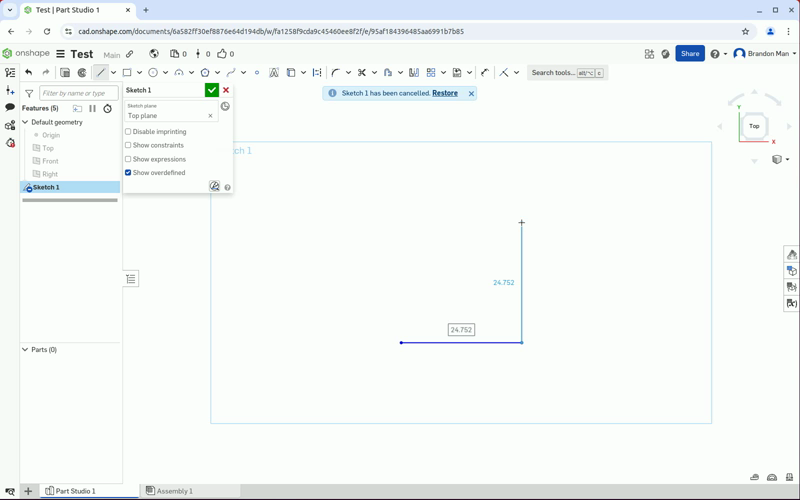
click(521, 222)
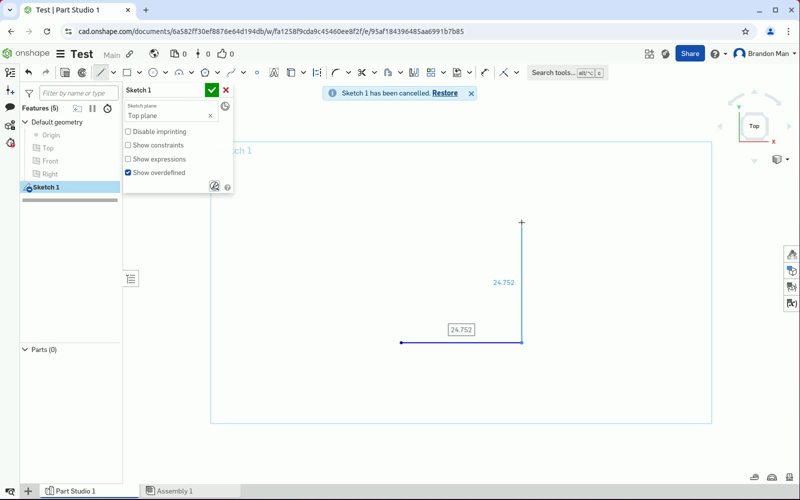
key_up(shift)
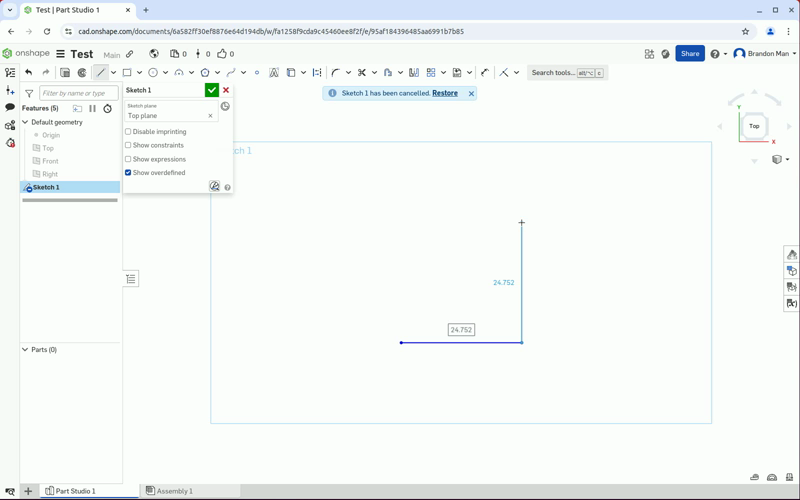
key_down(shift)
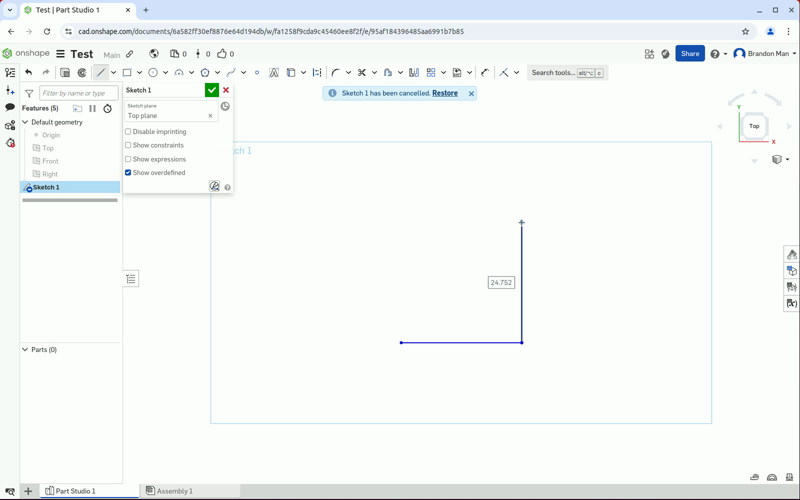
mouse_move(401, 222)
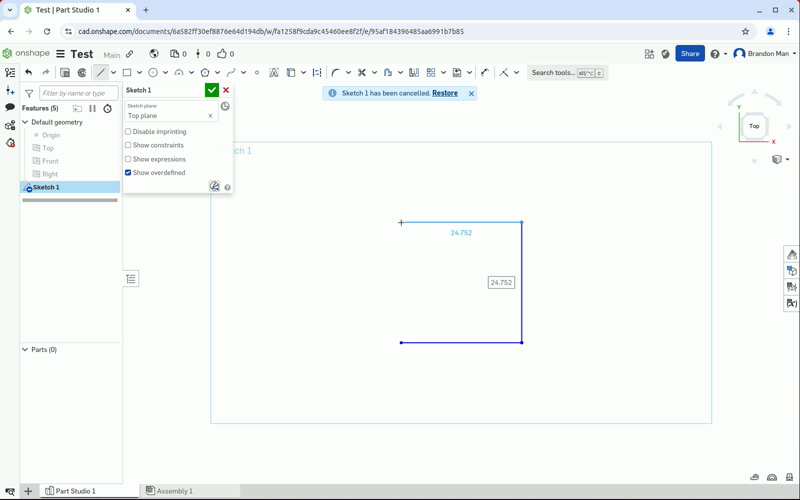
click(401, 222)
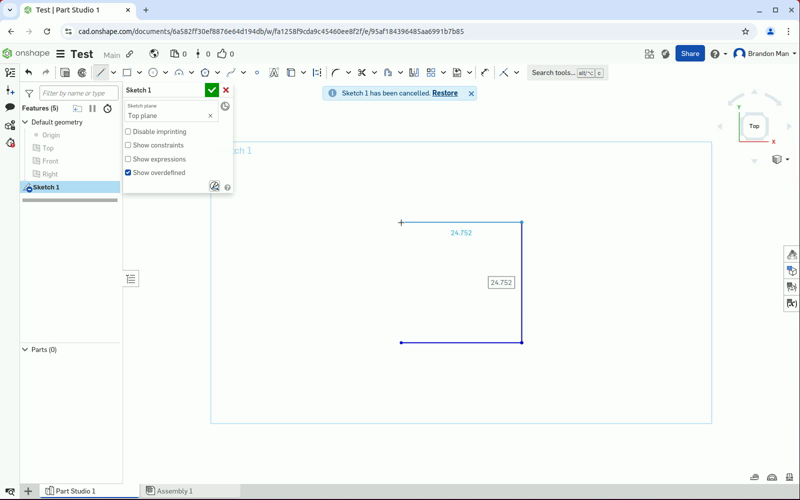
key_up(shift)
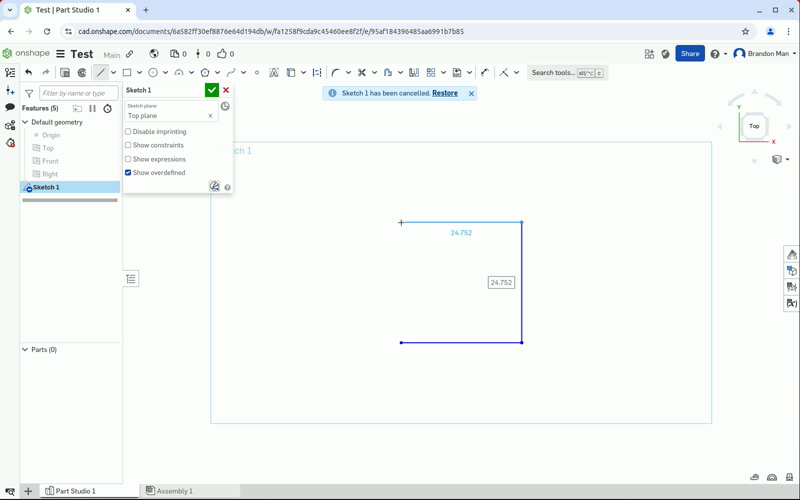
key_down(shift)
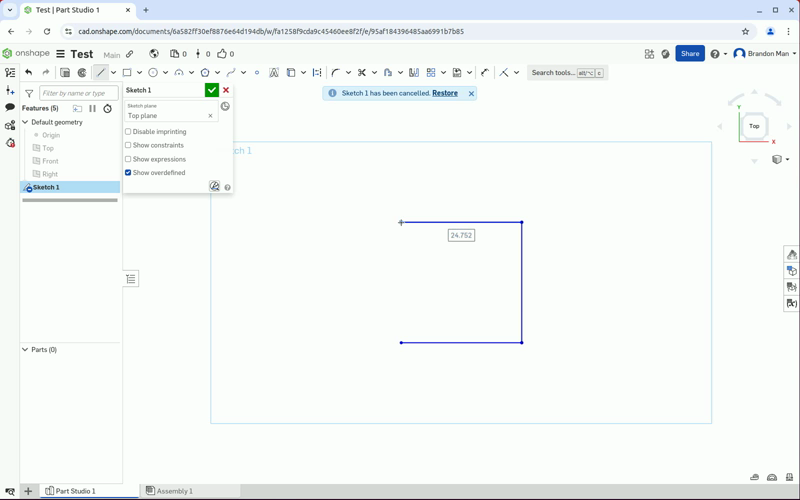
mouse_move(401, 342)
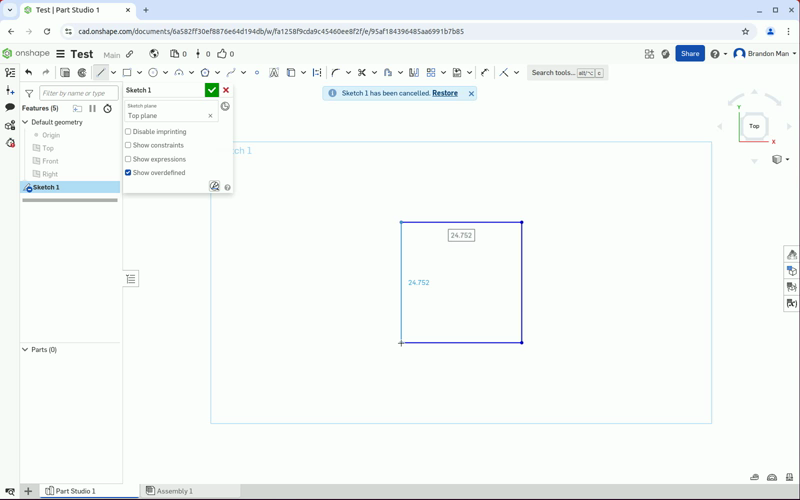
key_up(shift)
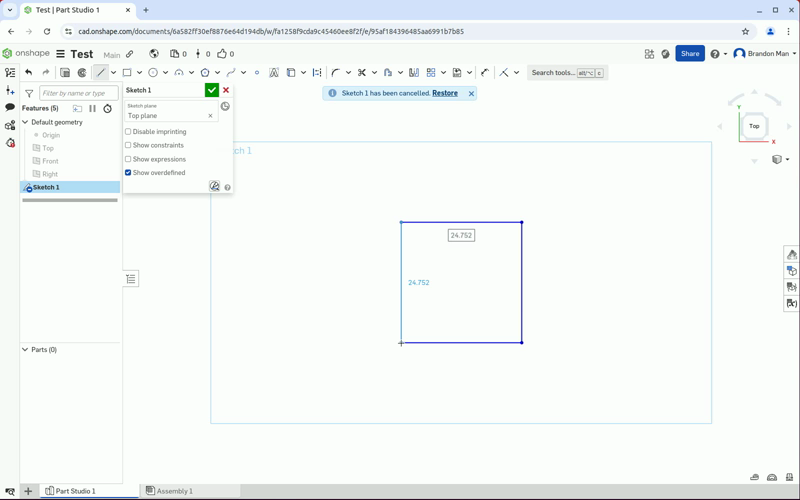
click(401, 342)
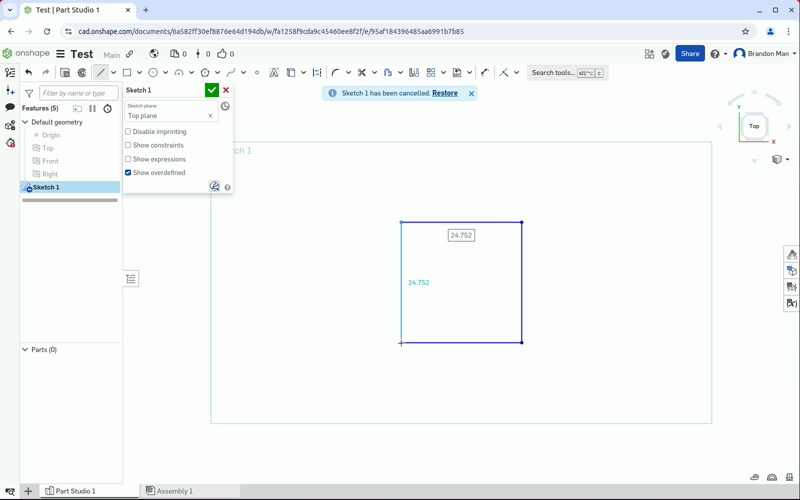
key(esc)
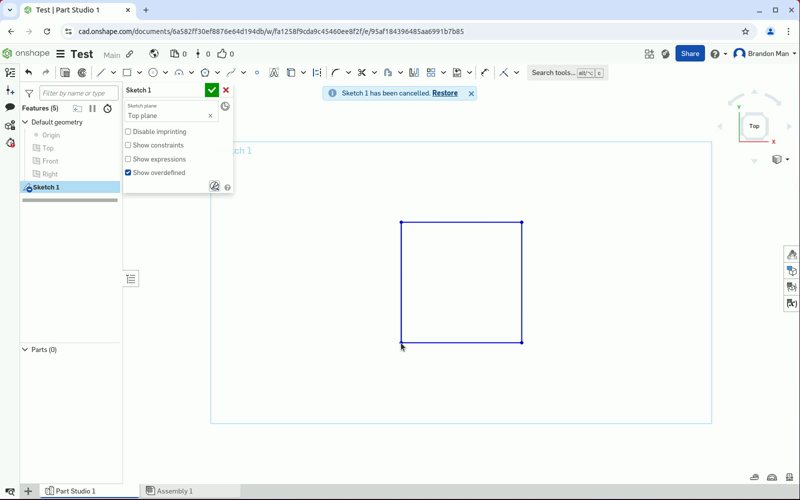
mouse_move(464, 249)
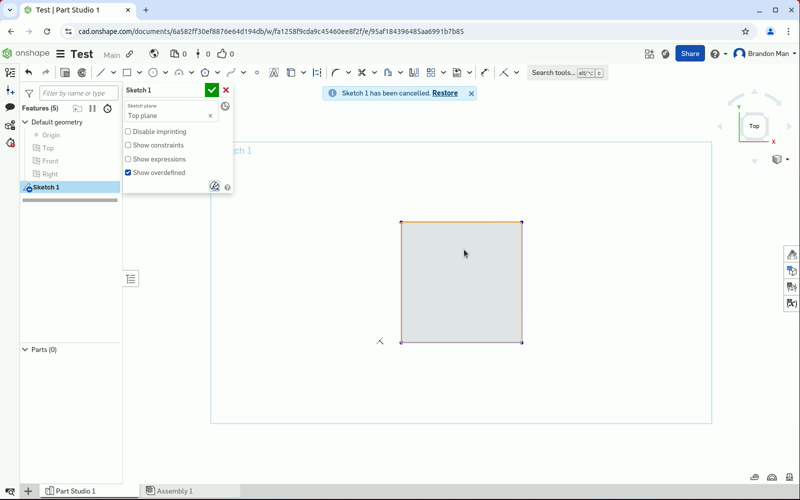
click(464, 249)
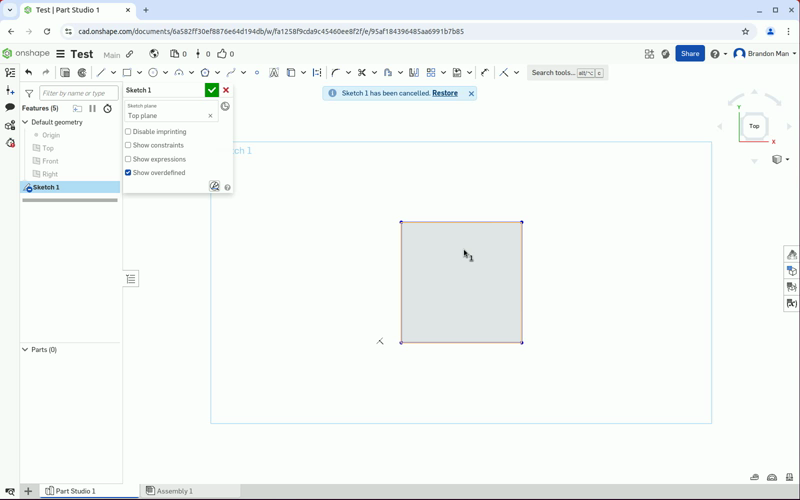
mouse_move(73, 352)
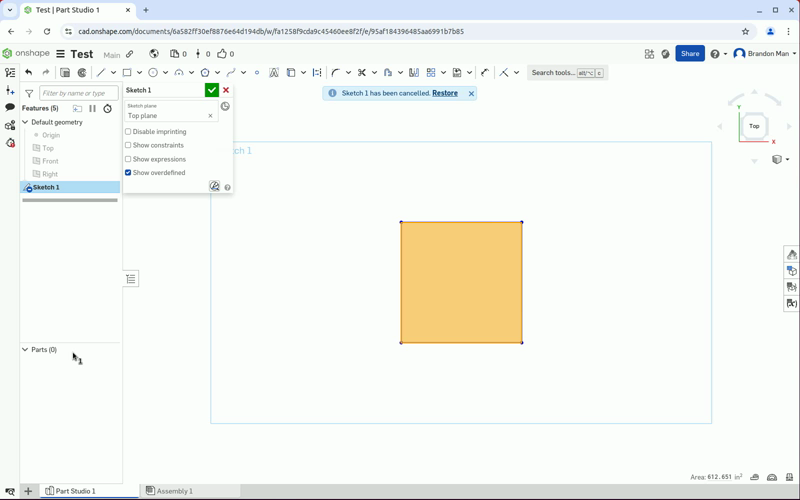
key(shift+y)
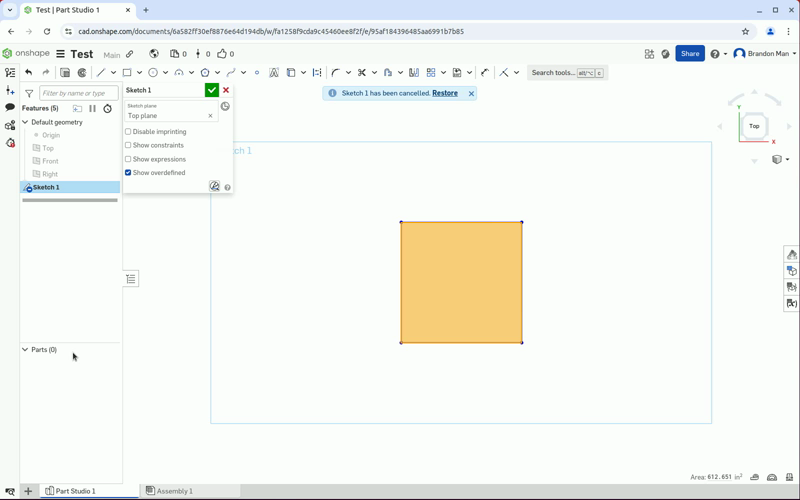
key(shift+e)
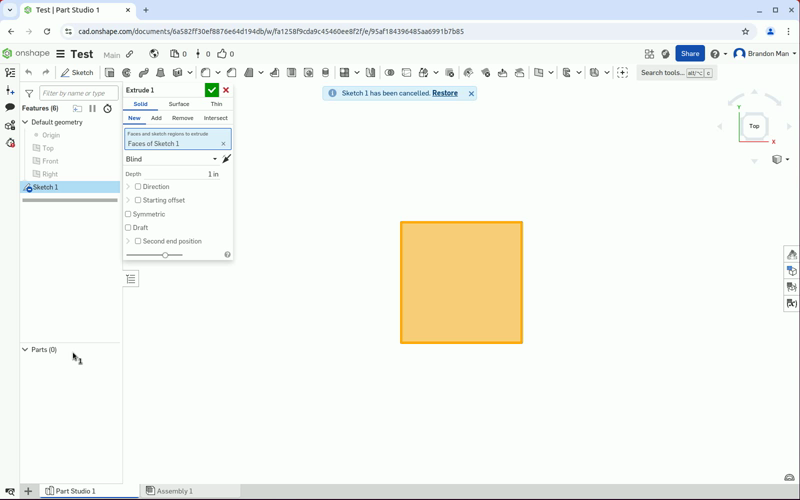
mouse_move(143, 106)
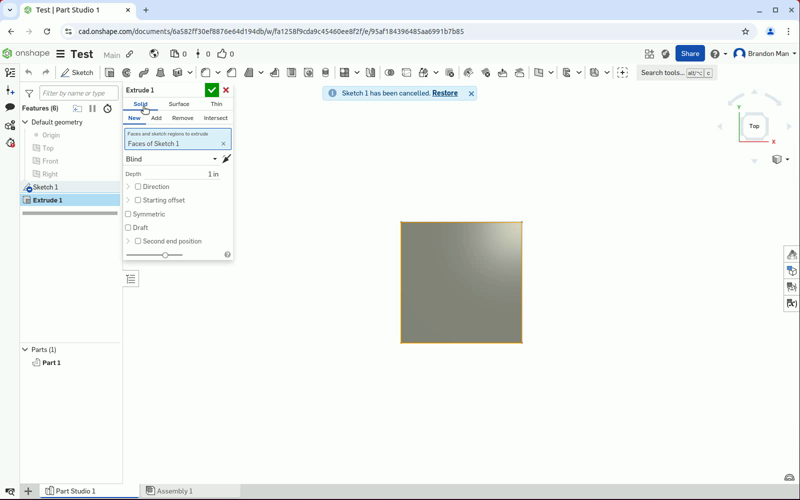
click(143, 106)
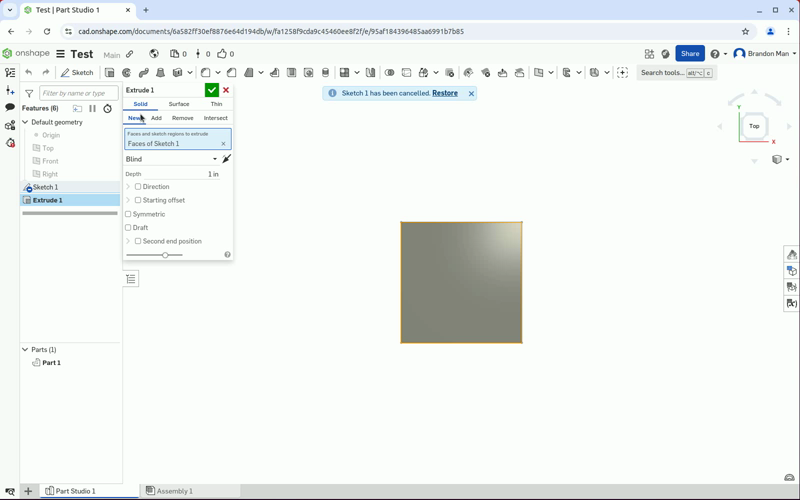
mouse_move(137, 120)
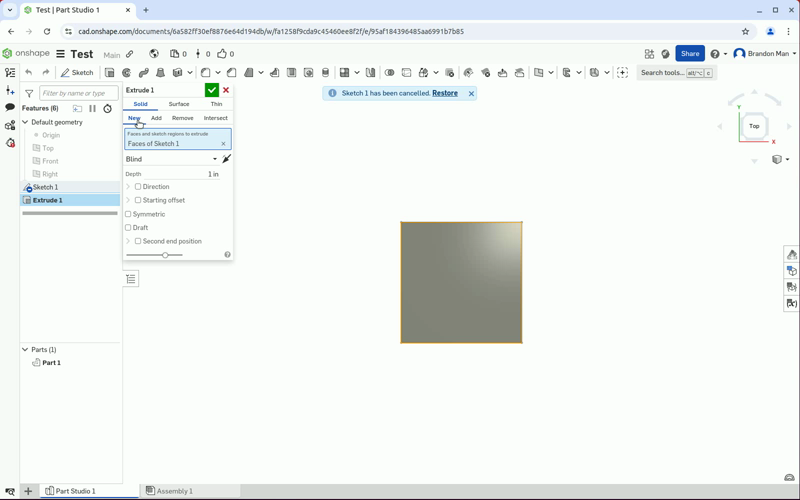
click(137, 120)
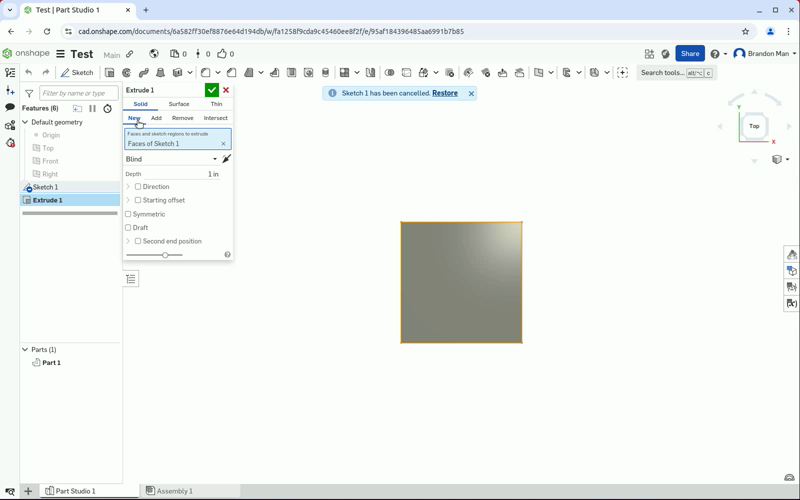
key(tab, 4)
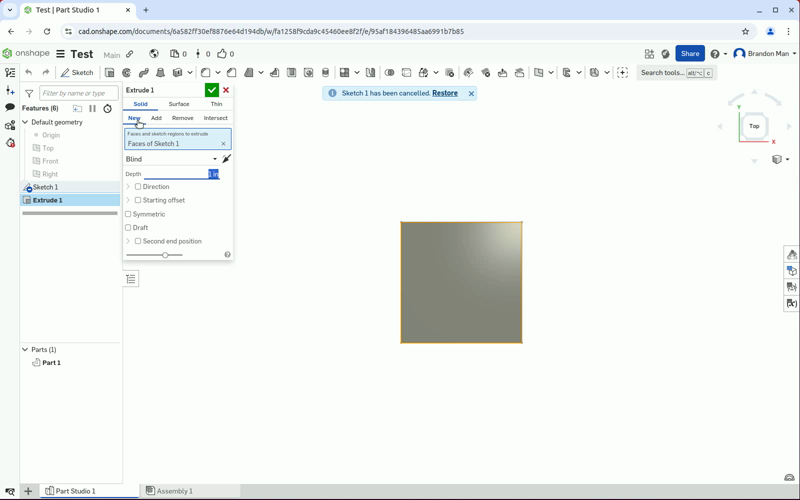
text(23.108)
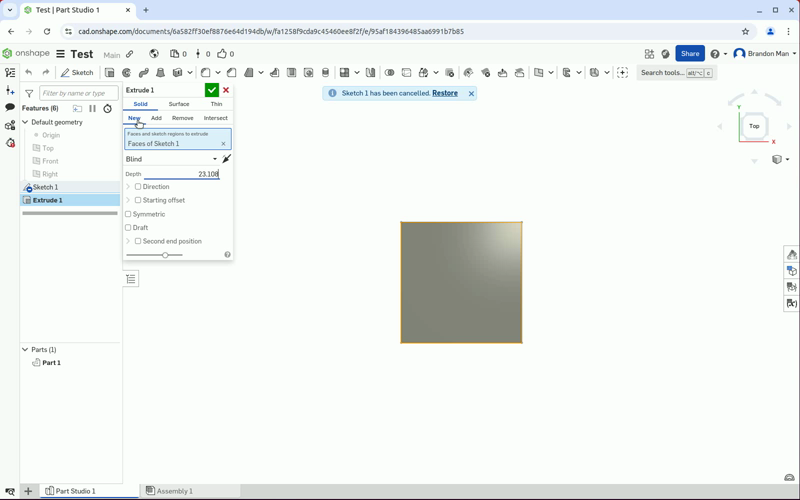
key(enter)
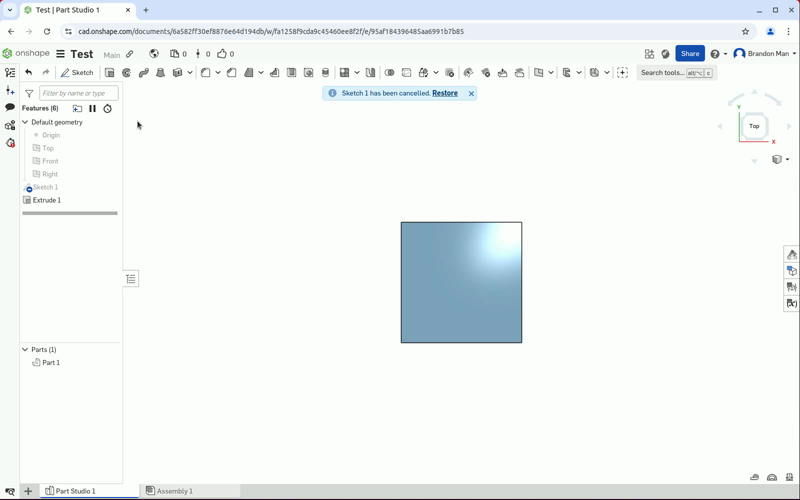
key(shift+h)
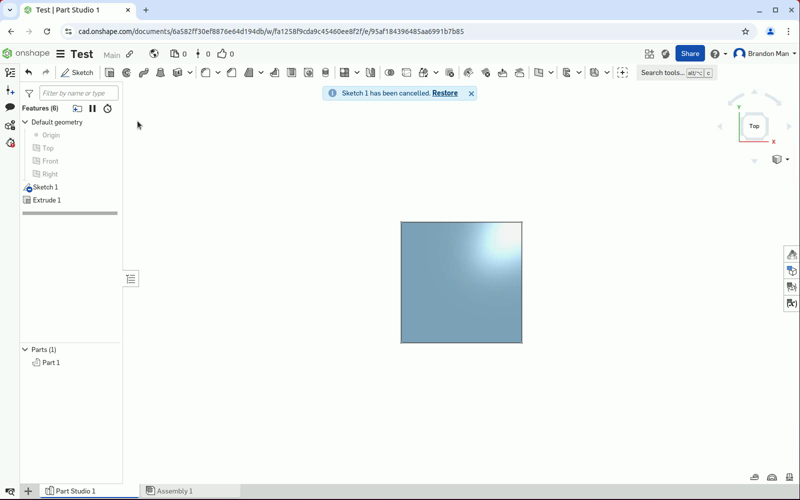
key(shift+h)
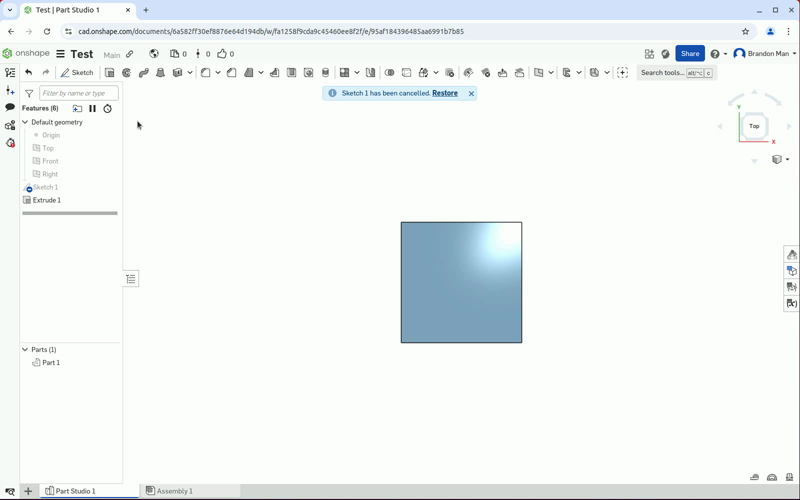
mouse_move(73, 189)
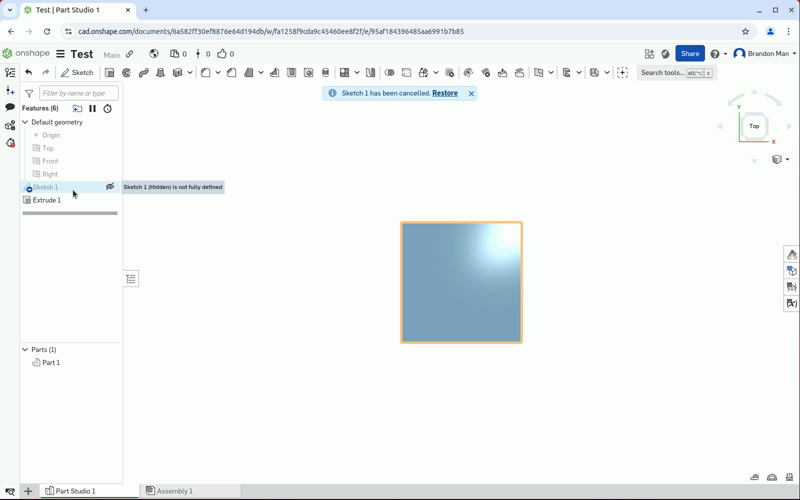
click(73, 189)
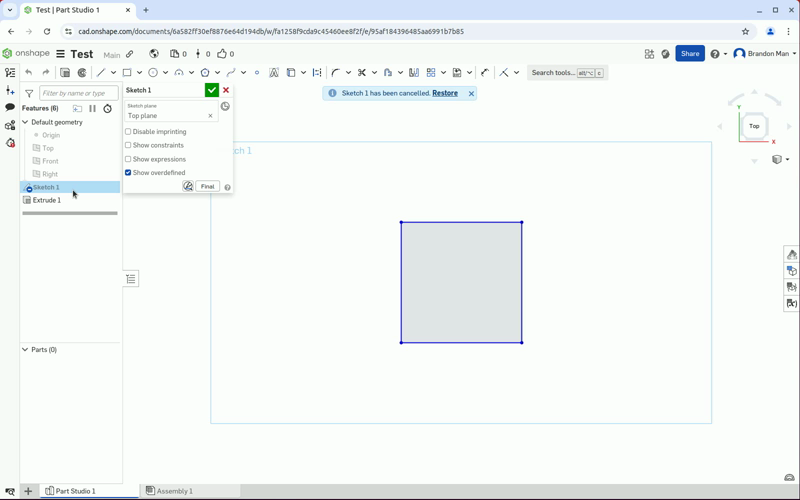
mouse_move(229, 92)
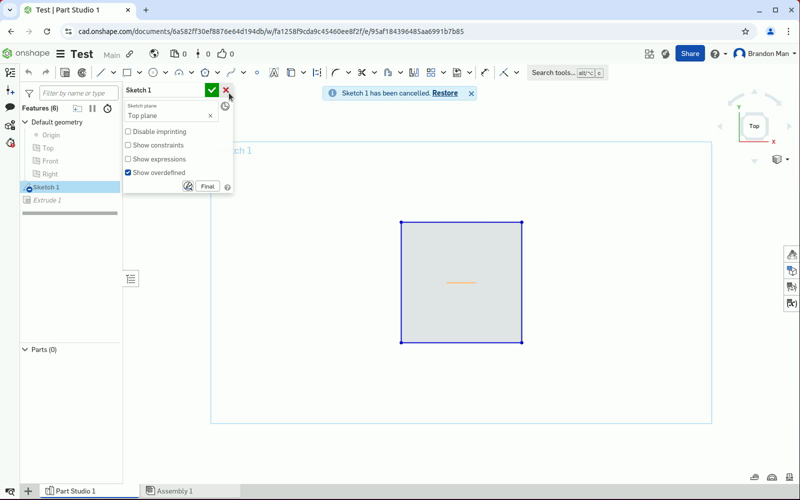
click(229, 92)
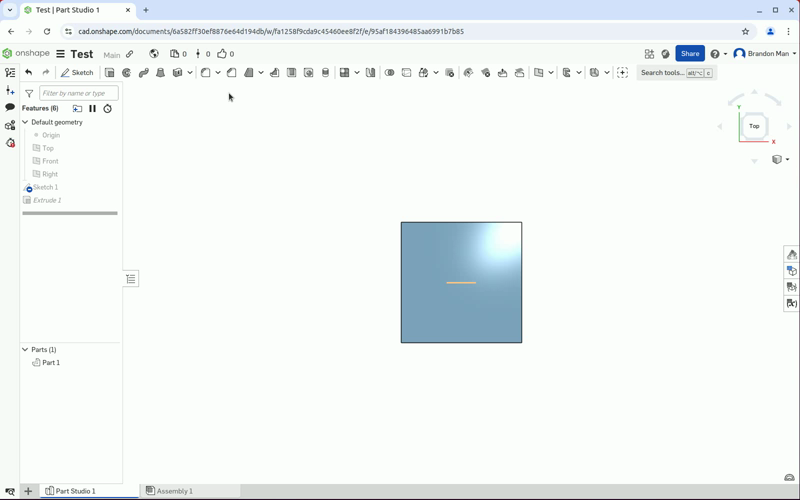
mouse_move(541, 75)
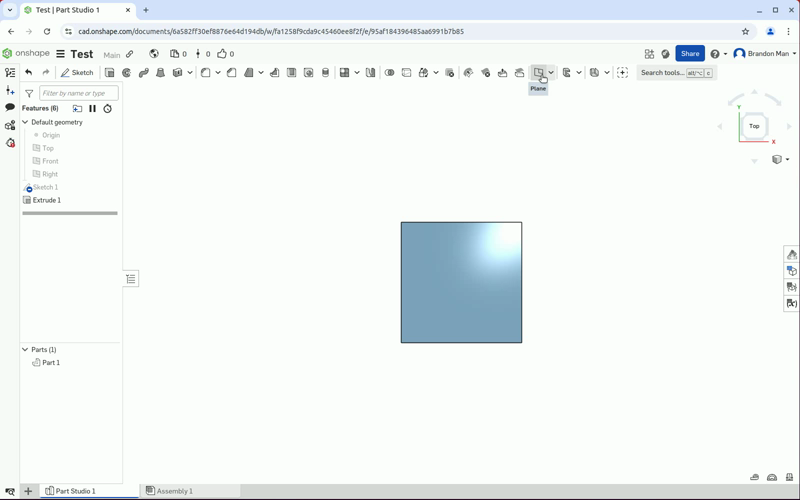
click(541, 75)
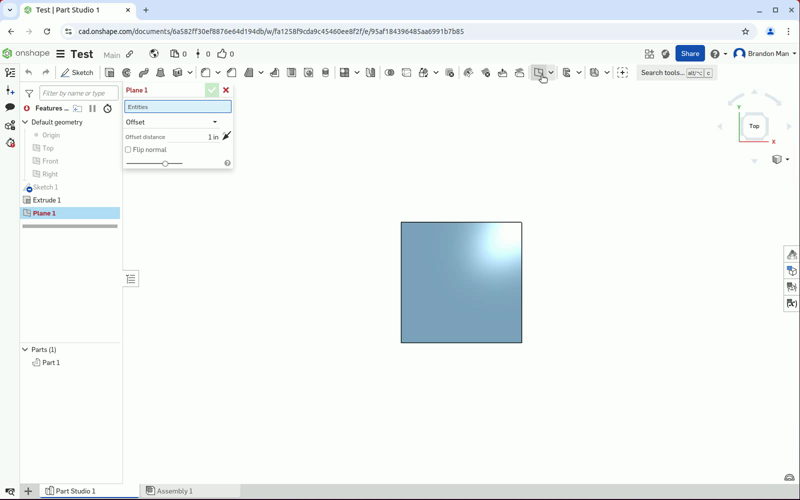
mouse_move(73, 150)
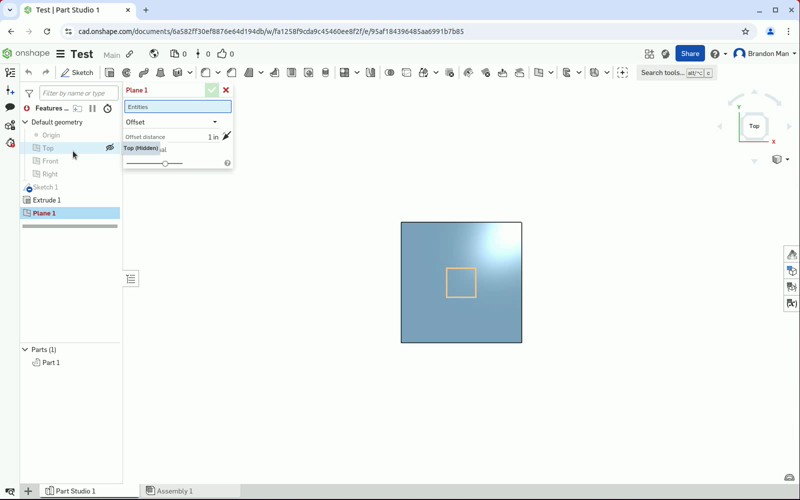
click(73, 150)
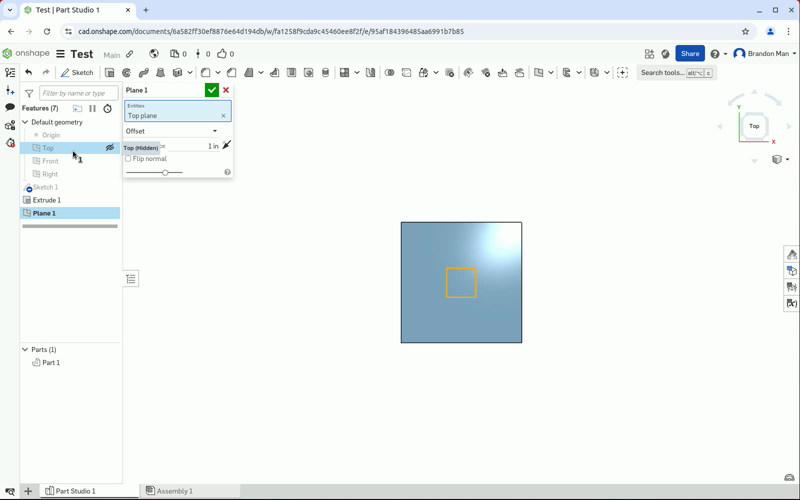
key(tab, 2)
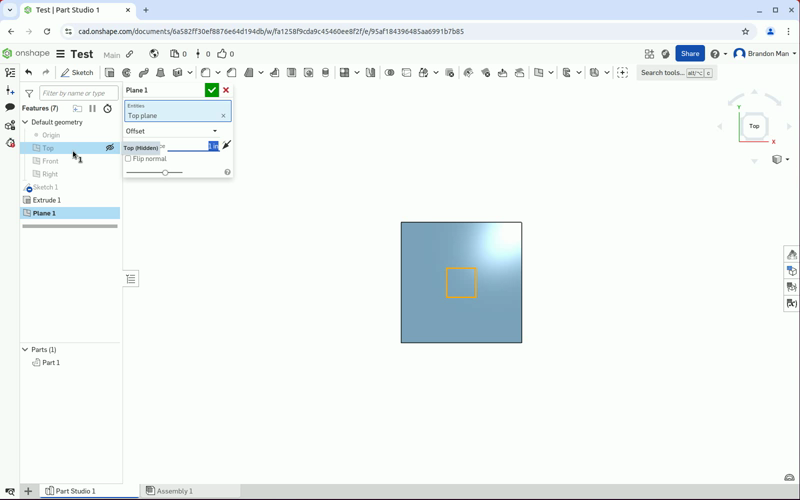
text(23.108)
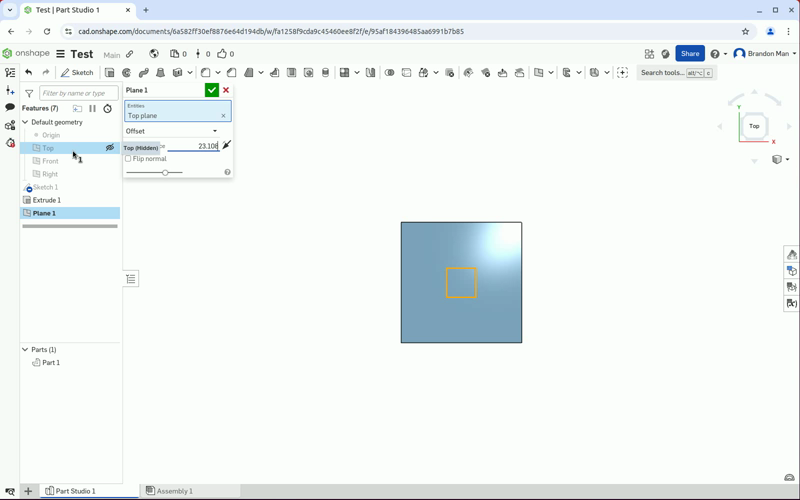
key(enter, 2)
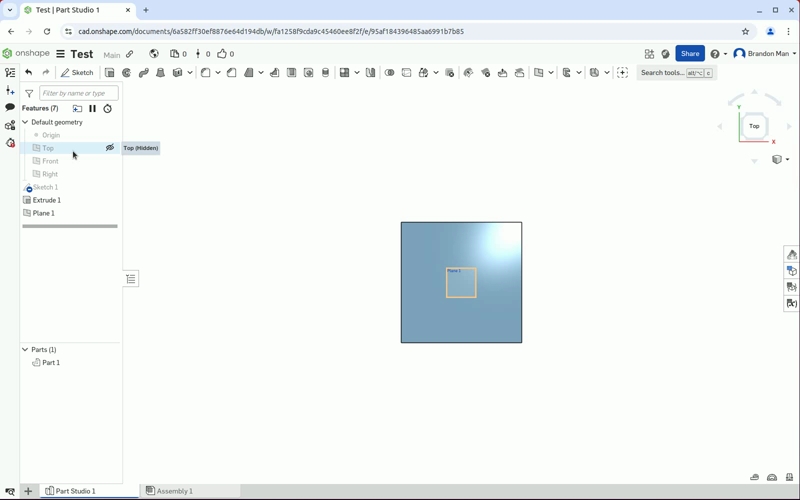
key(shift+s)
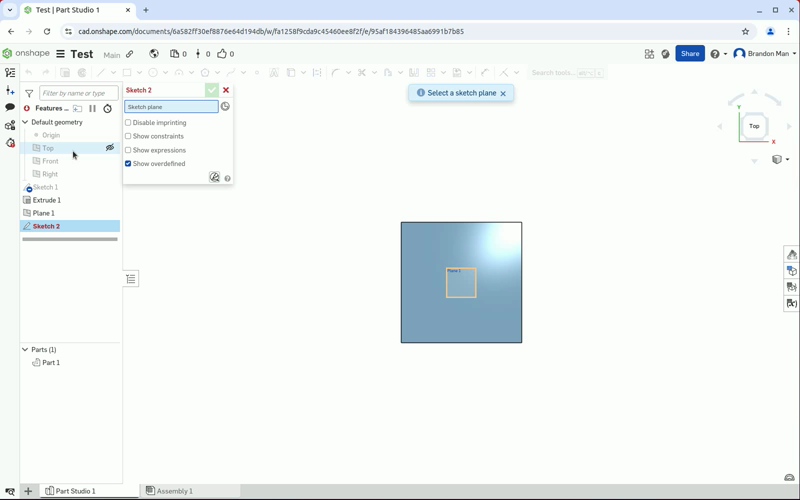
mouse_move(73, 215)
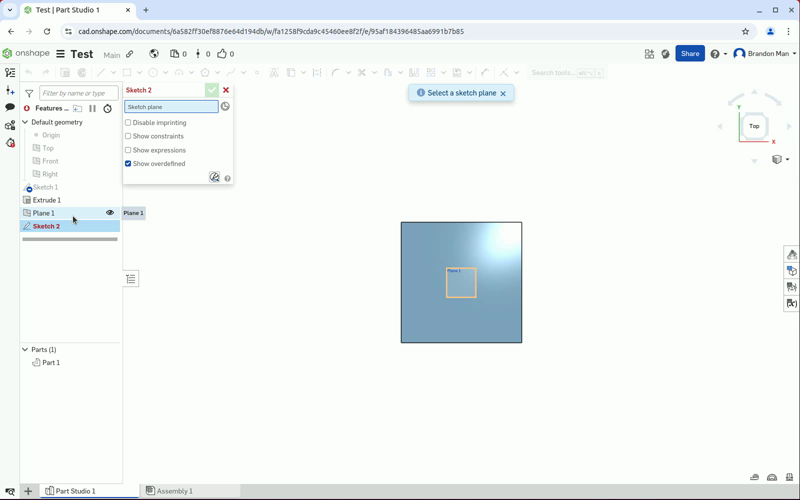
click(73, 215)
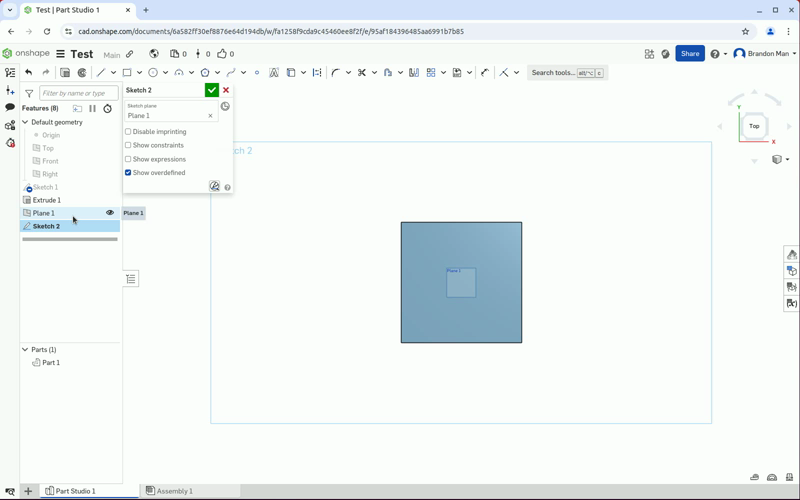
mouse_move(73, 352)
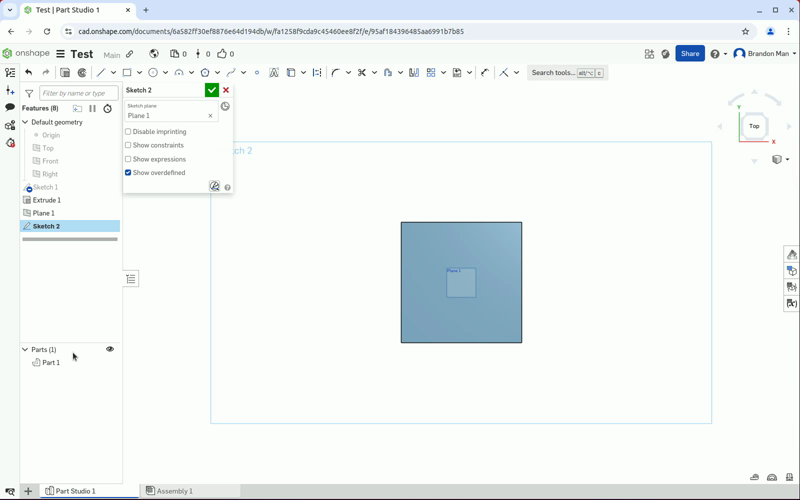
key(y)
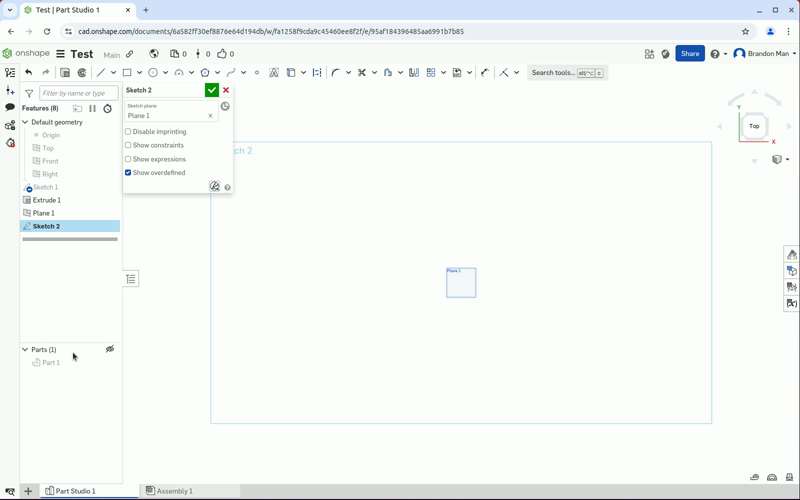
key(c)
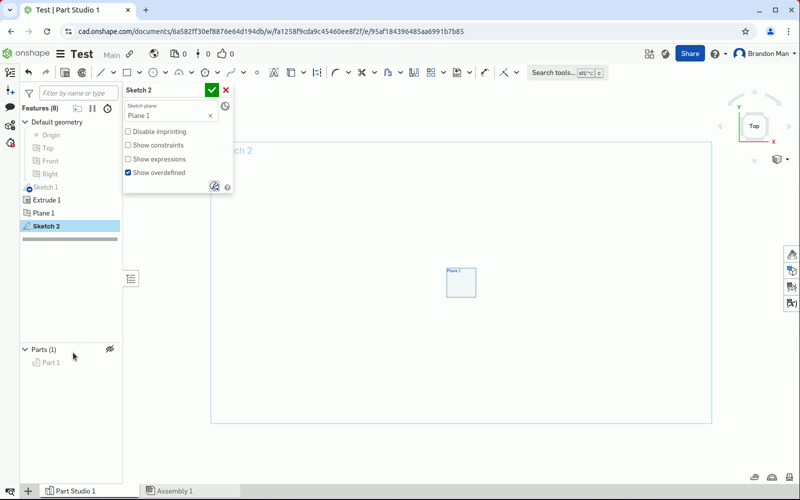
key_down(shift)
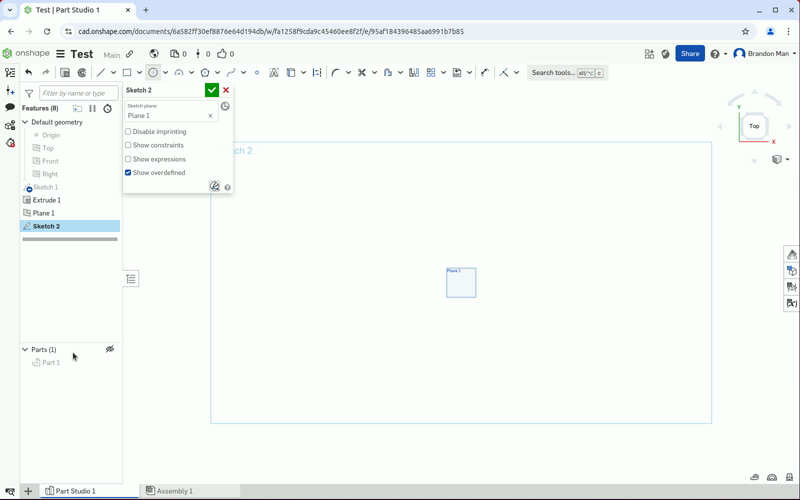
mouse_move(422, 244)
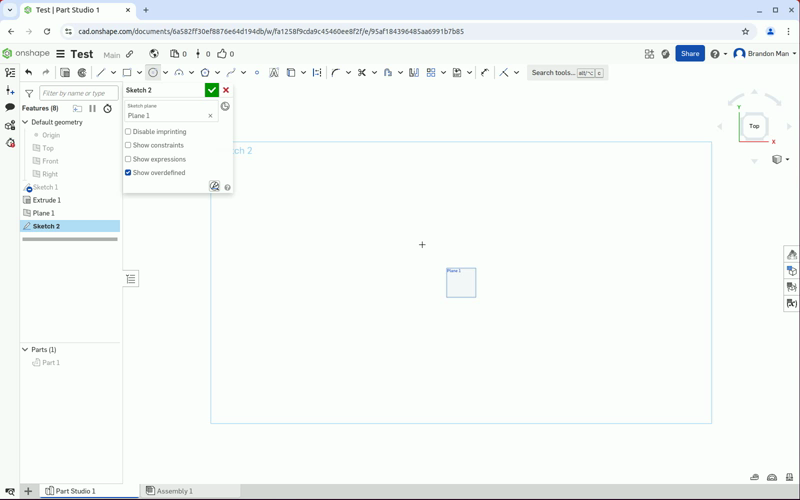
click(422, 244)
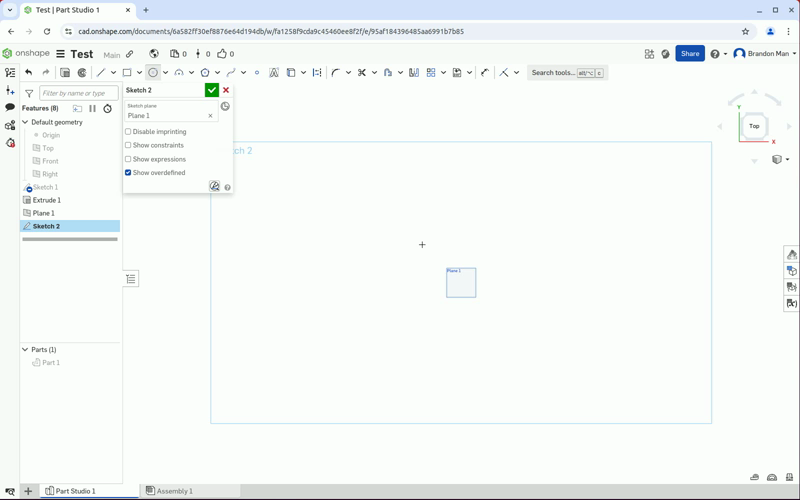
key_up(shift)
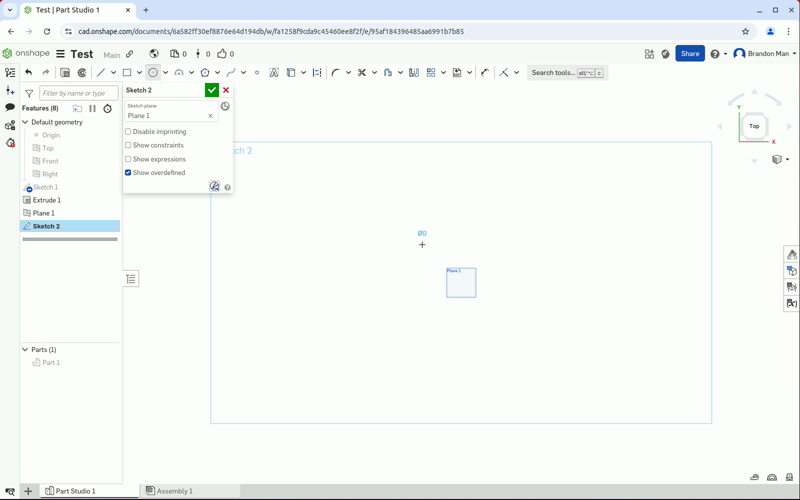
mouse_move(433, 244)
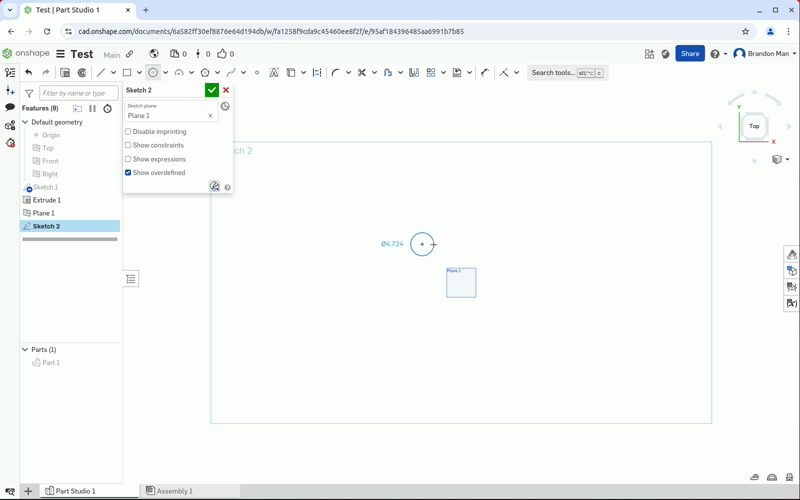
click(433, 244)
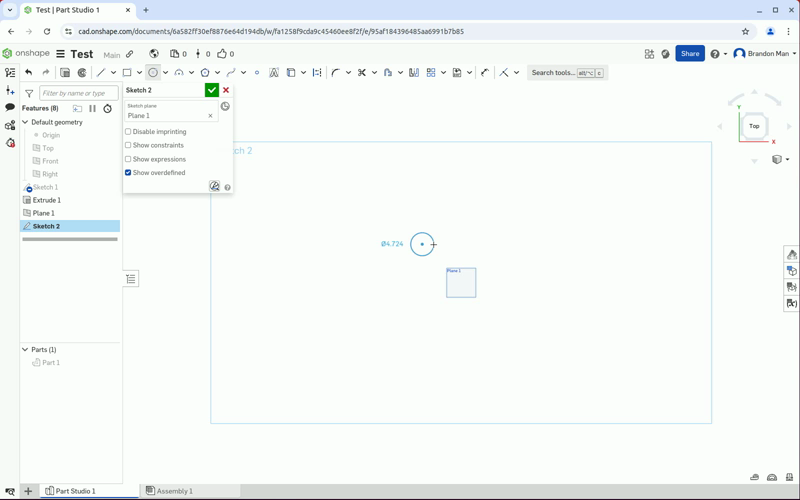
key(esc)
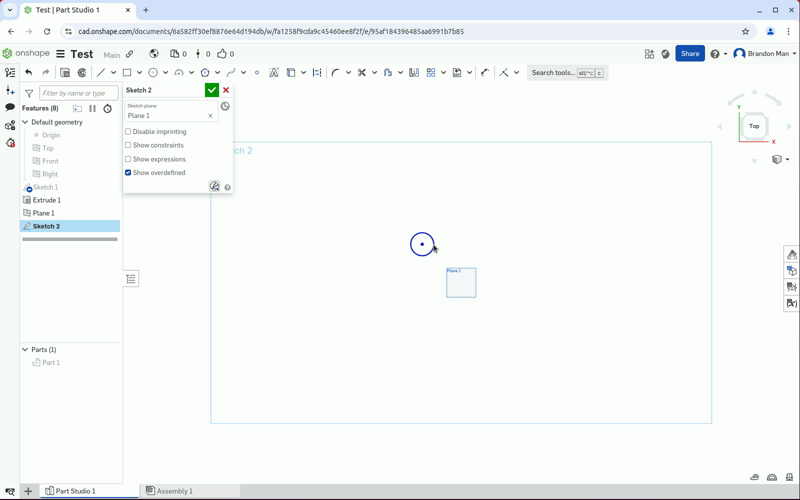
mouse_move(429, 244)
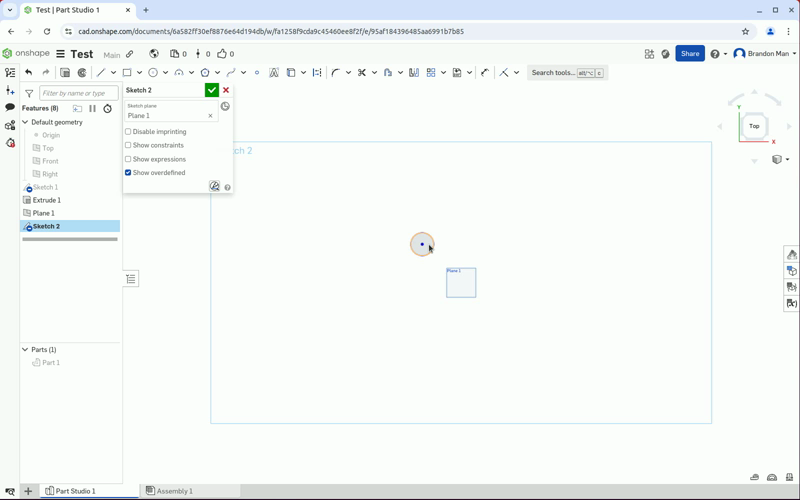
scroll(6)
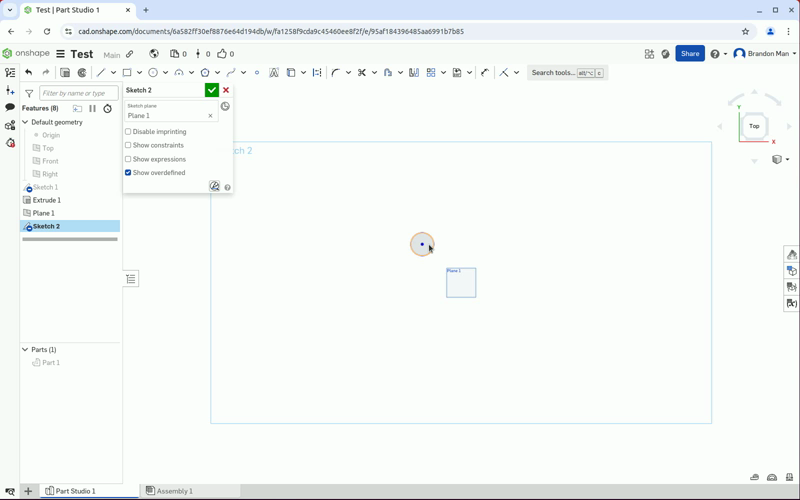
scroll(6)
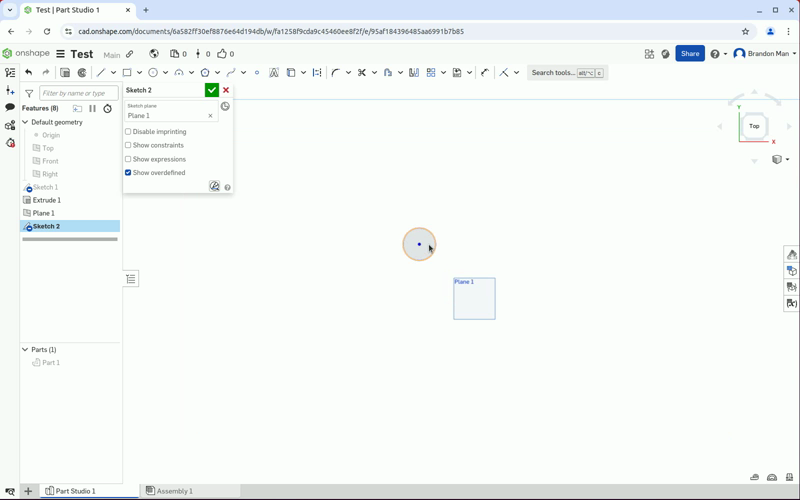
scroll(6)
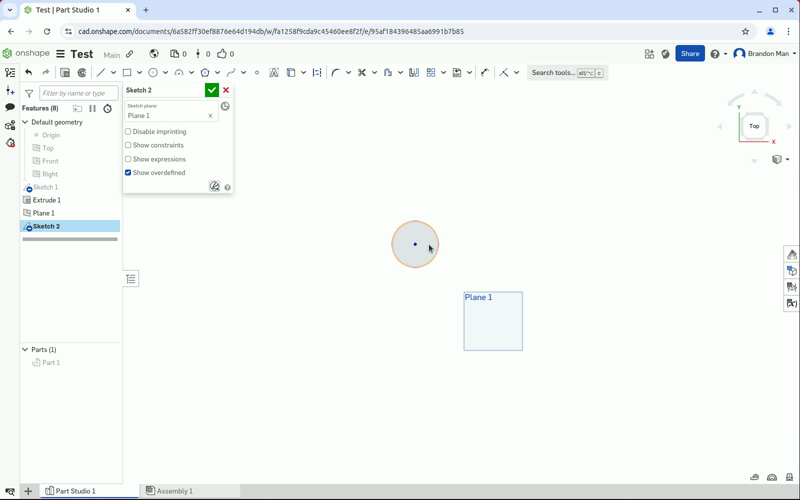
scroll(6)
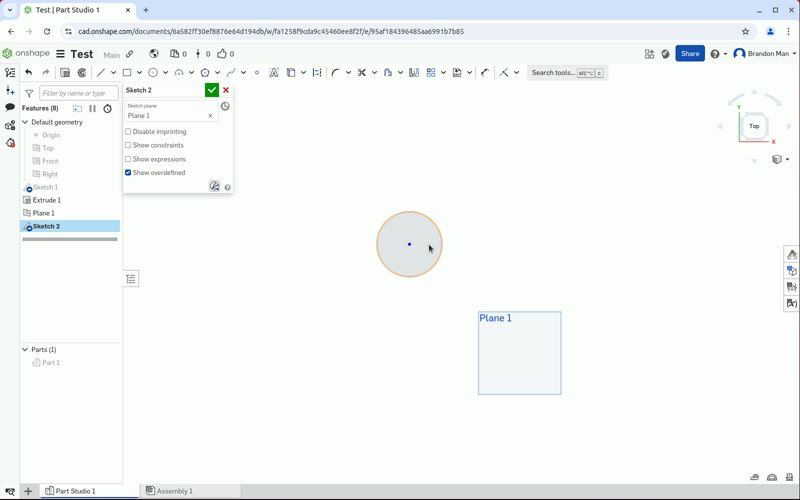
scroll(6)
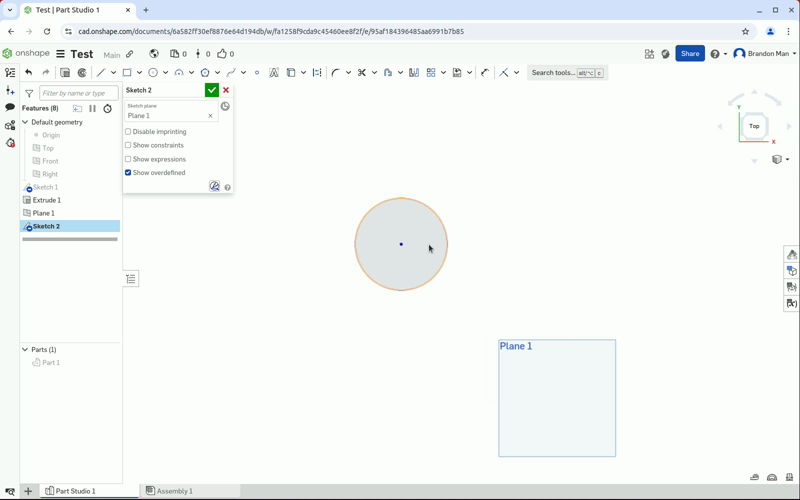
scroll(6)
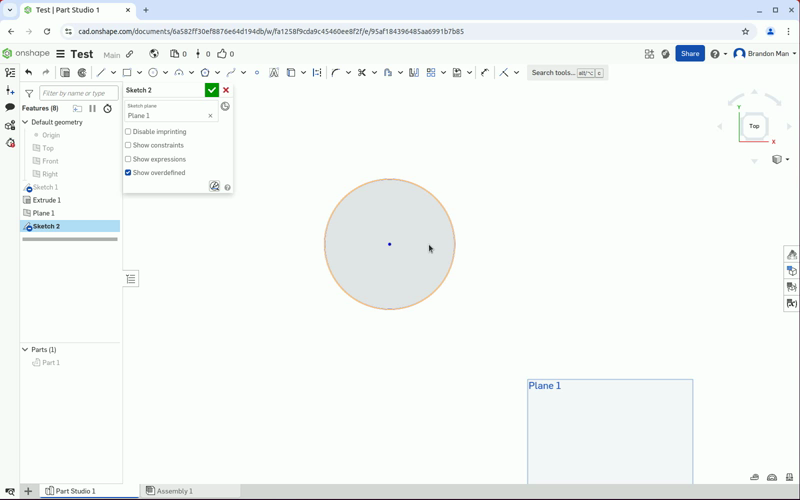
scroll(6)
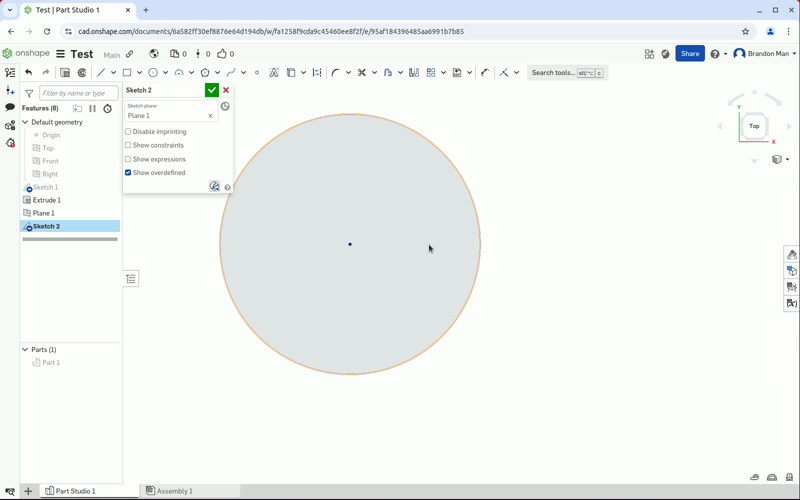
click(429, 244)
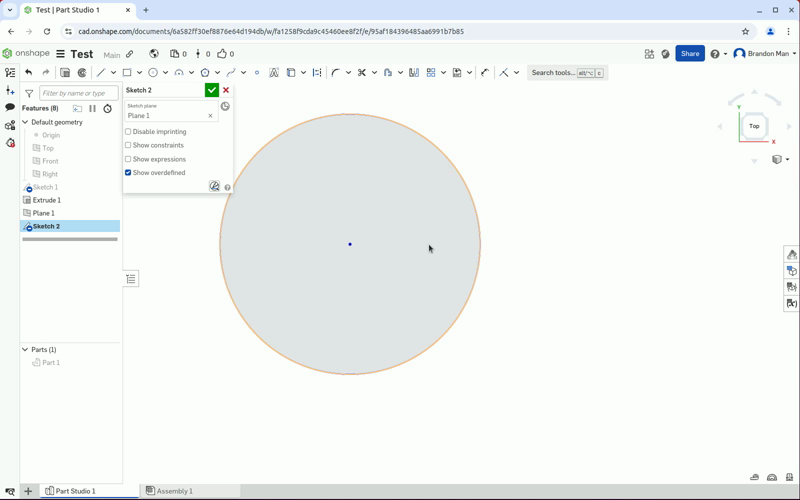
scroll(-6)
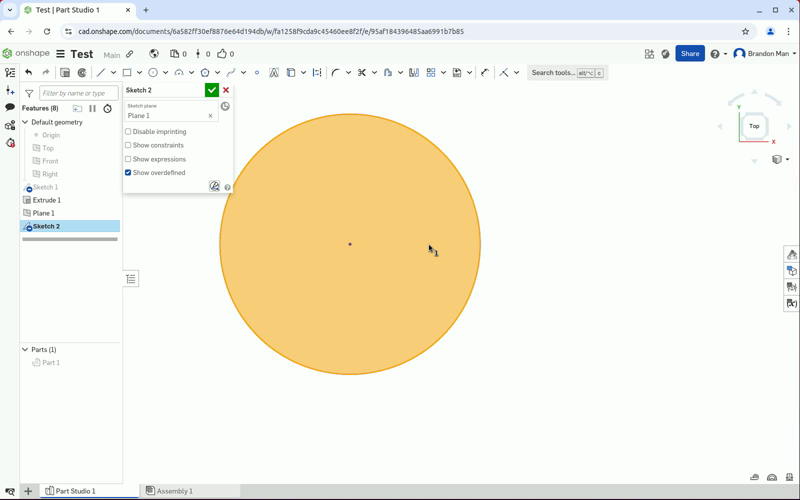
scroll(-6)
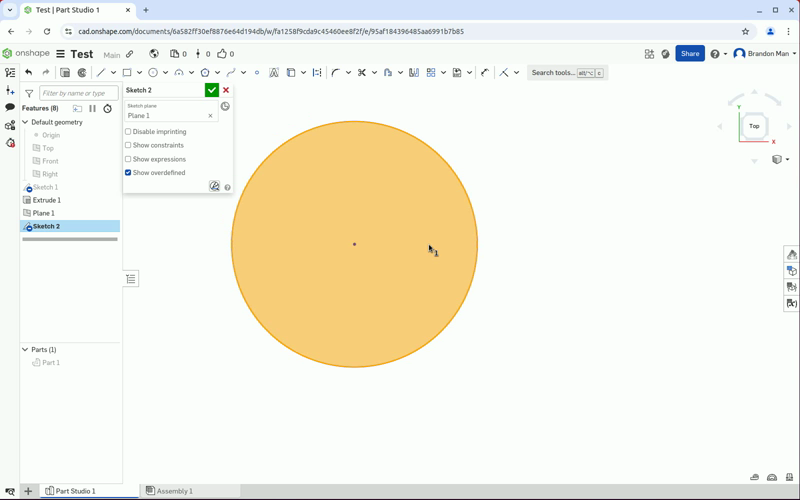
scroll(-6)
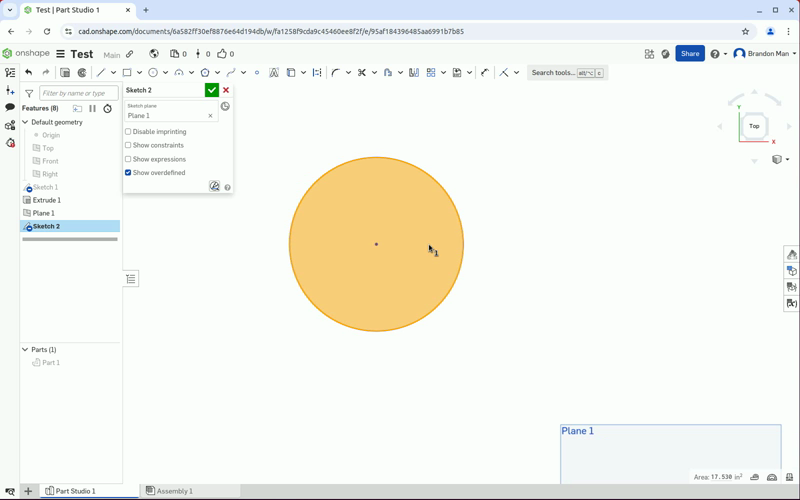
scroll(-6)
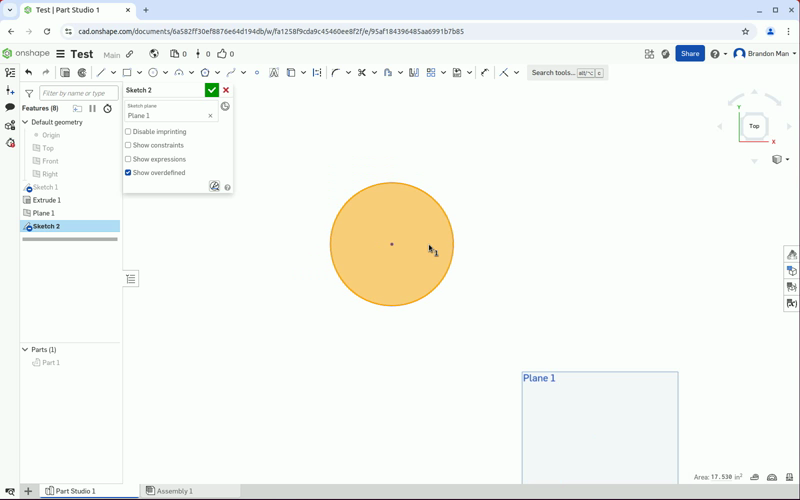
scroll(-6)
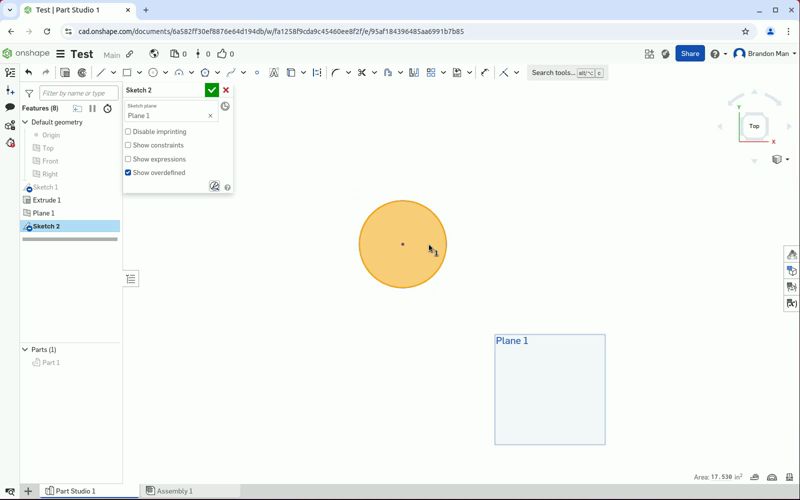
scroll(-6)
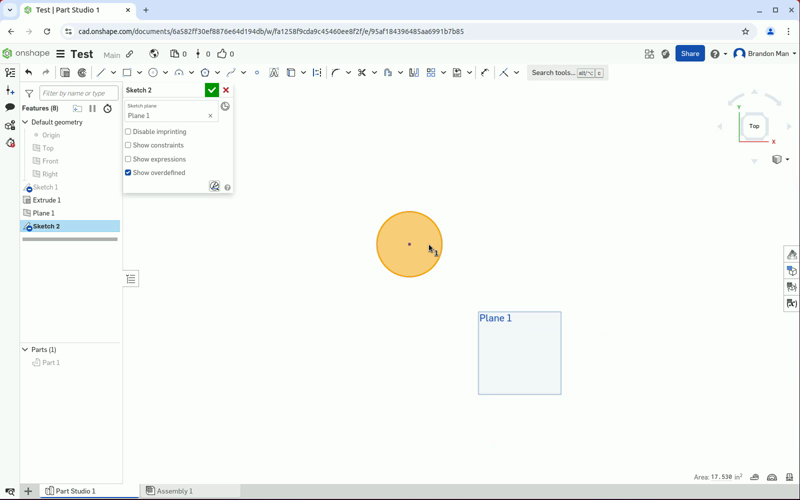
scroll(-6)
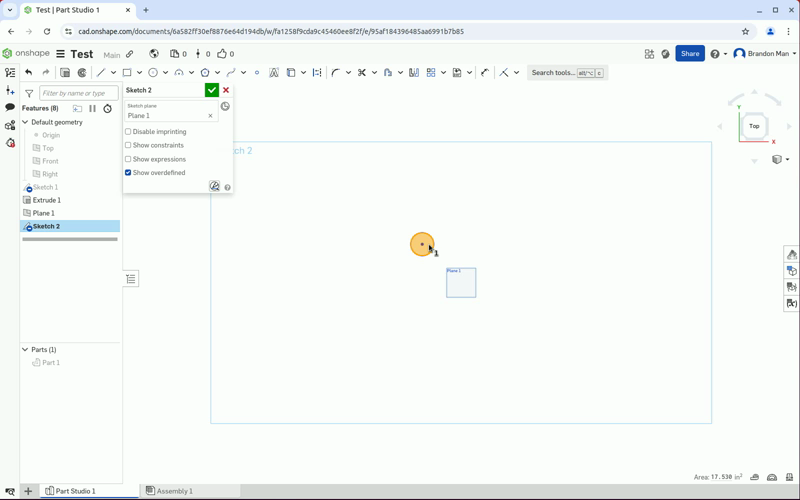
mouse_move(73, 352)
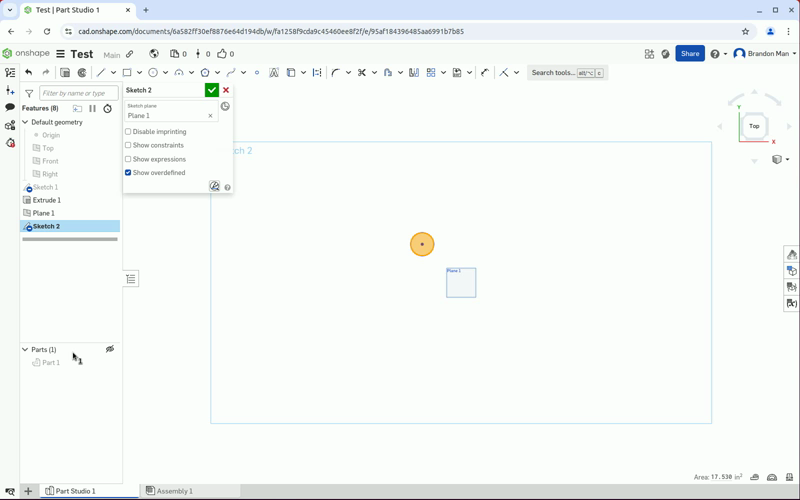
key(shift+y)
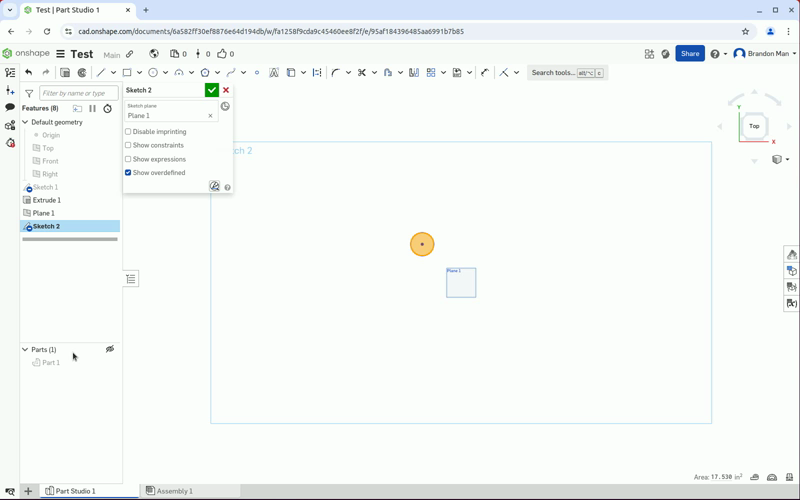
key(shift+e)
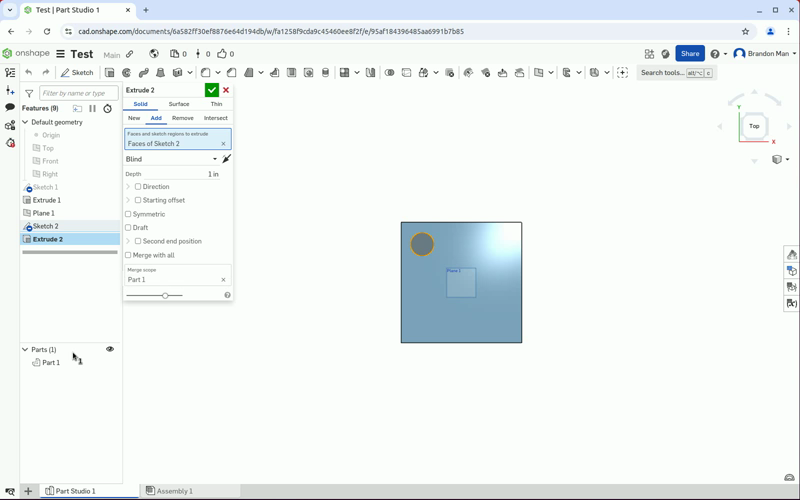
mouse_move(143, 106)
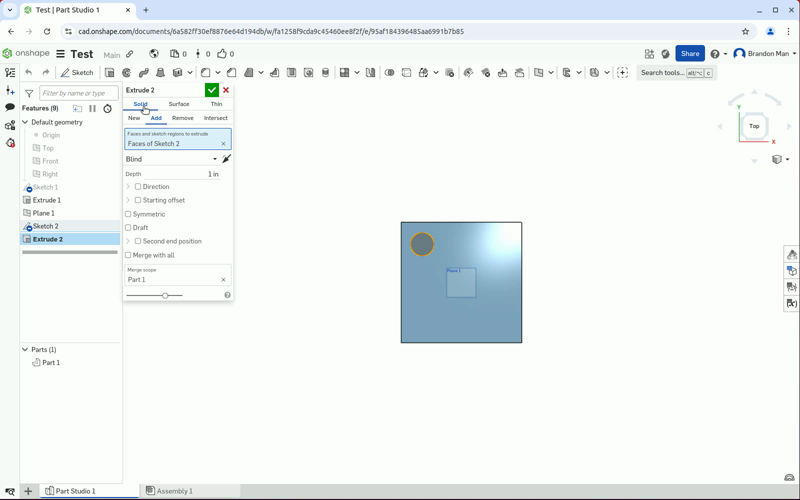
click(143, 106)
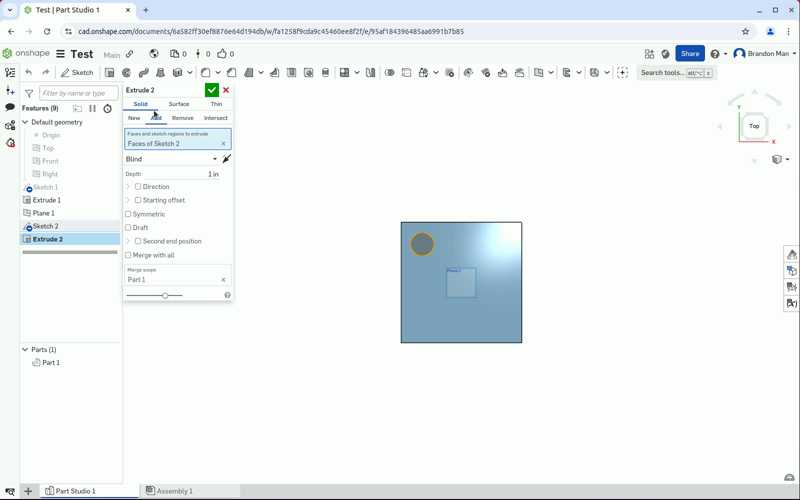
mouse_move(186, 120)
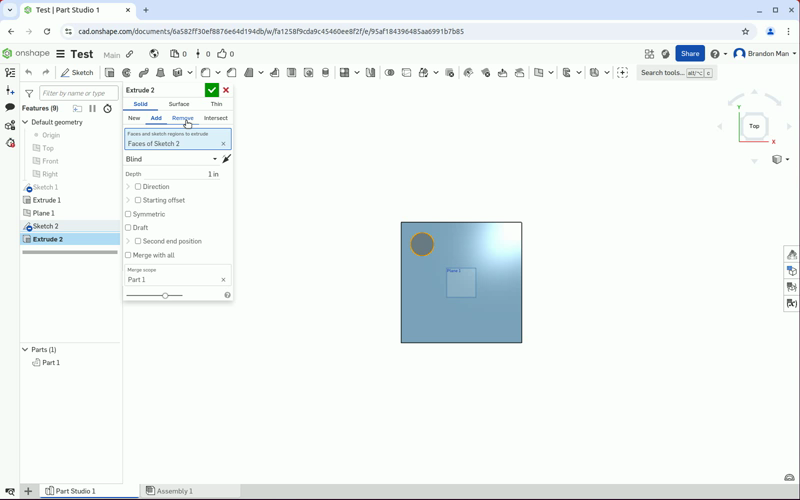
click(186, 120)
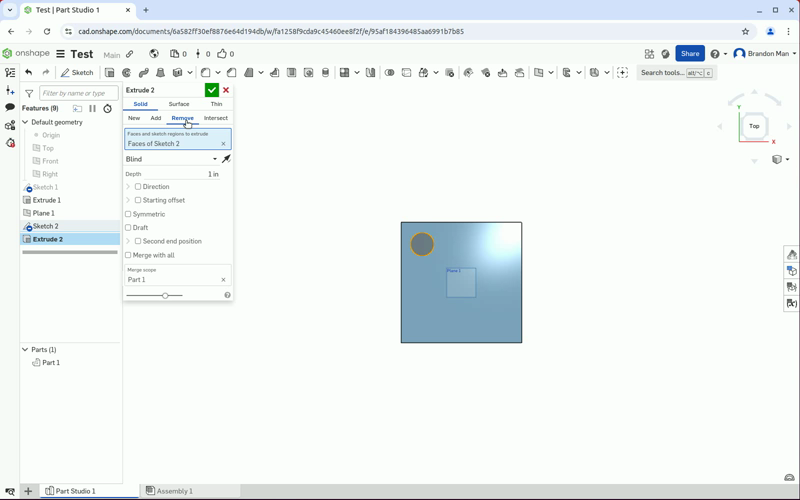
key(tab, 4)
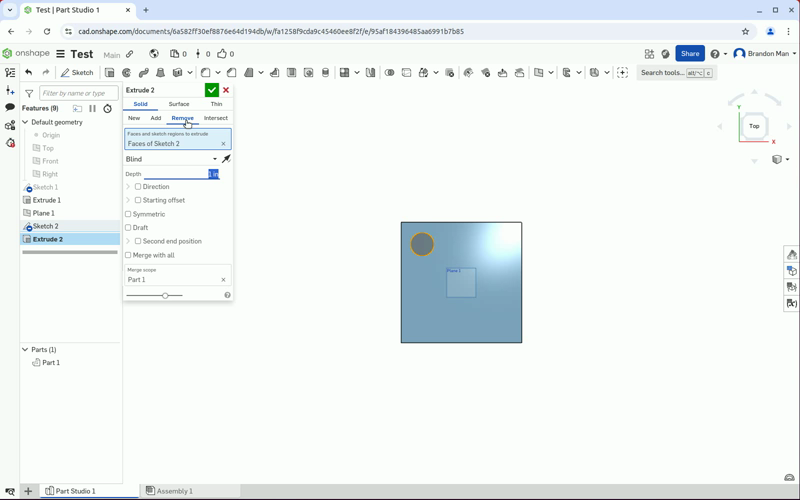
text(26.478)
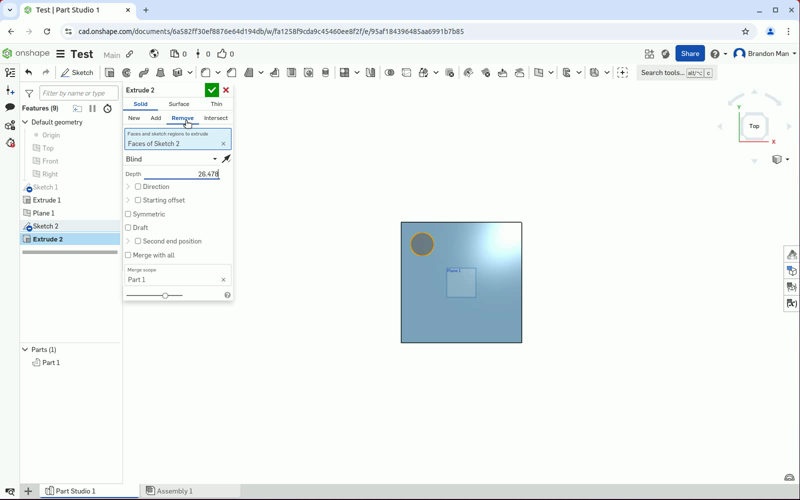
key(tab, 6)
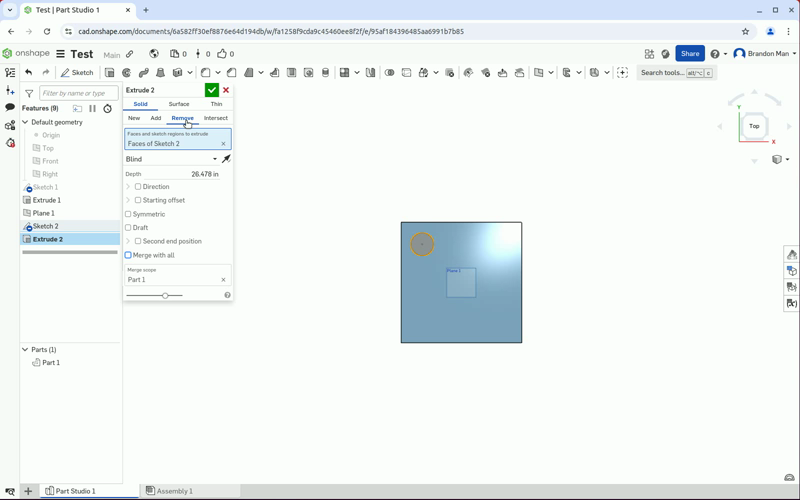
key(space)
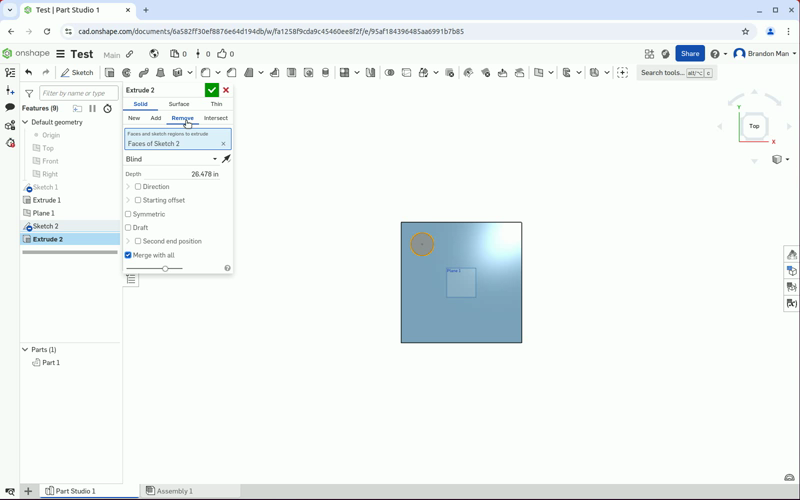
key(enter)
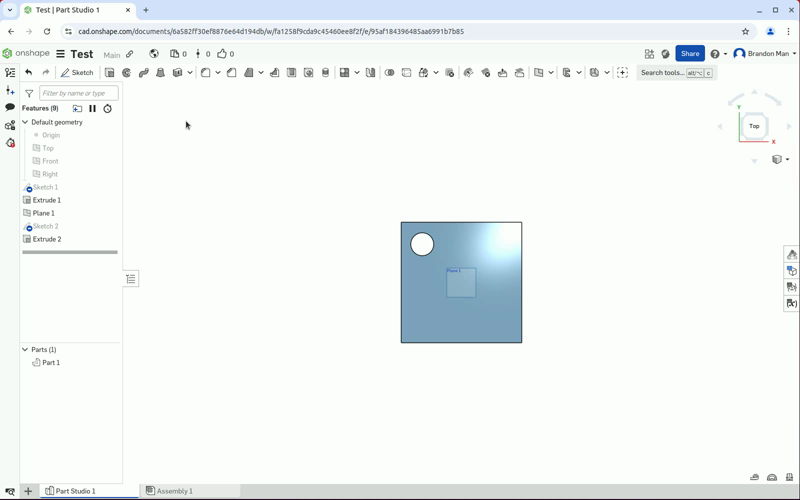
key(shift+h)
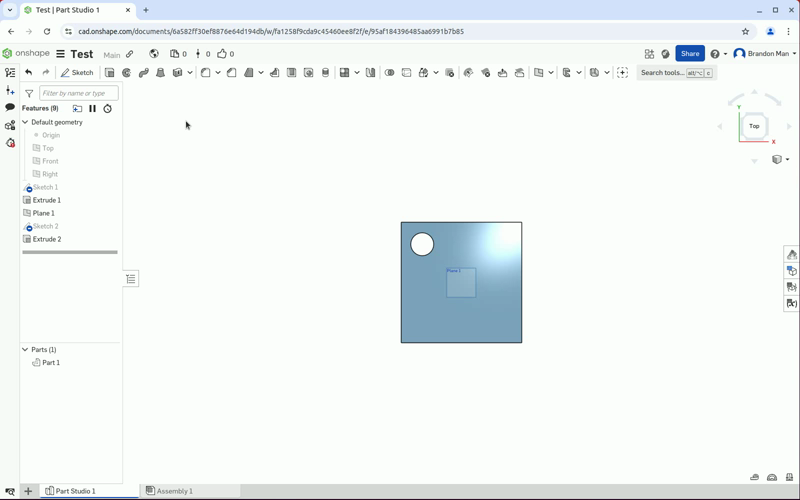
key(shift+h)
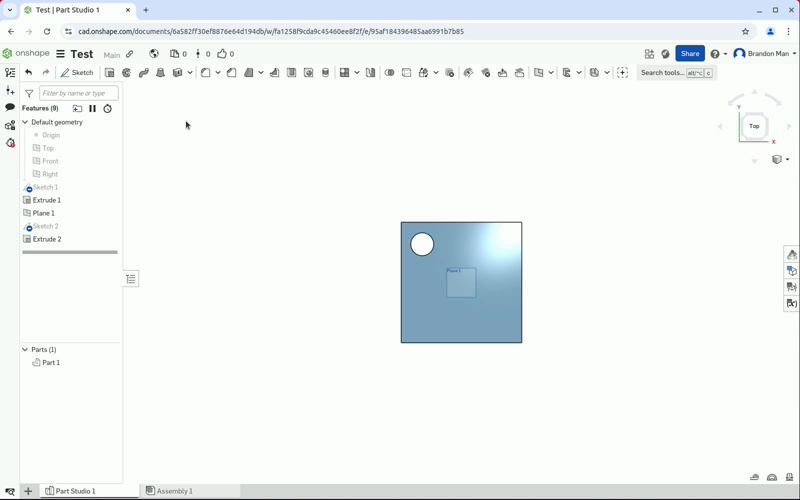
mouse_move(73, 189)
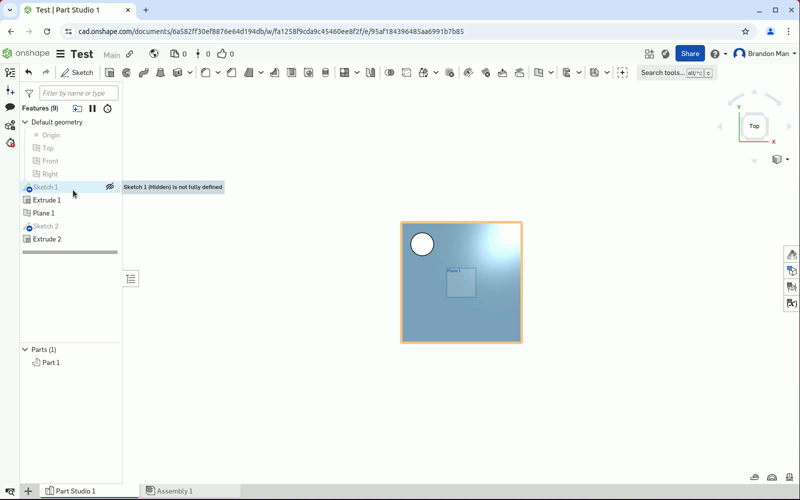
click(73, 189)
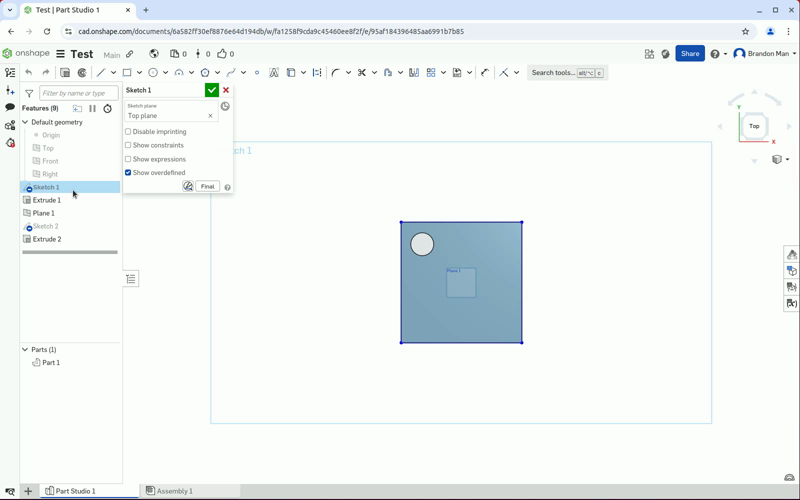
mouse_move(229, 92)
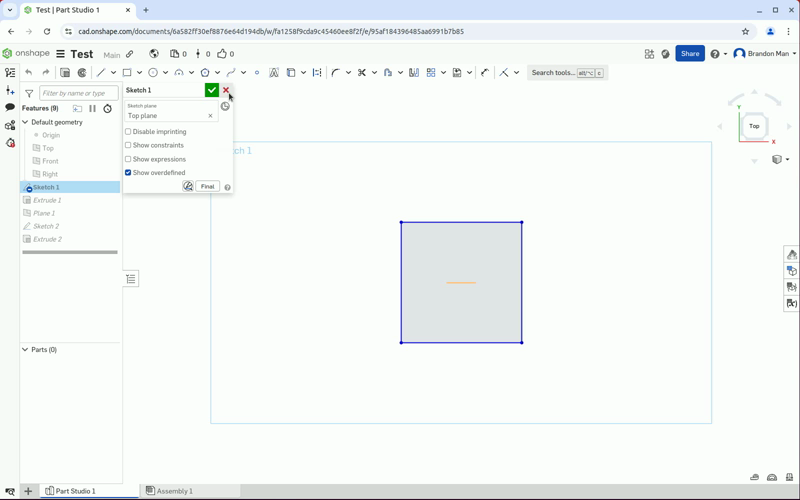
click(229, 92)
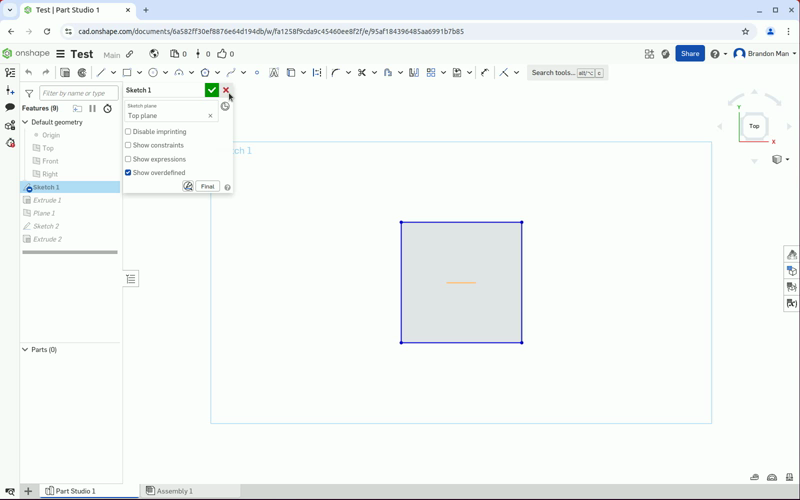
key(shift+s)
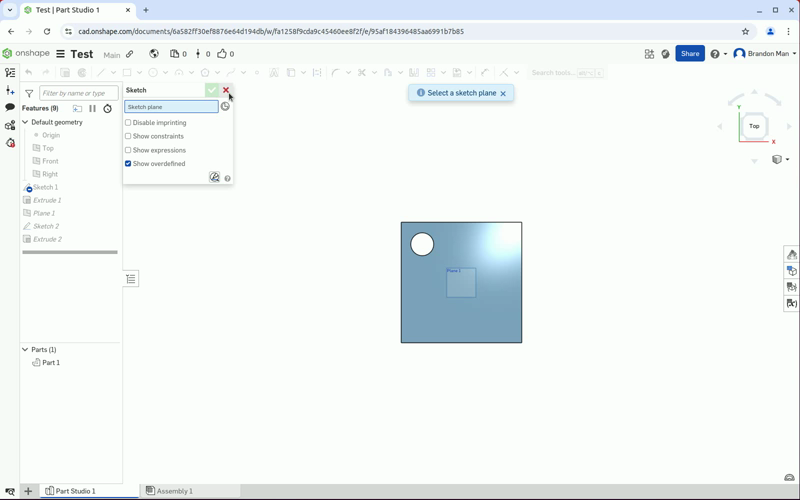
mouse_move(73, 215)
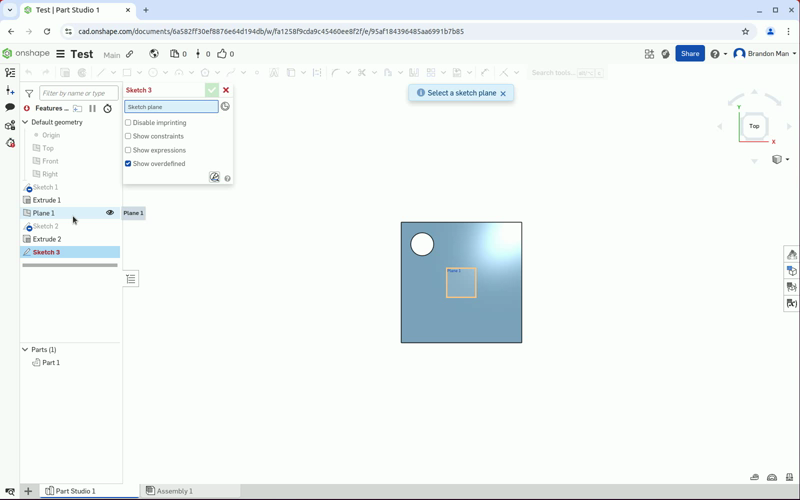
click(73, 215)
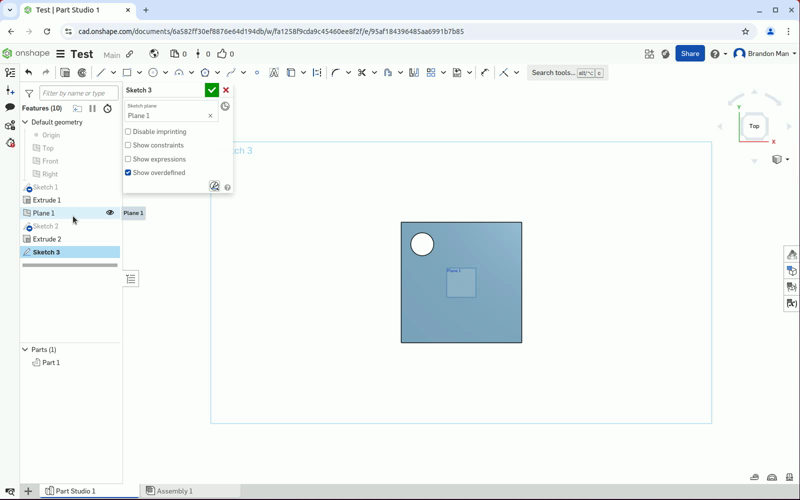
mouse_move(73, 352)
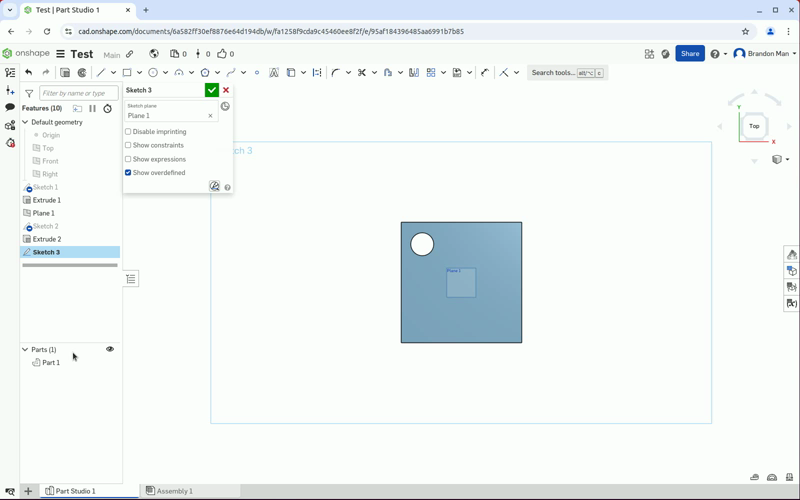
key(y)
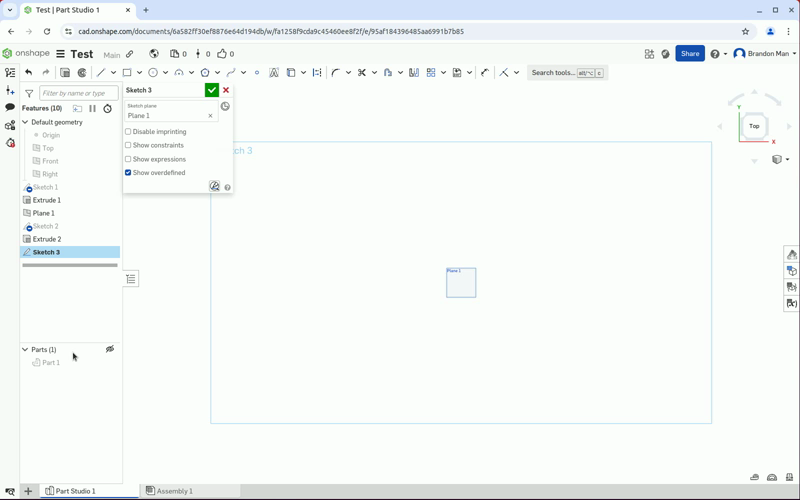
key(c)
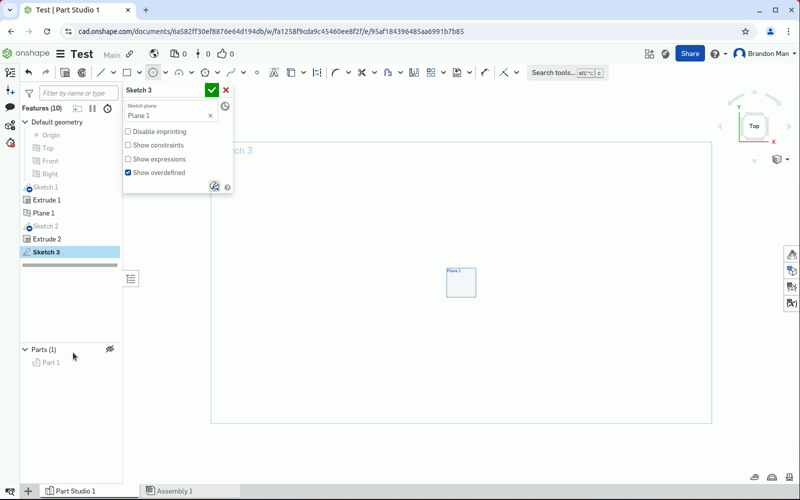
key_down(shift)
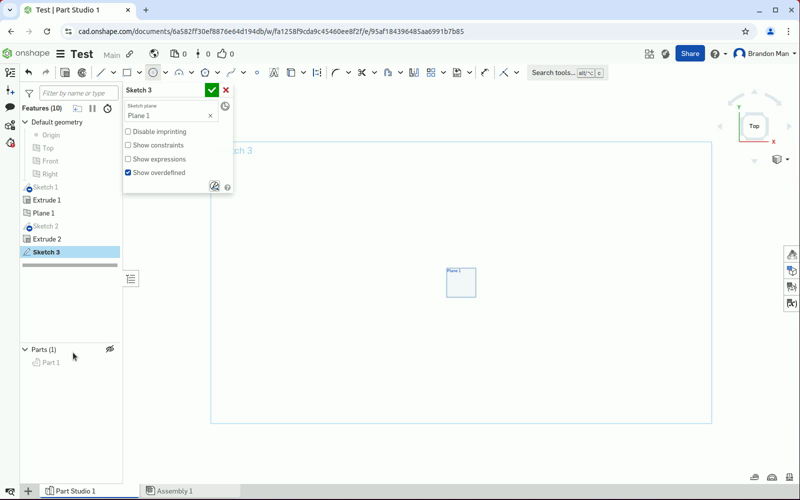
mouse_move(501, 244)
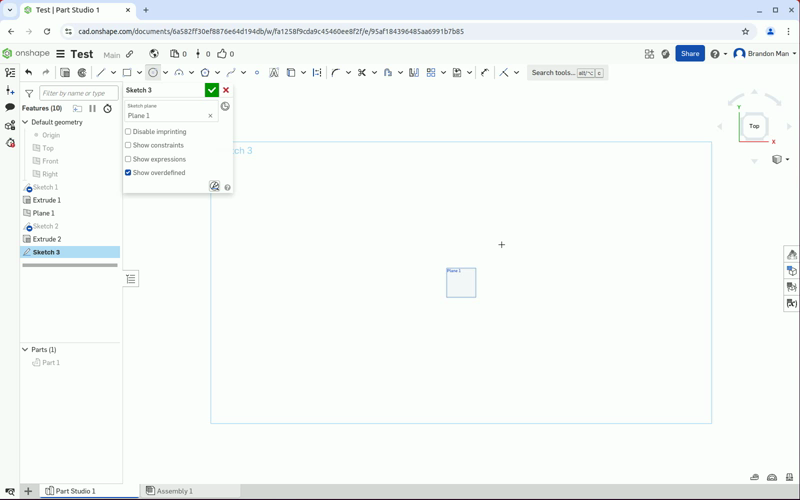
click(501, 244)
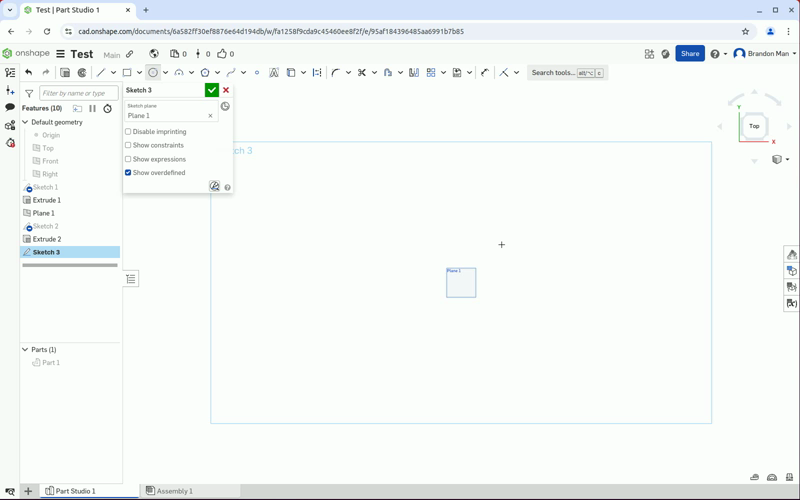
key_up(shift)
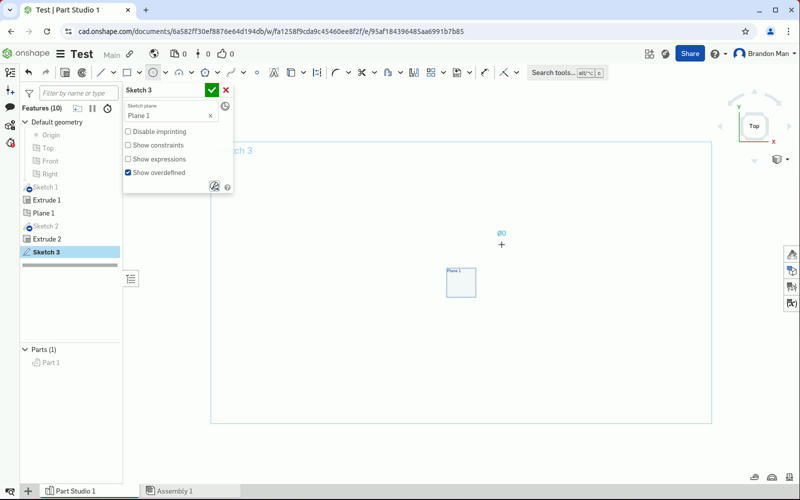
mouse_move(513, 244)
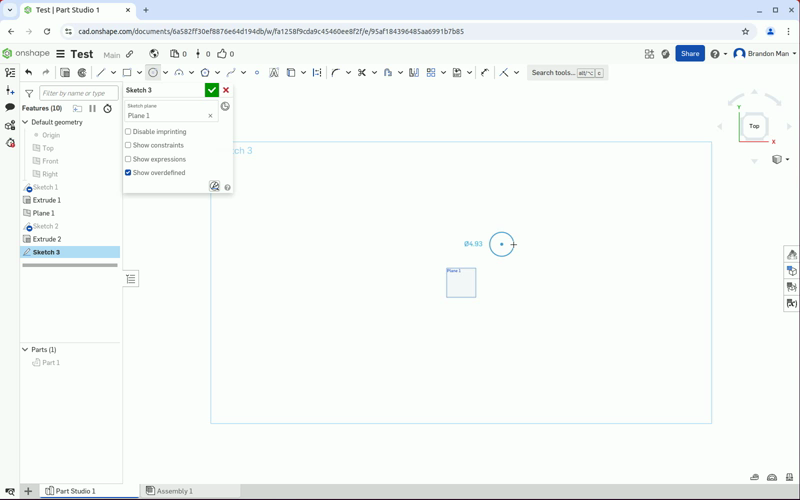
click(513, 244)
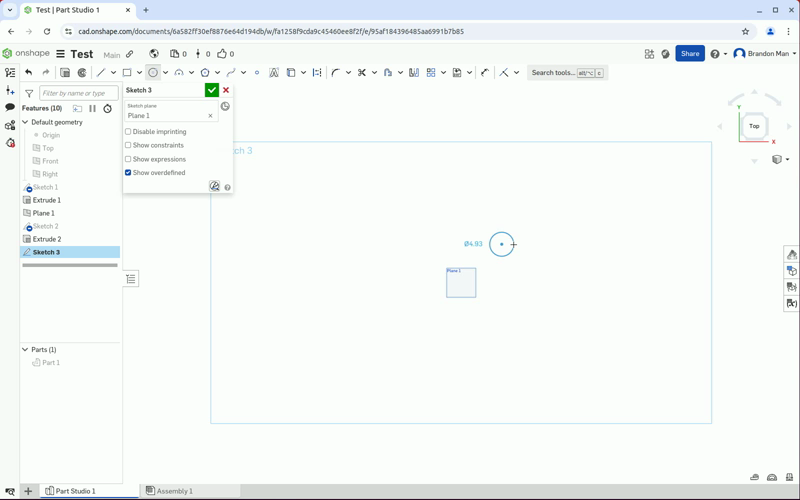
key(esc)
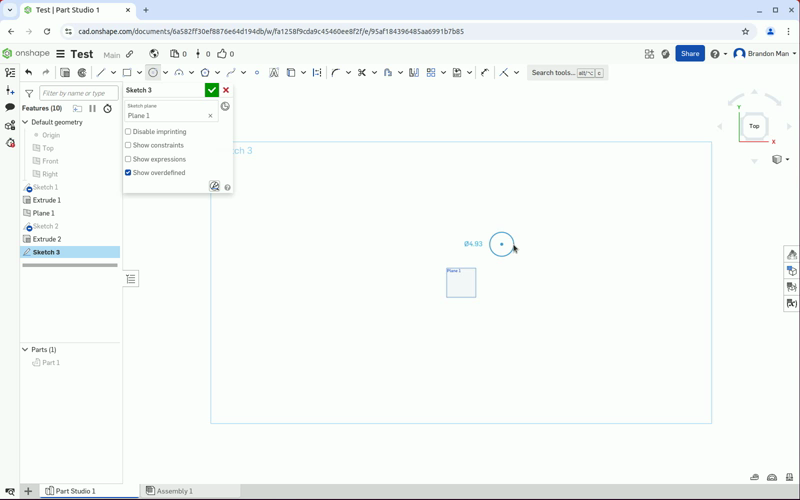
mouse_move(497, 233)
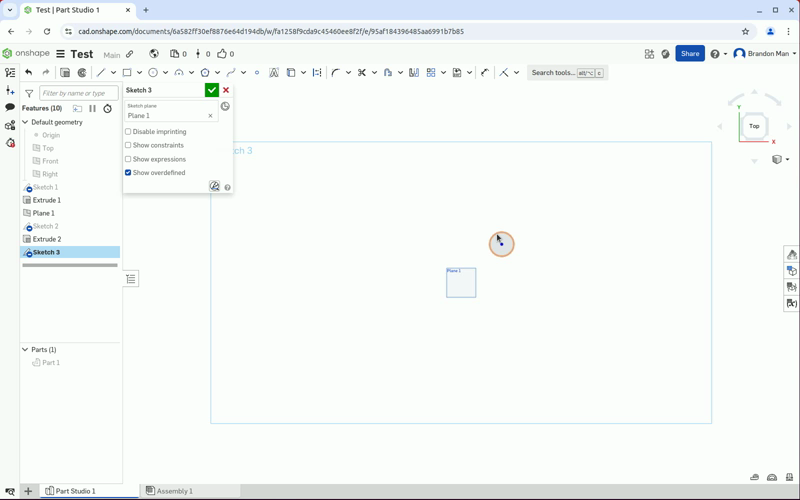
scroll(6)
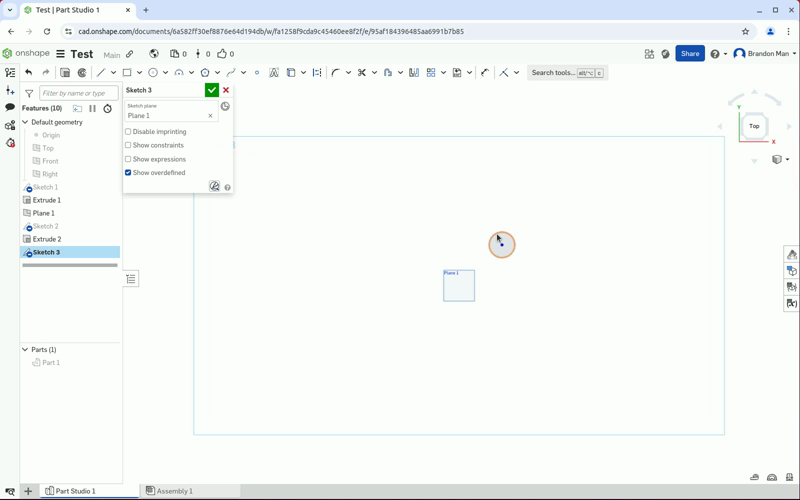
scroll(6)
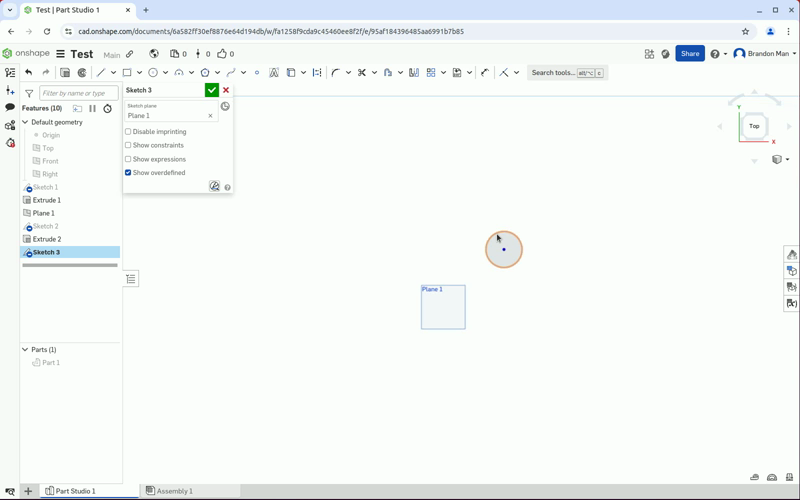
scroll(6)
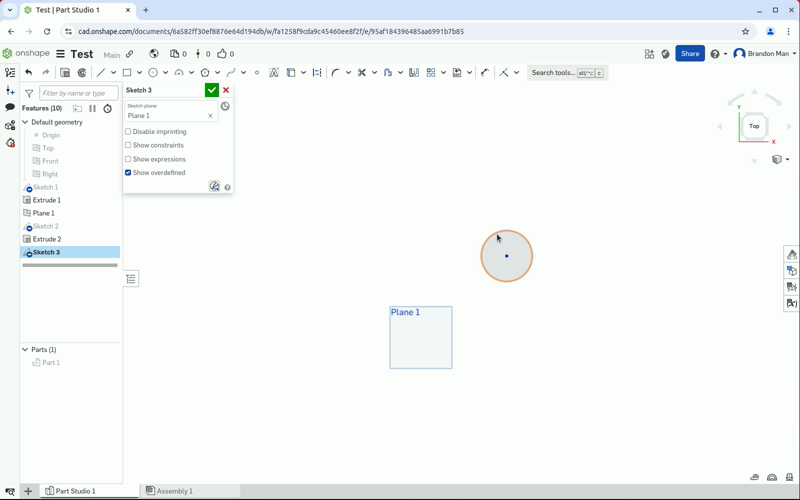
scroll(6)
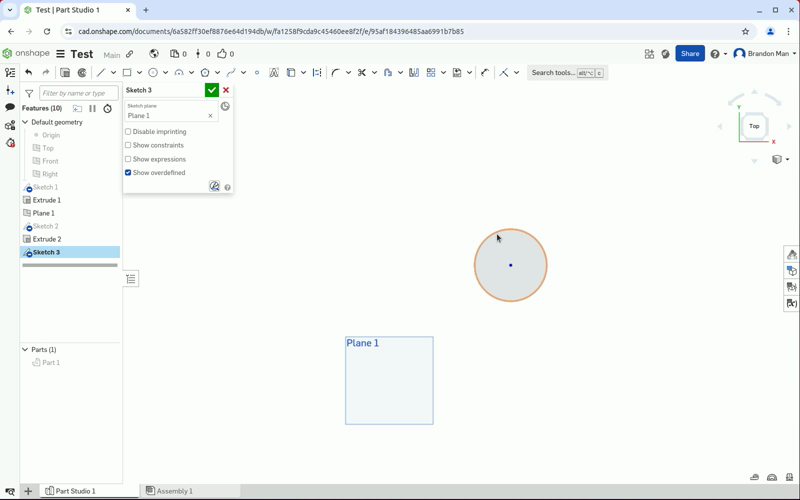
scroll(6)
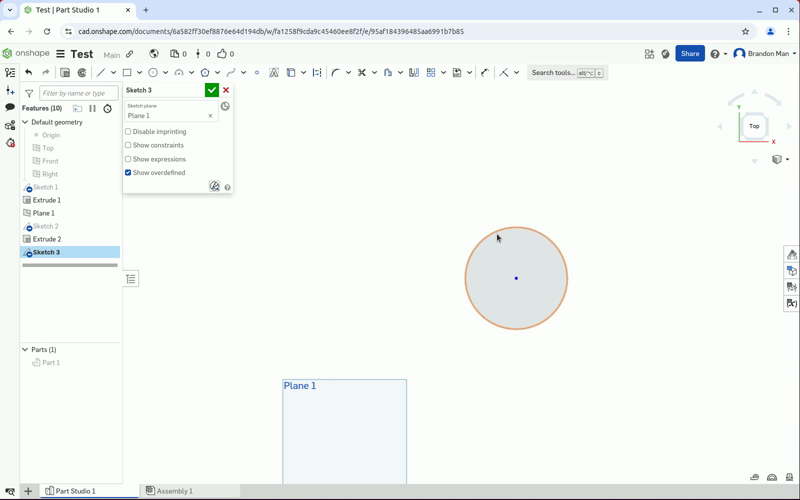
scroll(6)
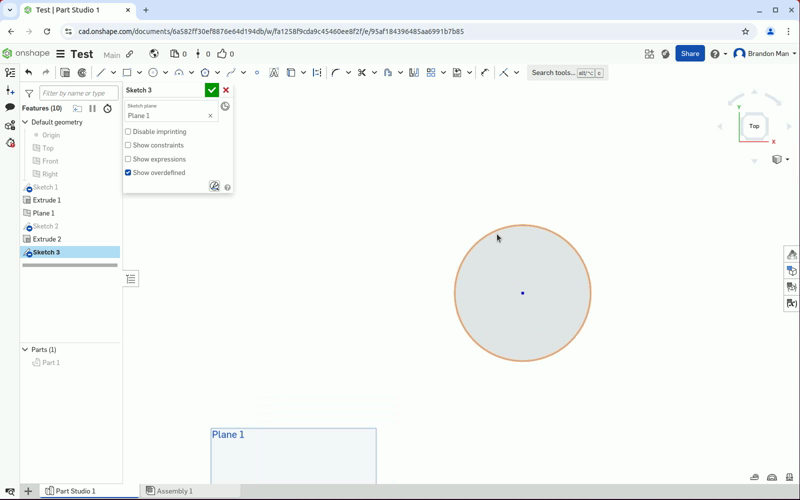
scroll(6)
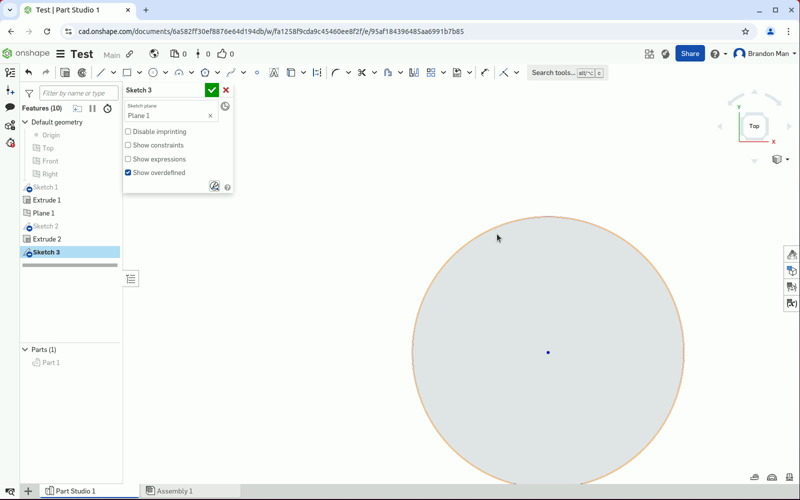
click(497, 233)
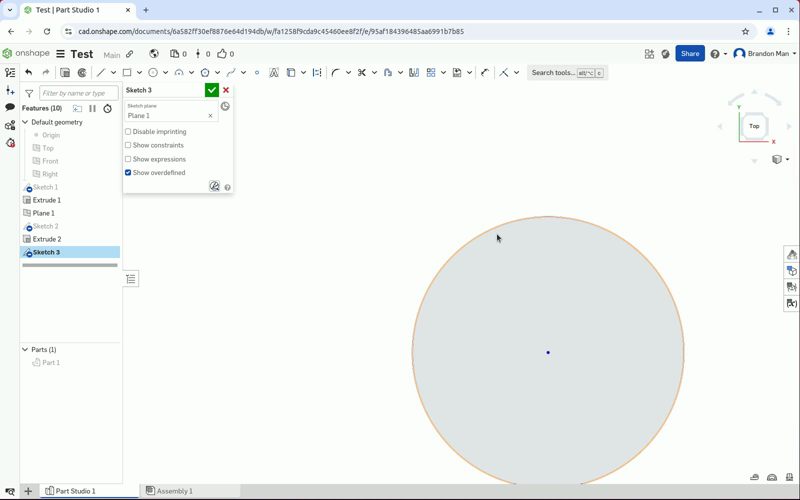
scroll(-6)
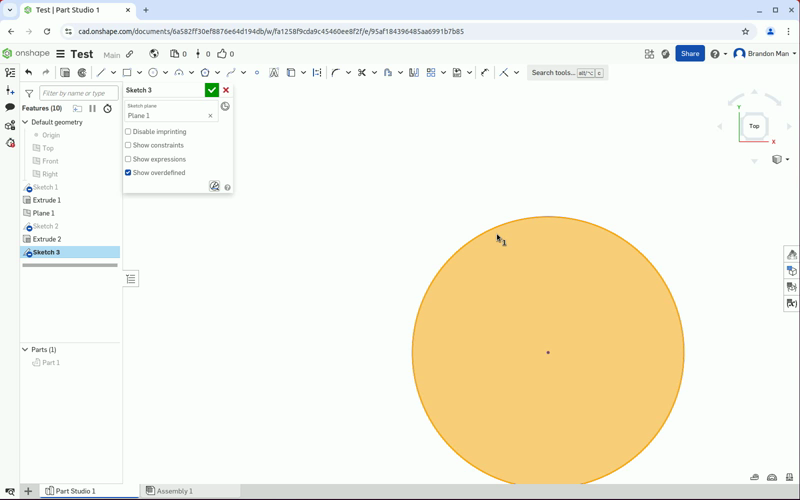
scroll(-6)
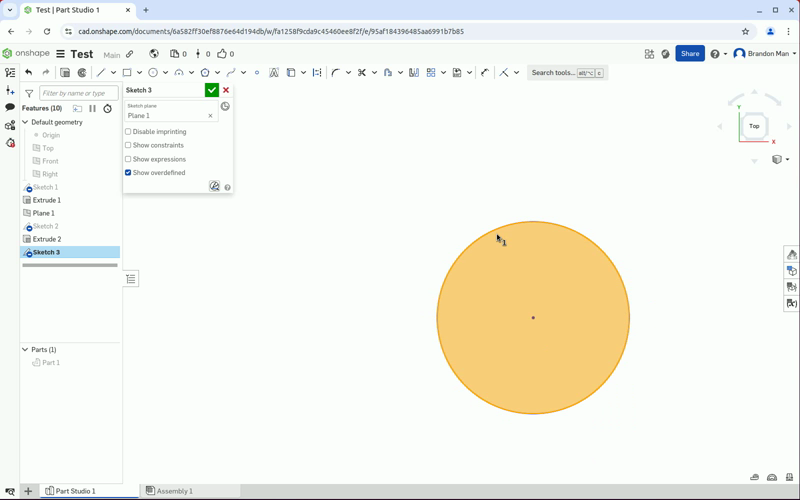
scroll(-6)
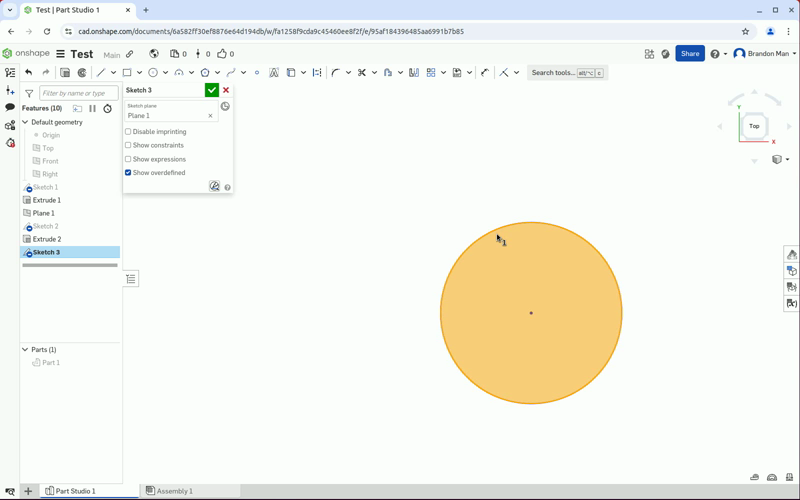
scroll(-6)
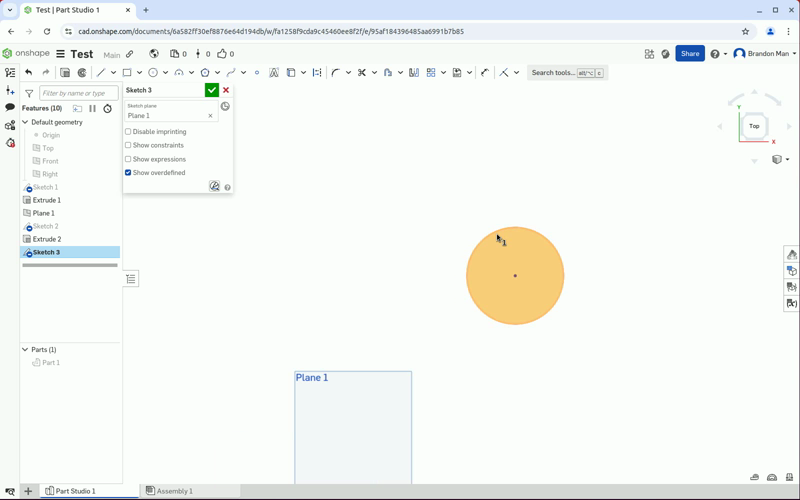
scroll(-6)
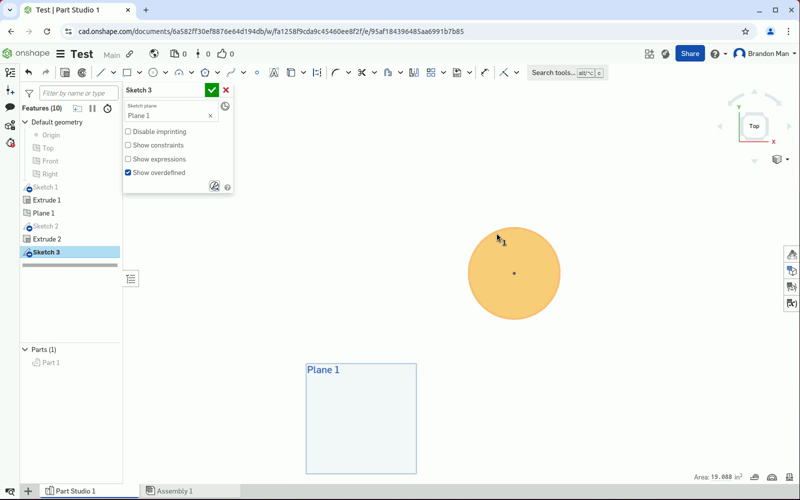
scroll(-6)
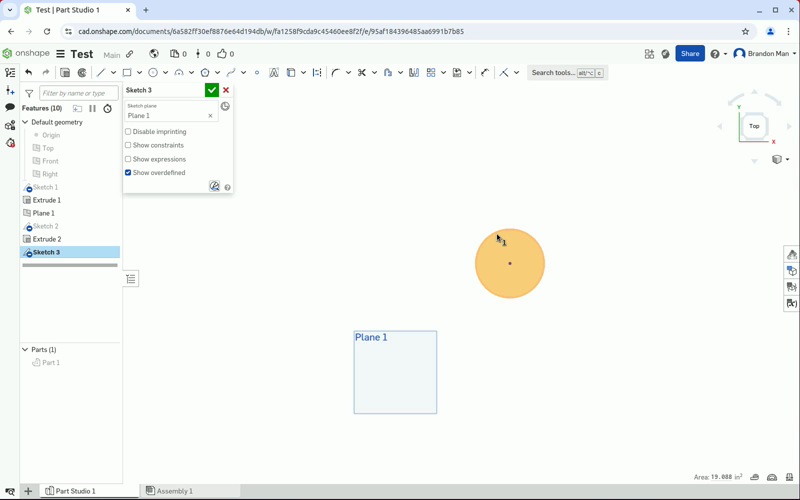
scroll(-6)
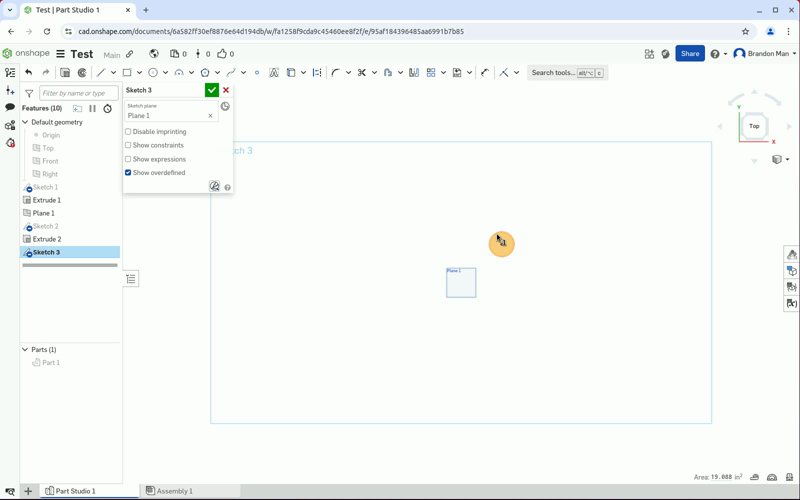
mouse_move(73, 352)
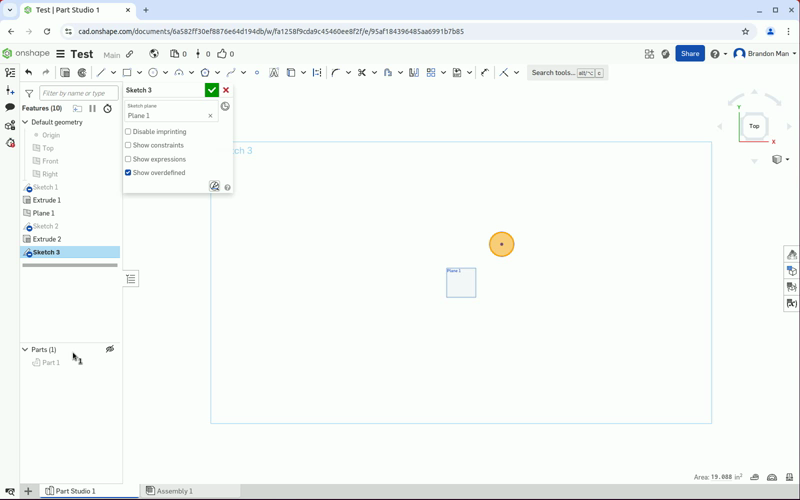
key(shift+y)
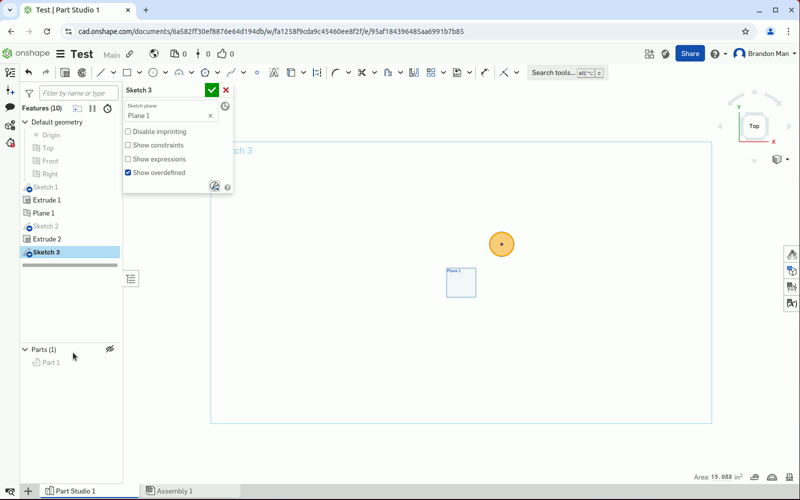
key(shift+e)
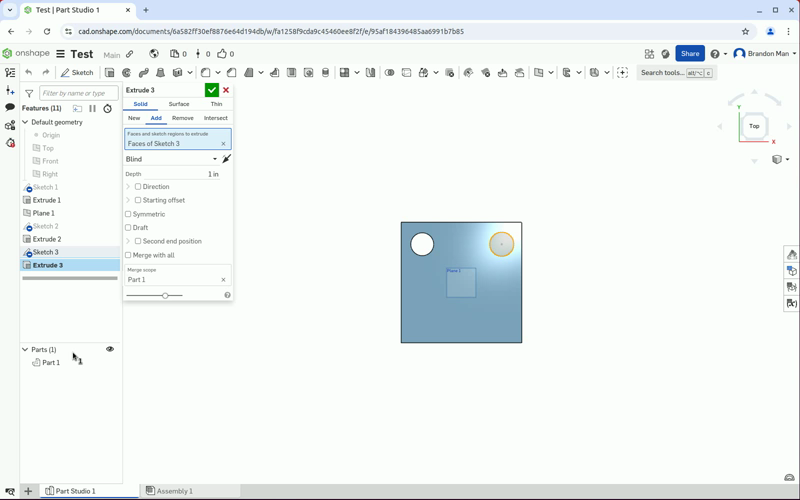
mouse_move(143, 106)
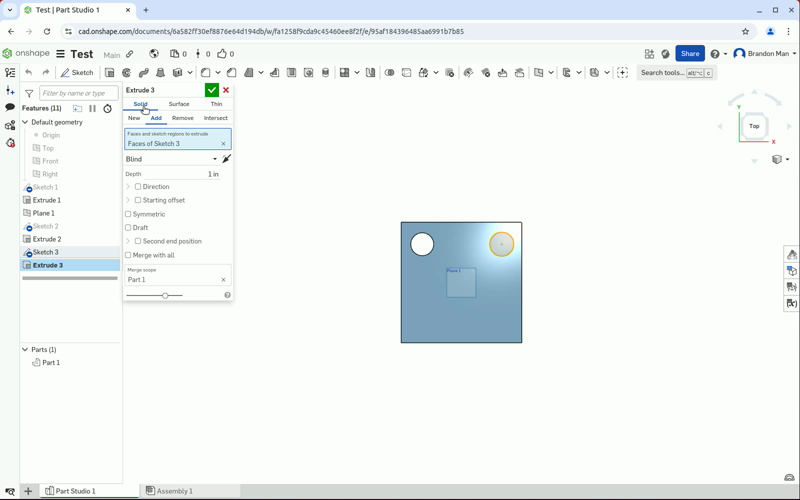
click(143, 106)
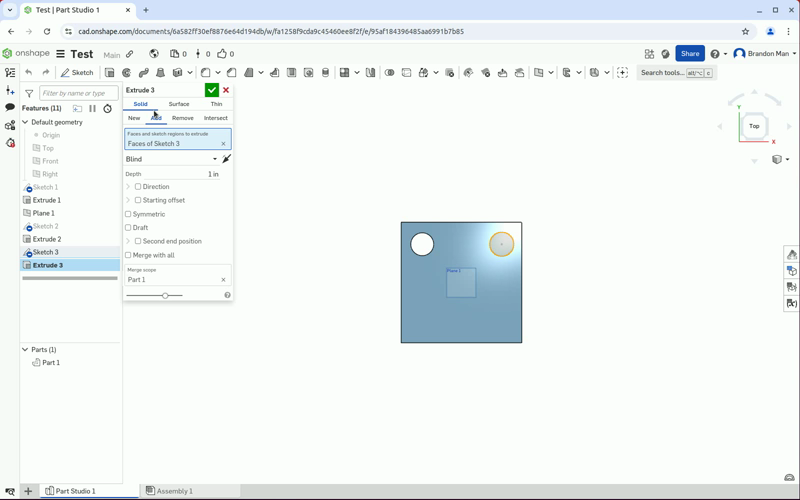
mouse_move(186, 120)
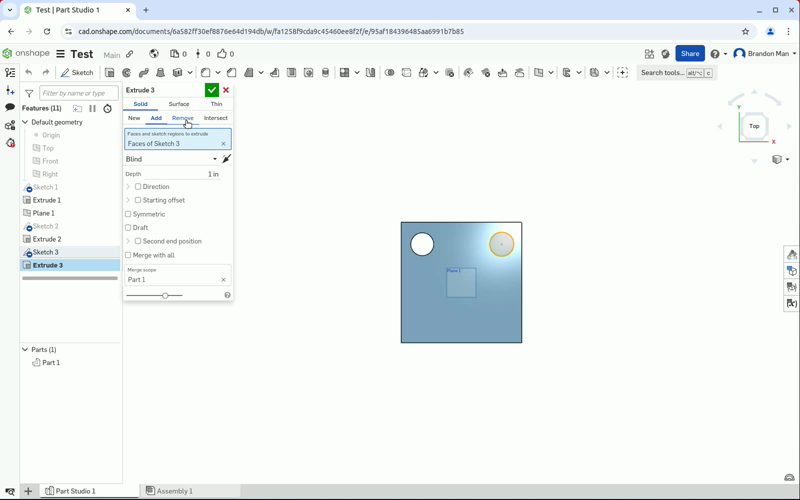
click(186, 120)
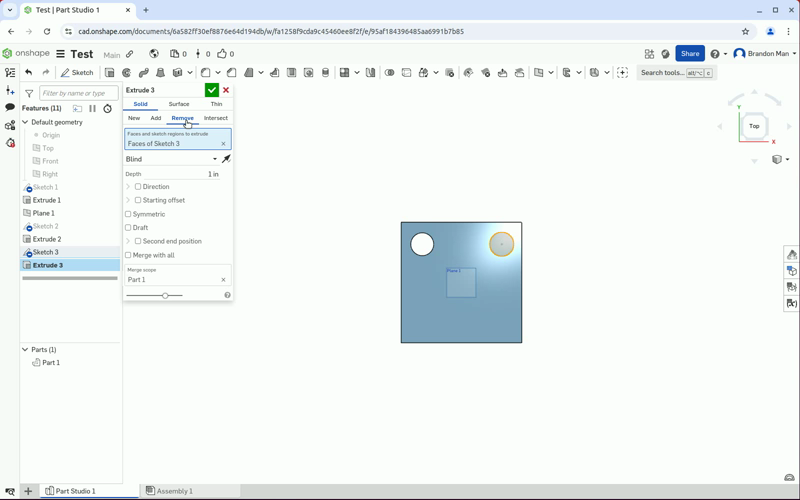
key(tab, 4)
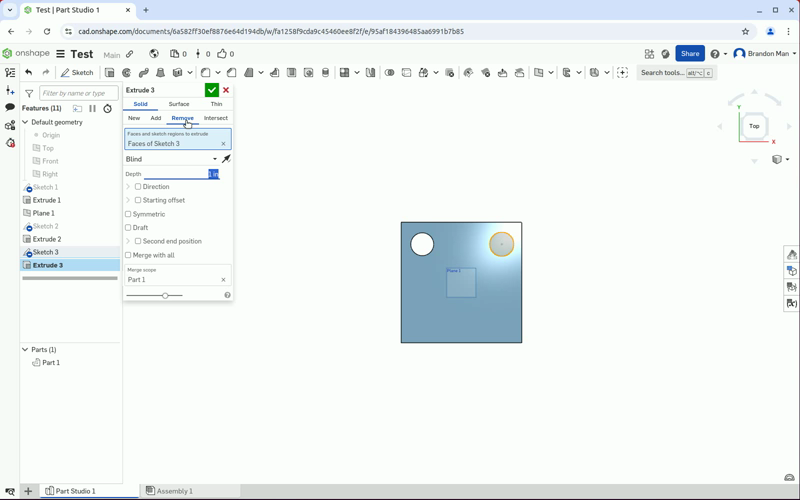
text(26.478)
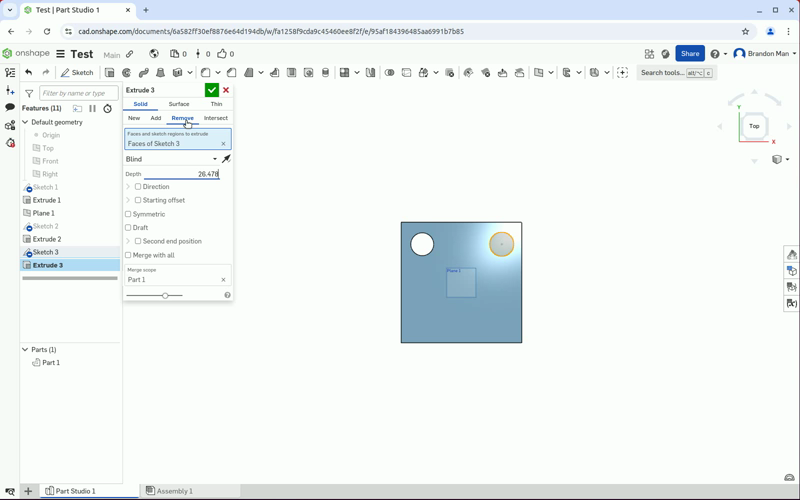
key(tab, 6)
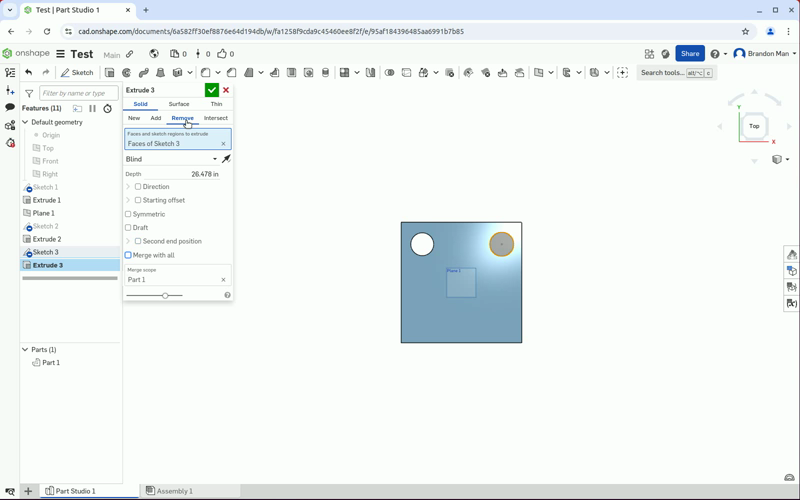
key(space)
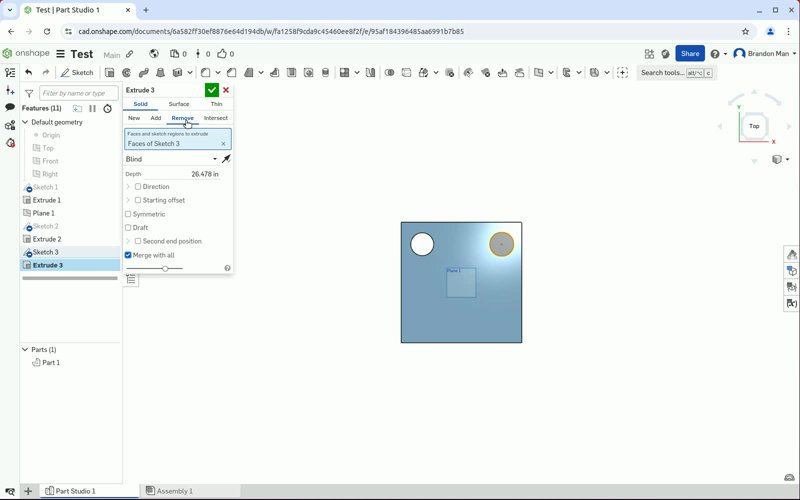
key(enter)
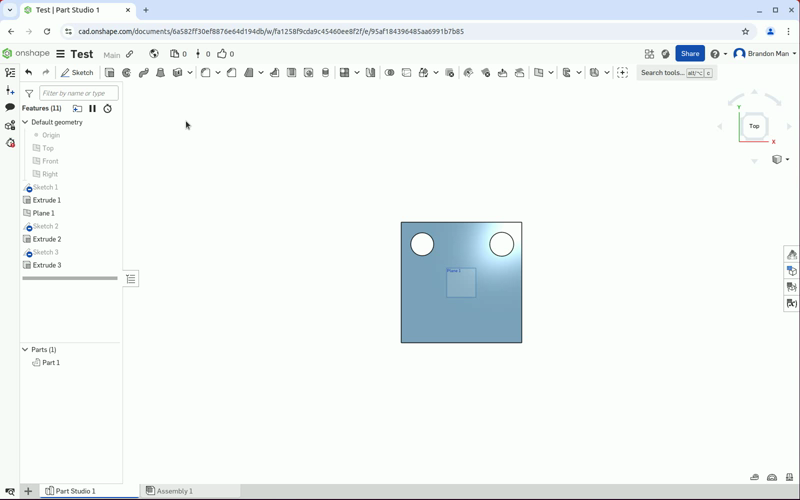
key(shift+h)
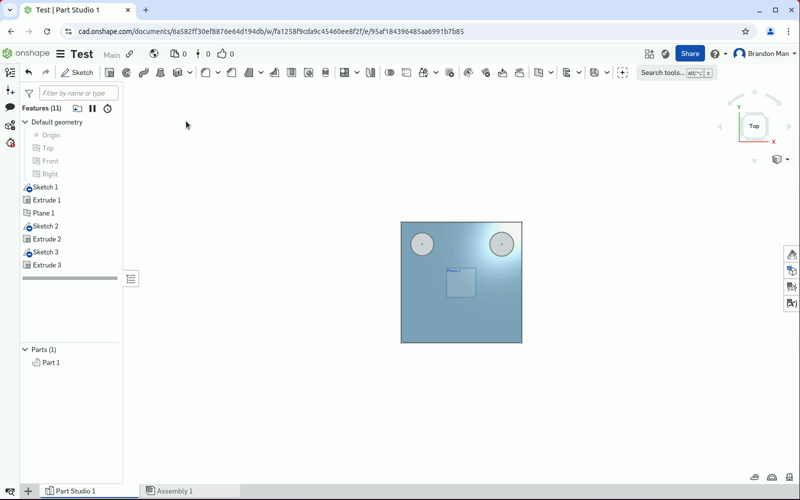
key(shift+h)
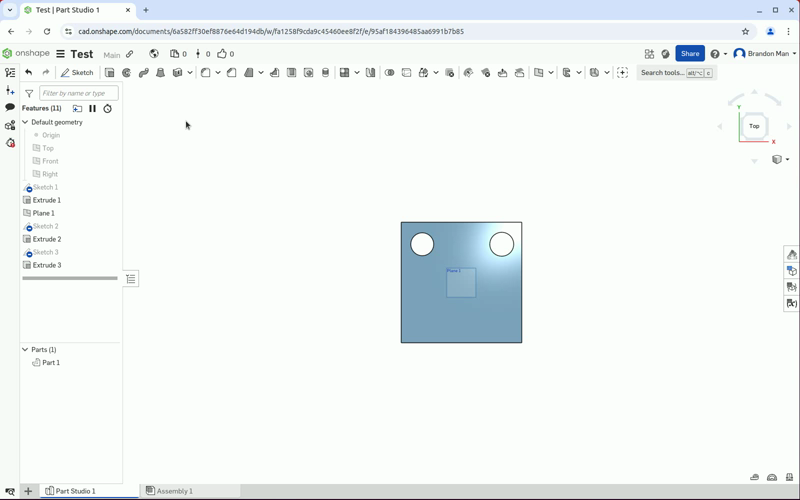
mouse_move(73, 189)
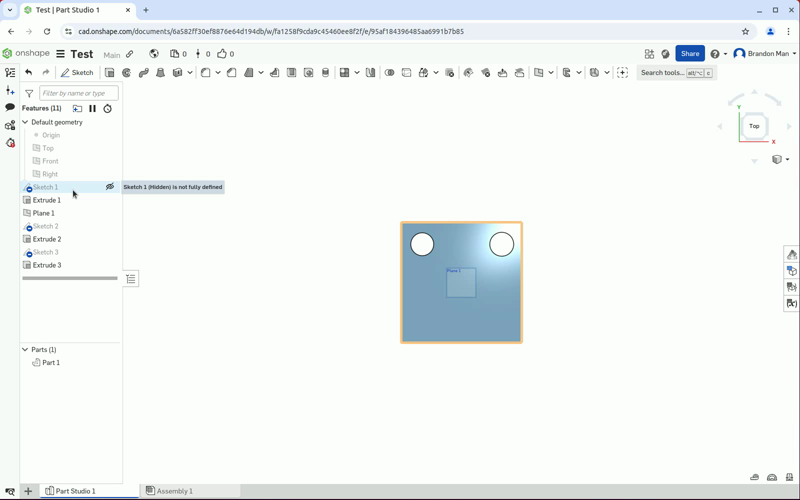
click(73, 189)
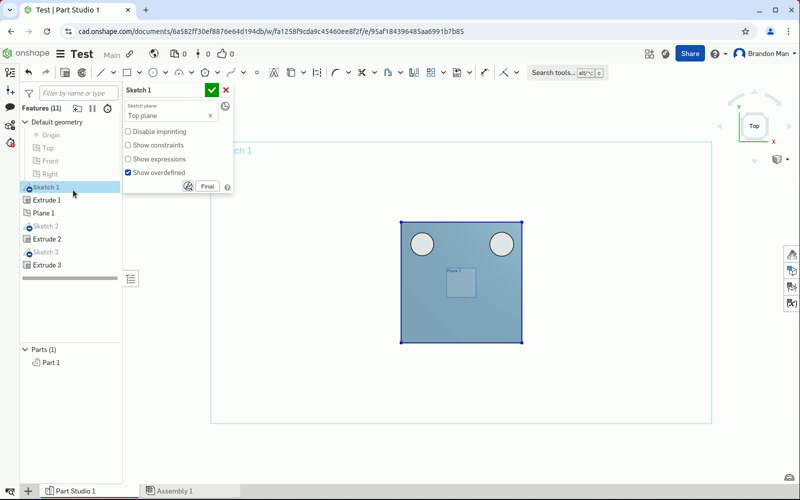
mouse_move(229, 92)
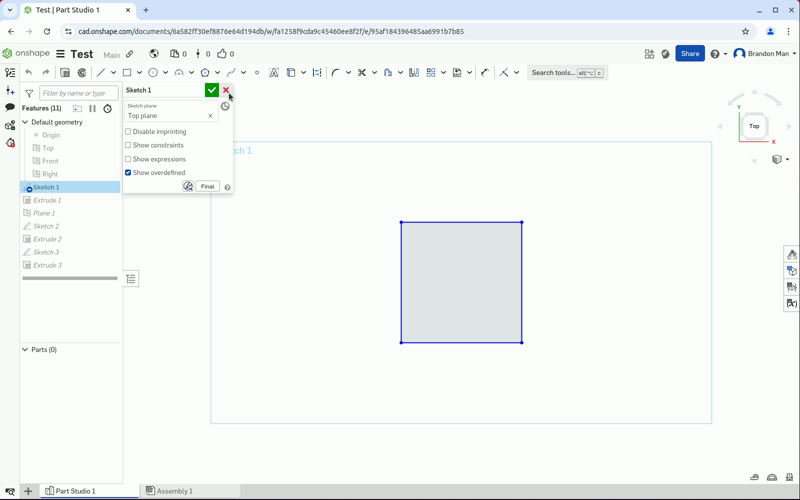
click(229, 92)
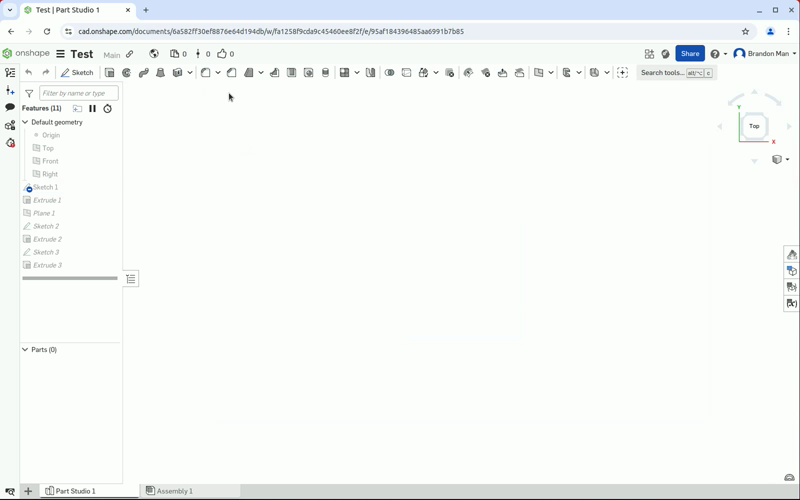
key(shift+s)
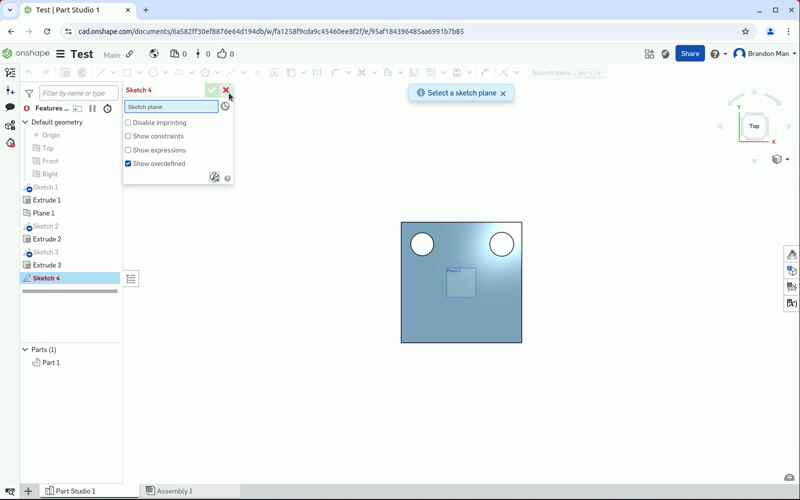
mouse_move(73, 215)
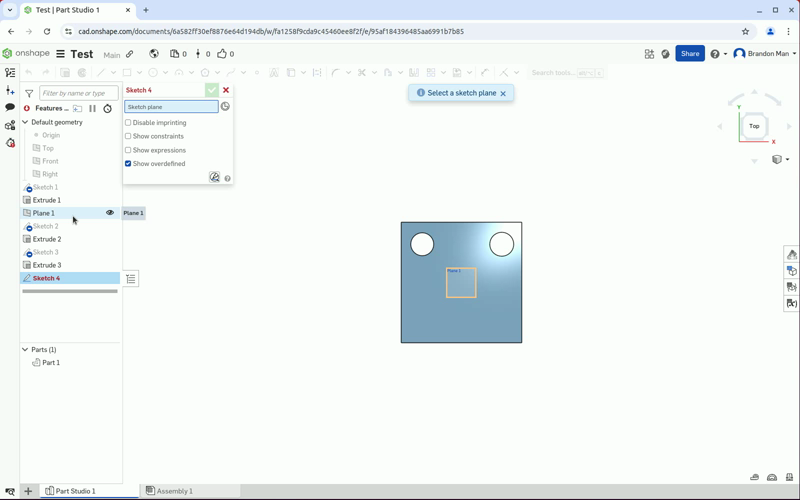
click(73, 215)
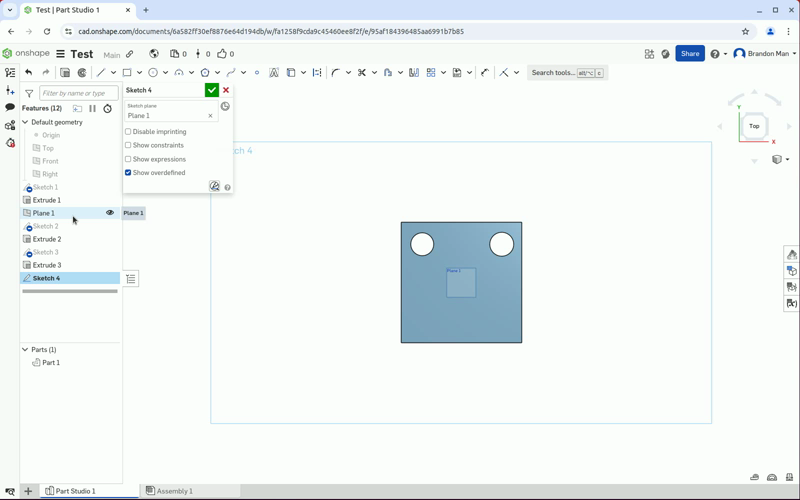
mouse_move(73, 352)
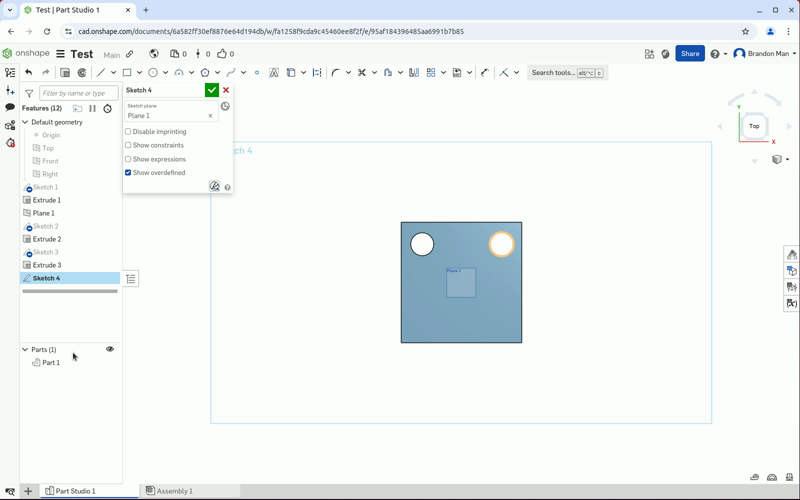
key(y)
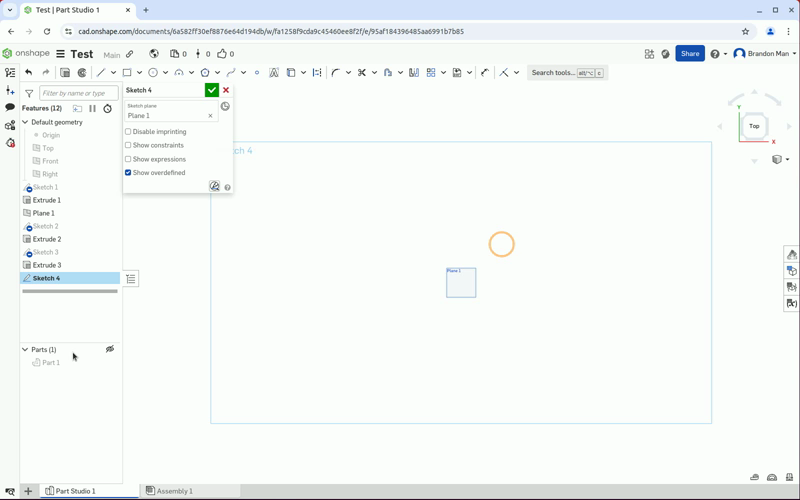
key(c)
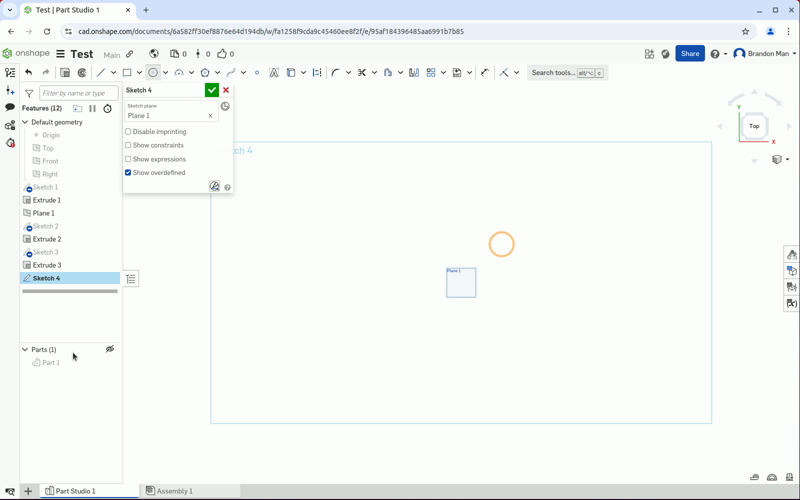
key_down(shift)
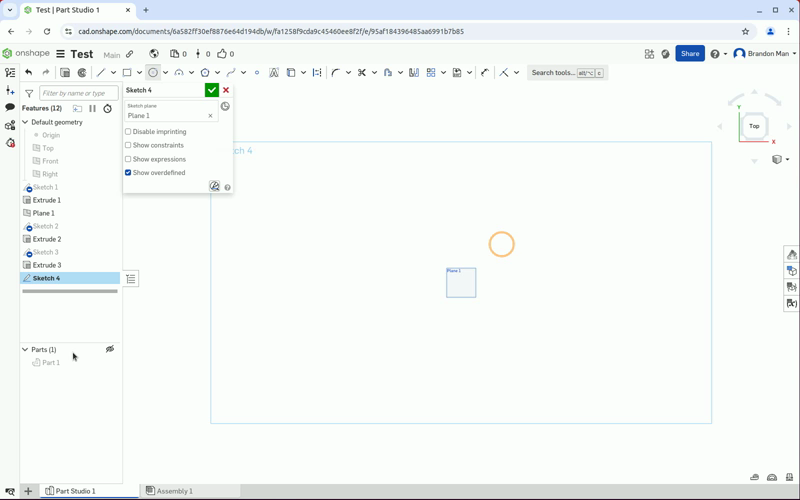
mouse_move(501, 324)
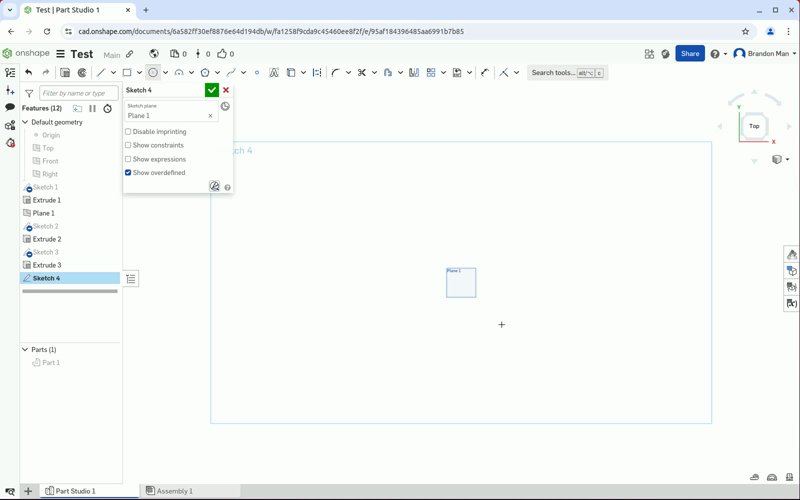
click(501, 324)
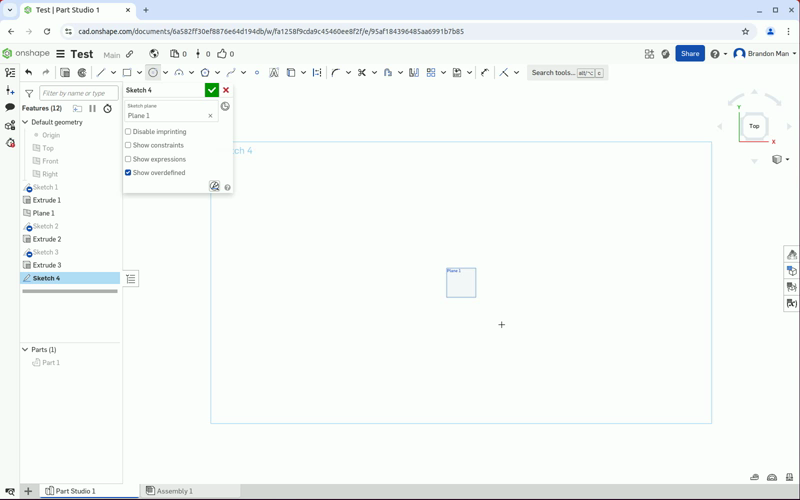
key_up(shift)
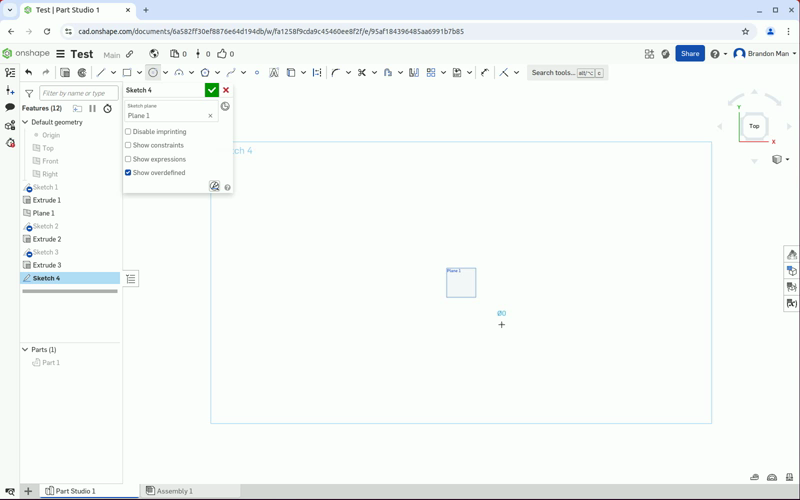
mouse_move(513, 324)
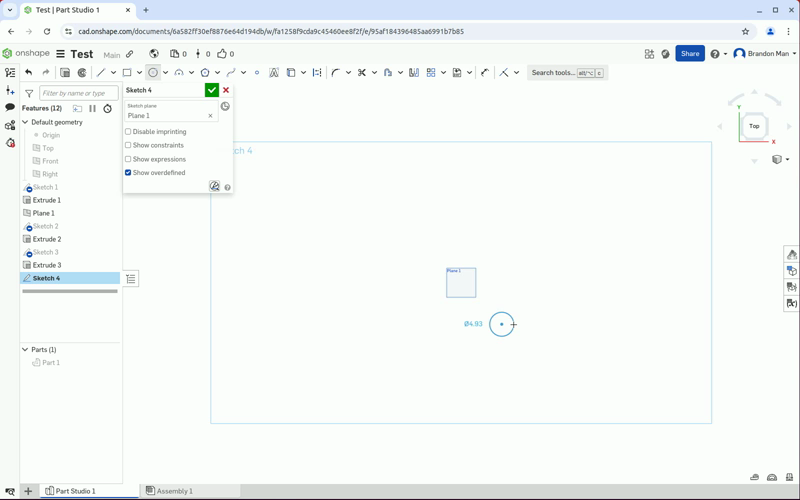
click(513, 324)
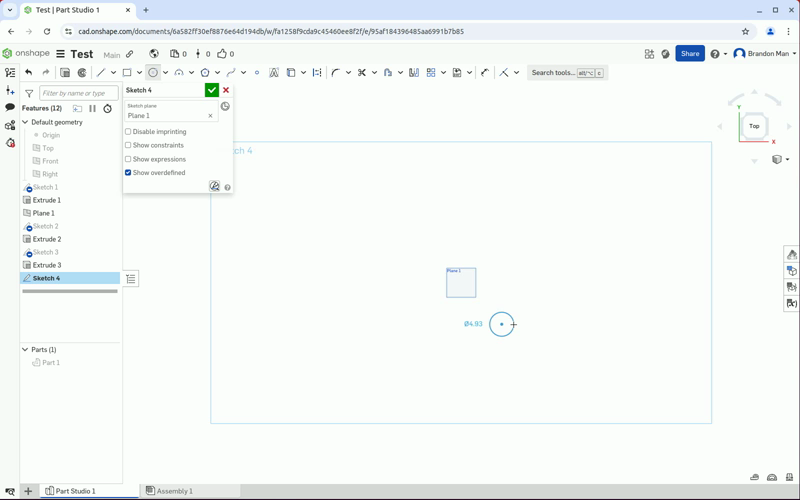
key(esc)
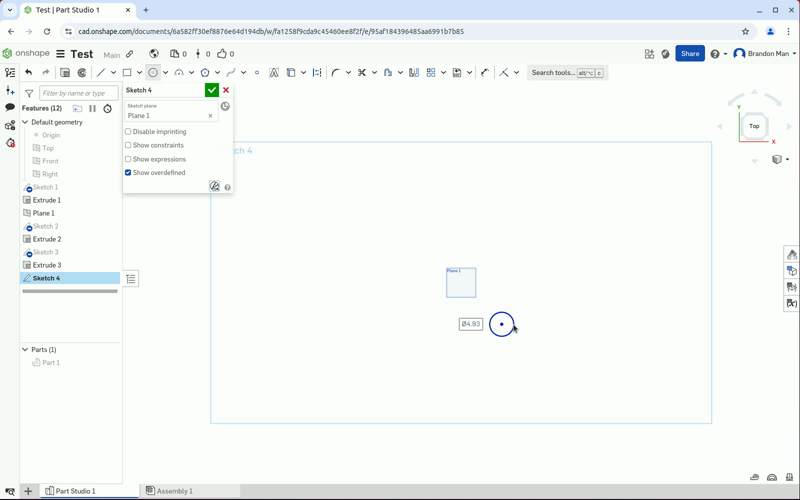
mouse_move(496, 323)
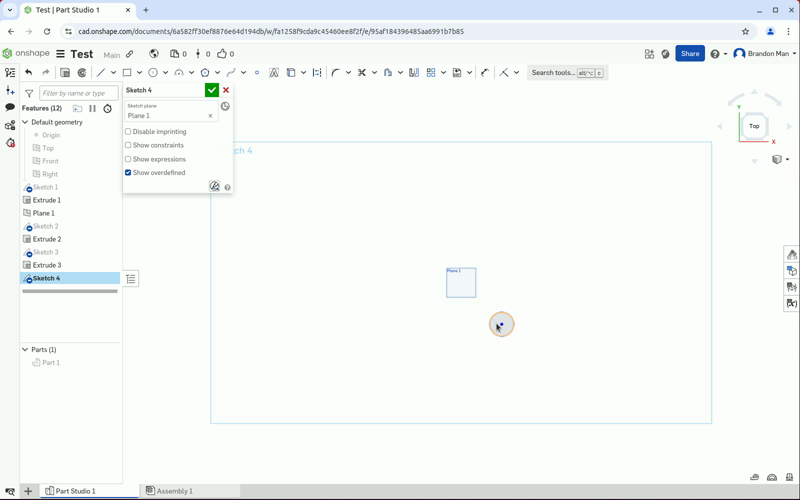
scroll(6)
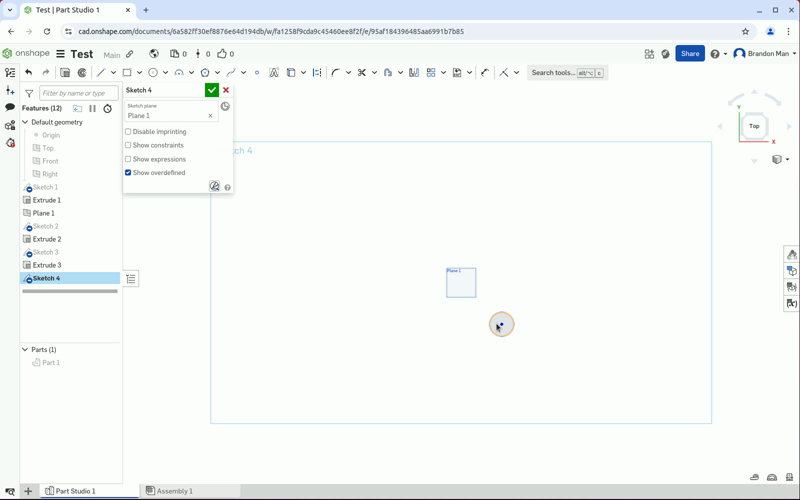
scroll(6)
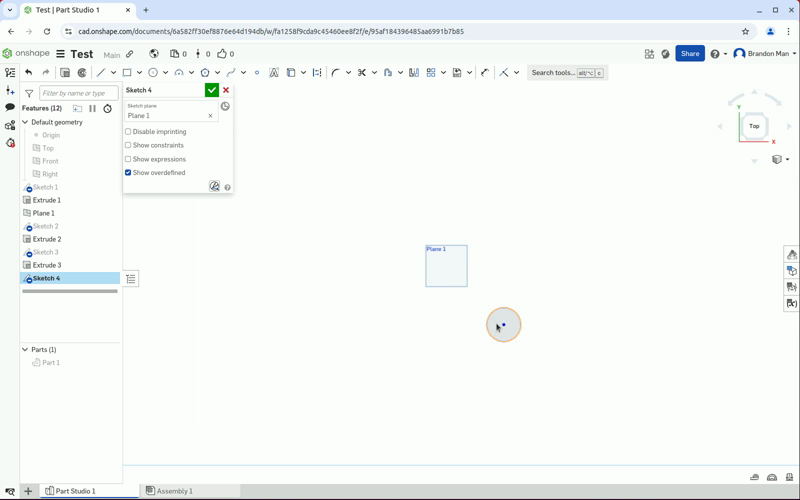
scroll(6)
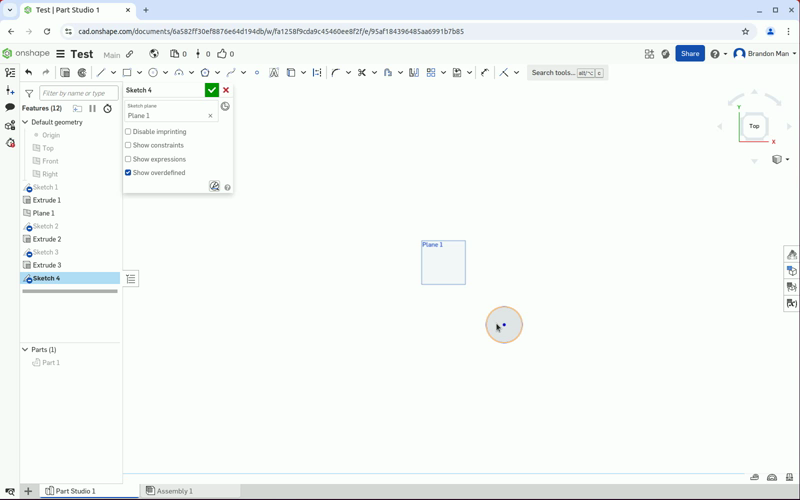
scroll(6)
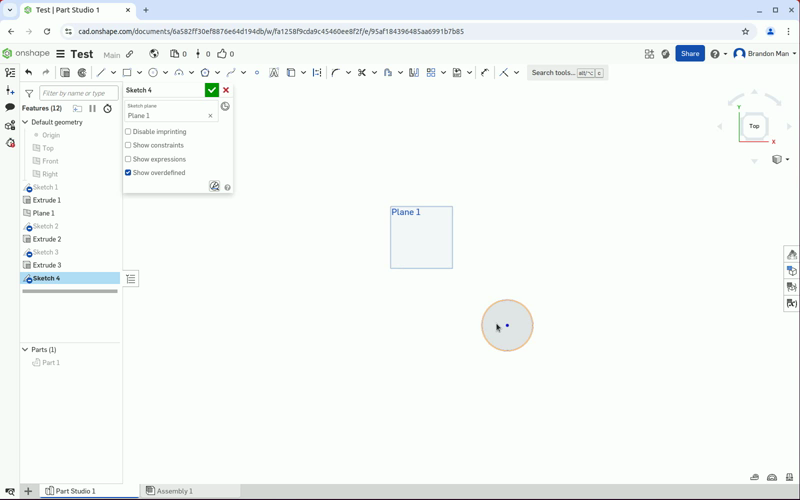
scroll(6)
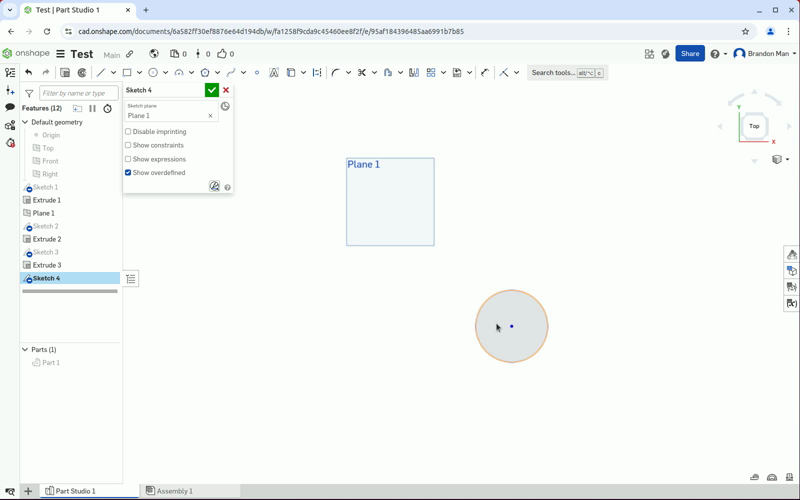
scroll(6)
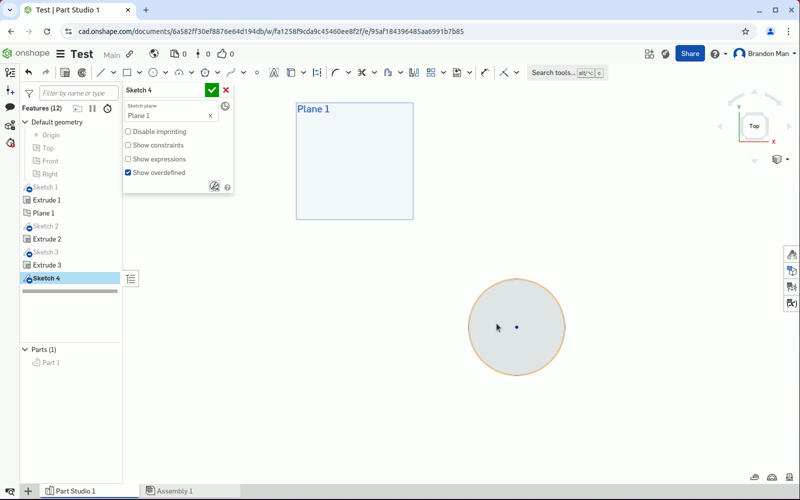
scroll(6)
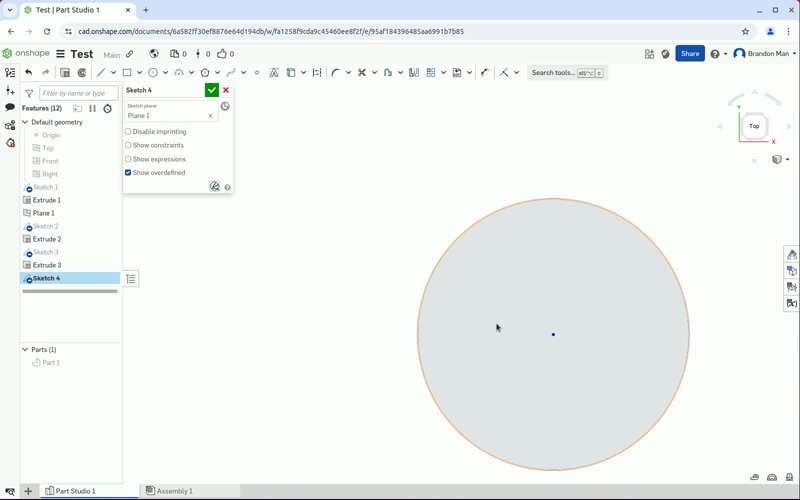
click(496, 323)
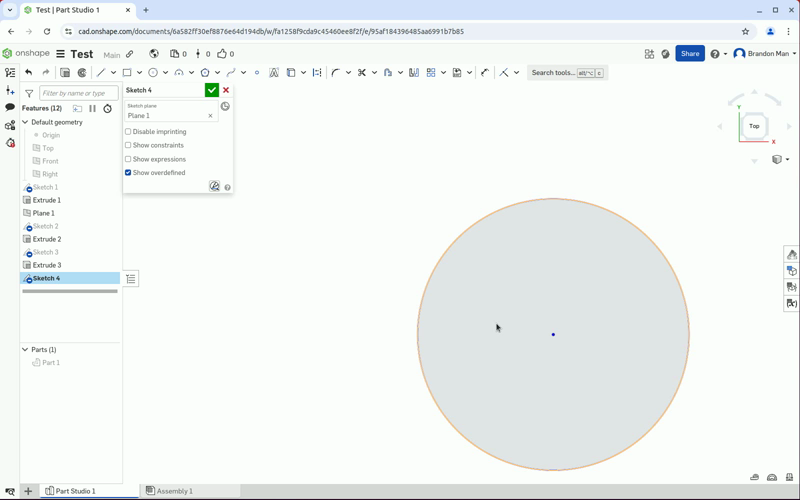
scroll(-6)
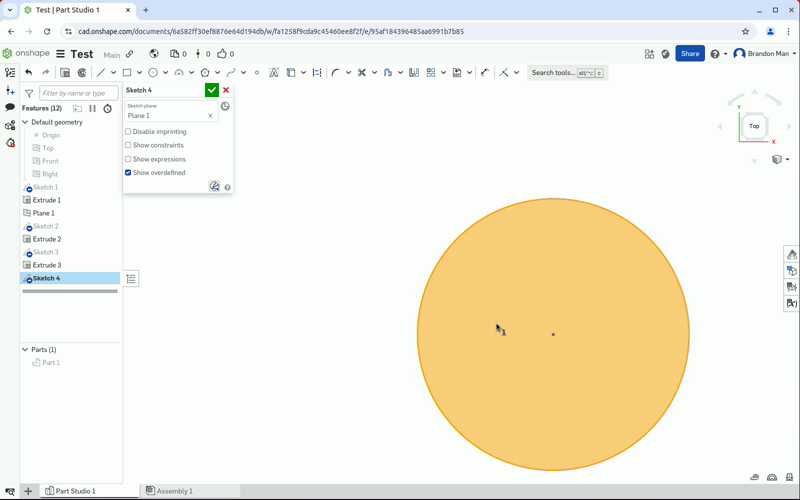
scroll(-6)
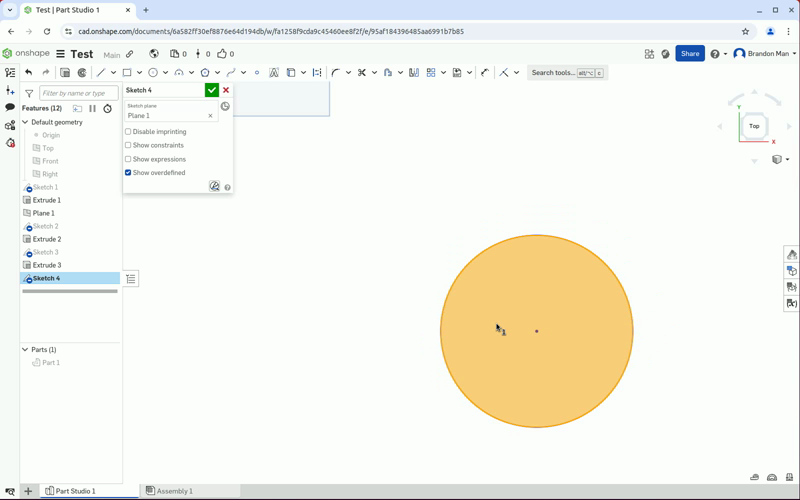
scroll(-6)
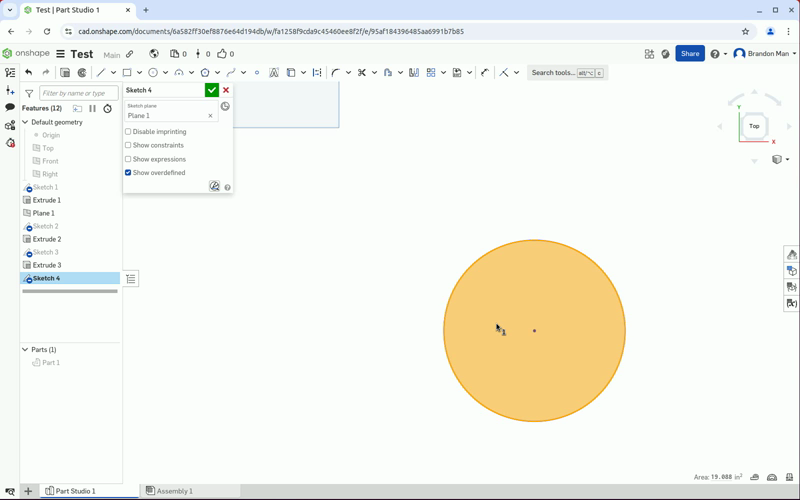
scroll(-6)
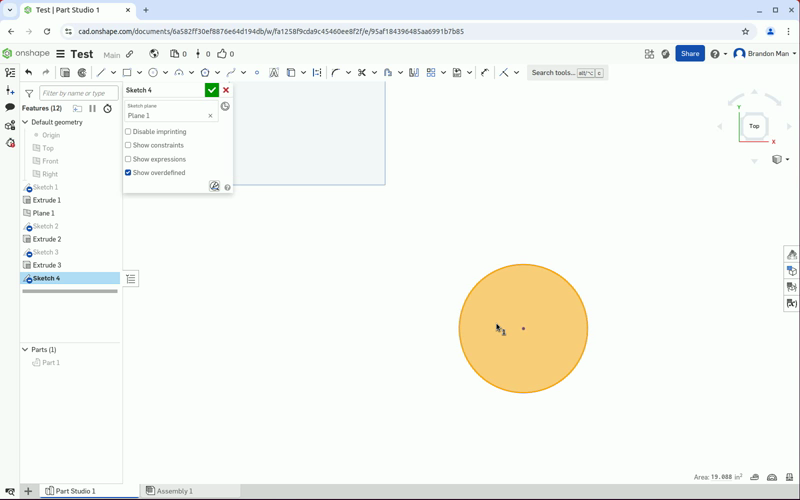
scroll(-6)
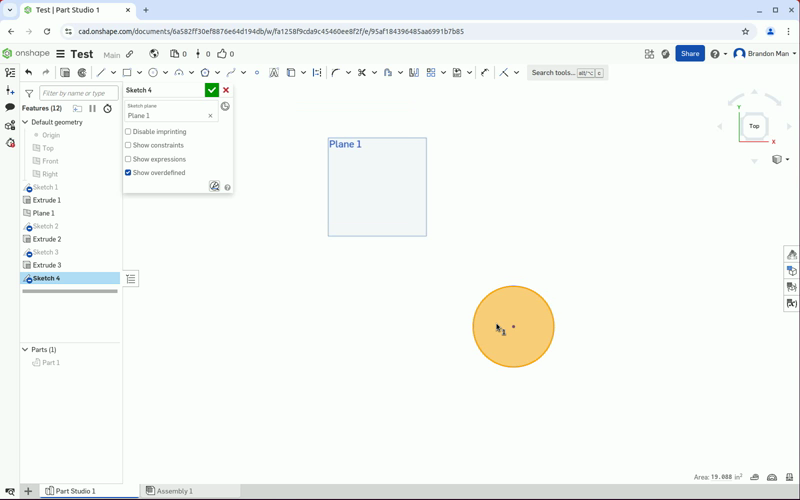
scroll(-6)
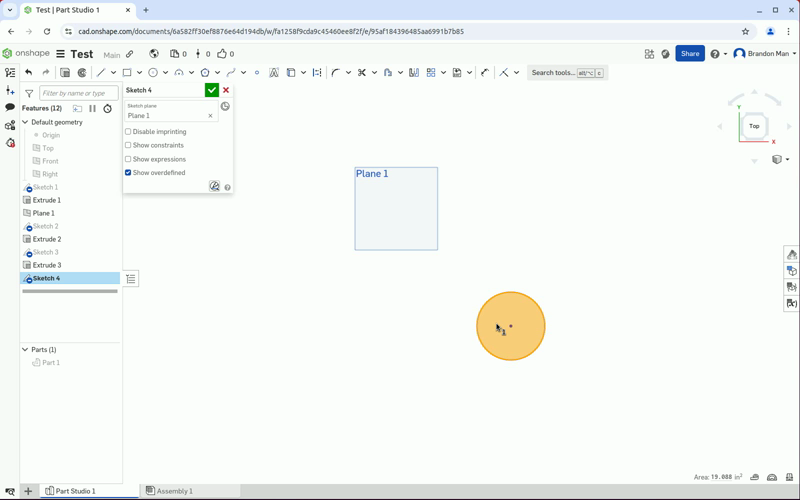
scroll(-6)
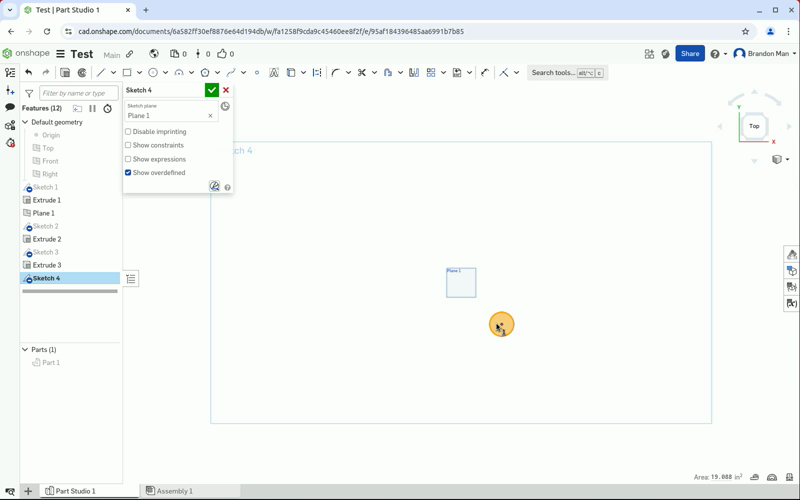
mouse_move(73, 352)
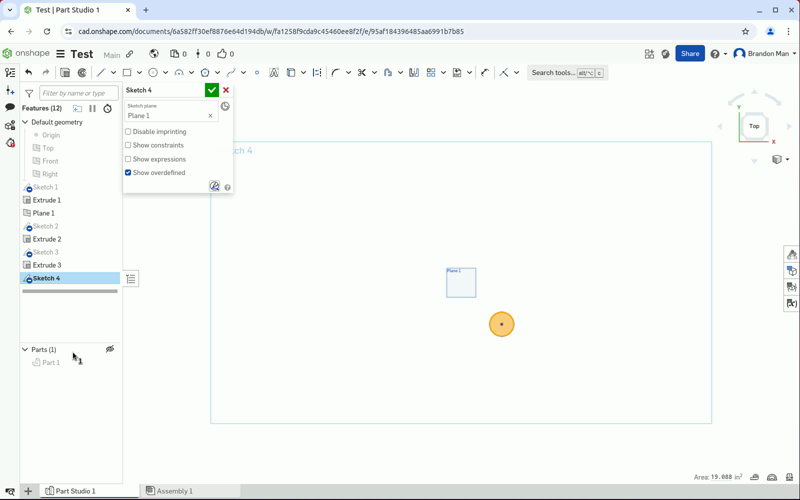
key(shift+y)
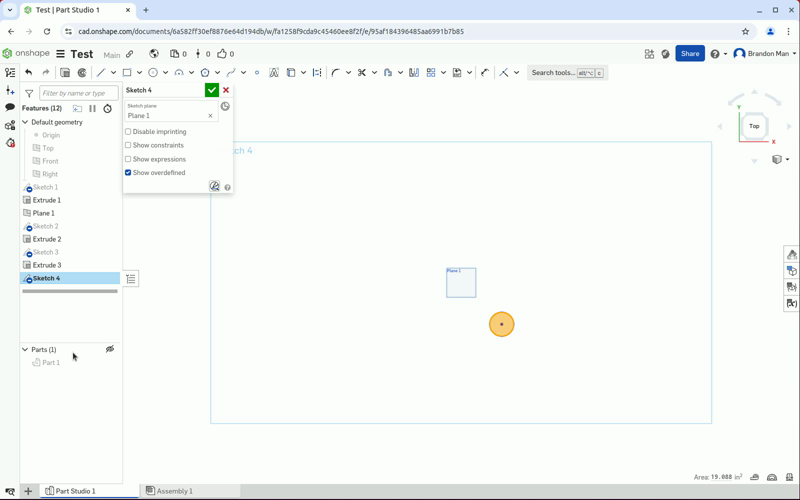
key(shift+e)
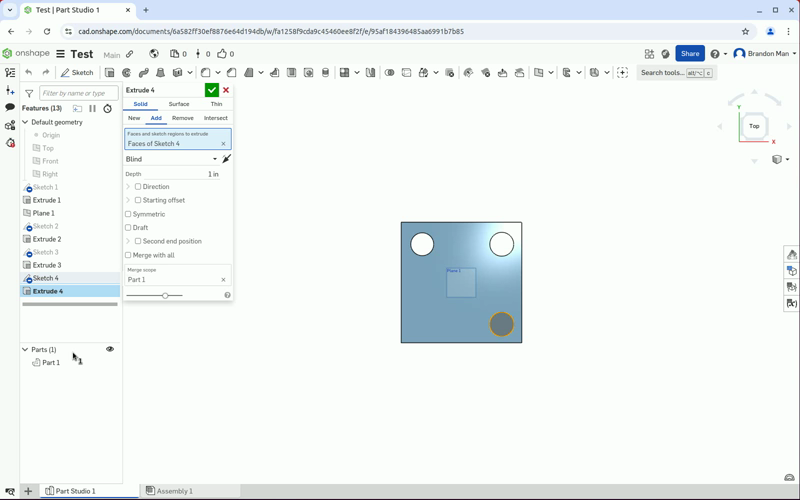
mouse_move(143, 106)
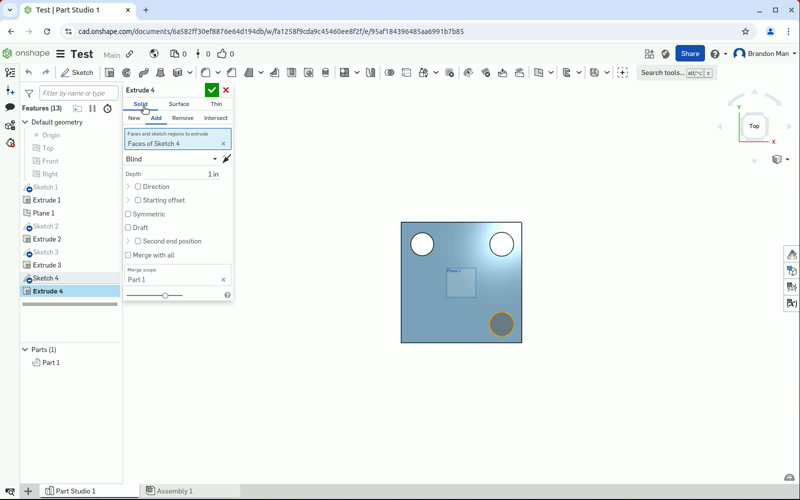
click(143, 106)
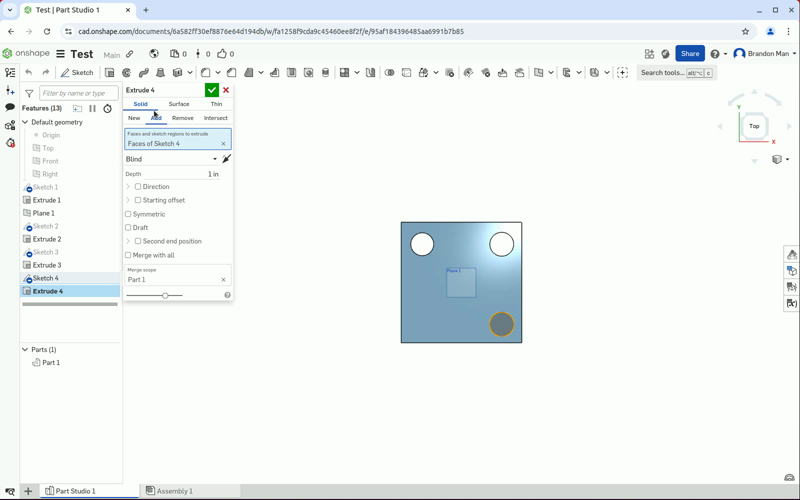
mouse_move(186, 120)
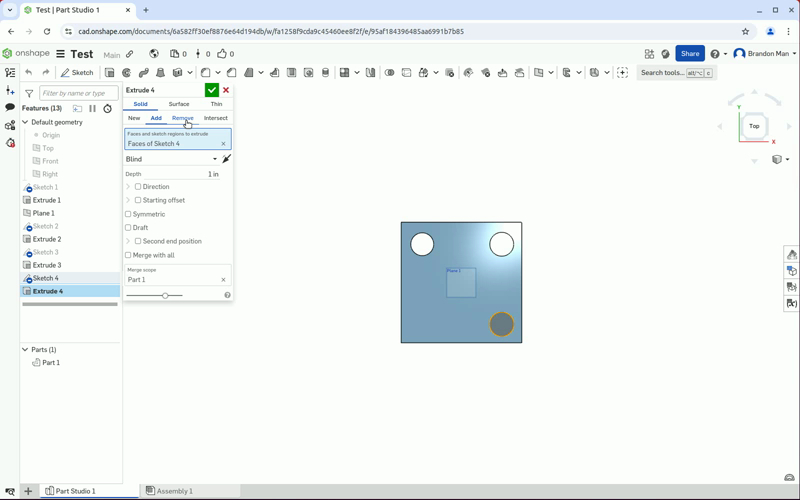
click(186, 120)
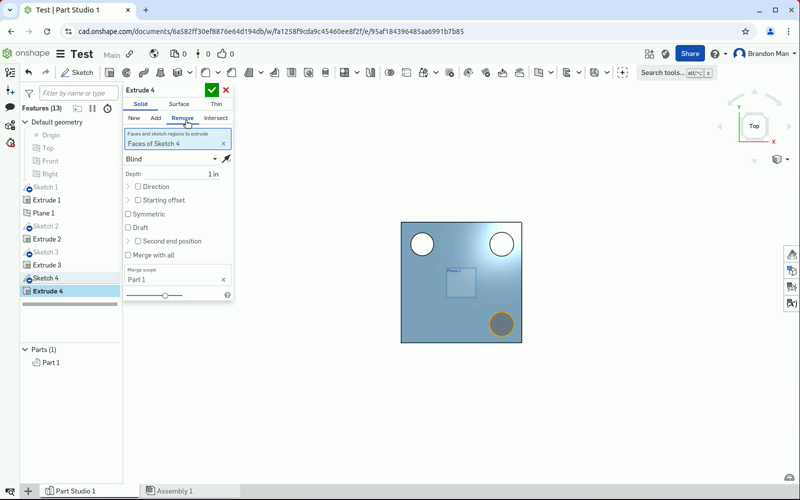
key(tab, 4)
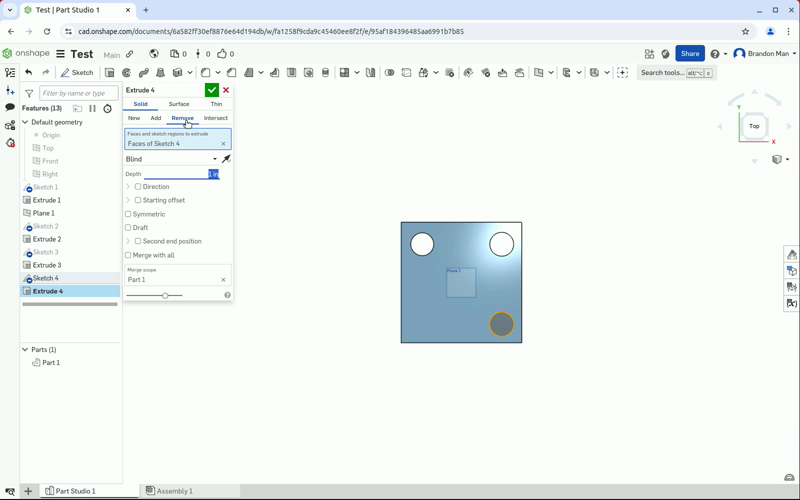
text(26.478)
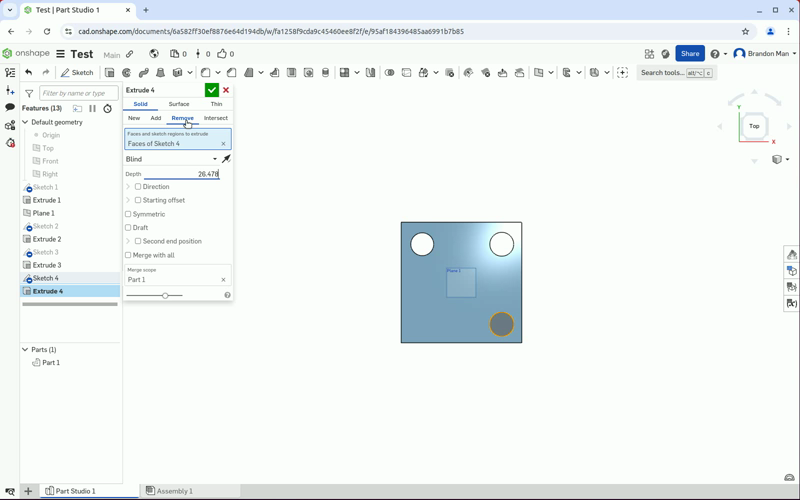
key(tab, 6)
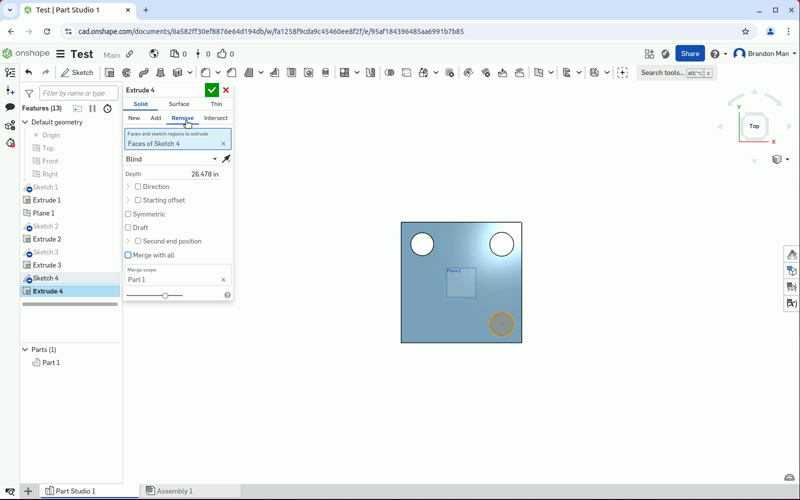
key(space)
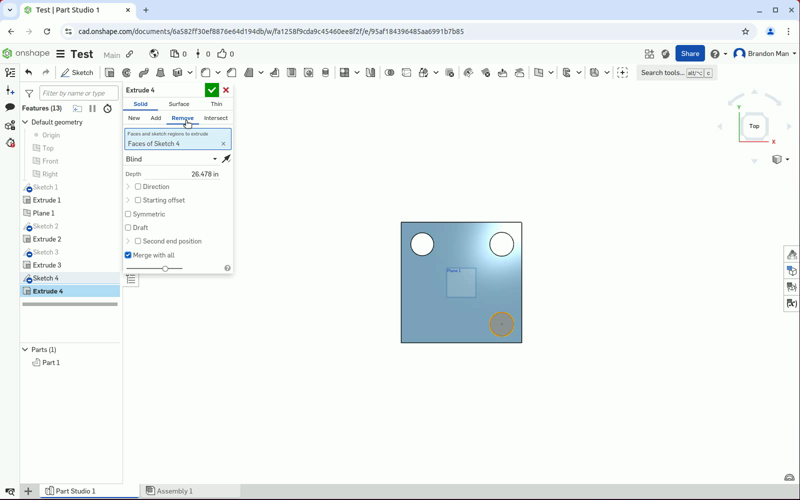
key(enter)
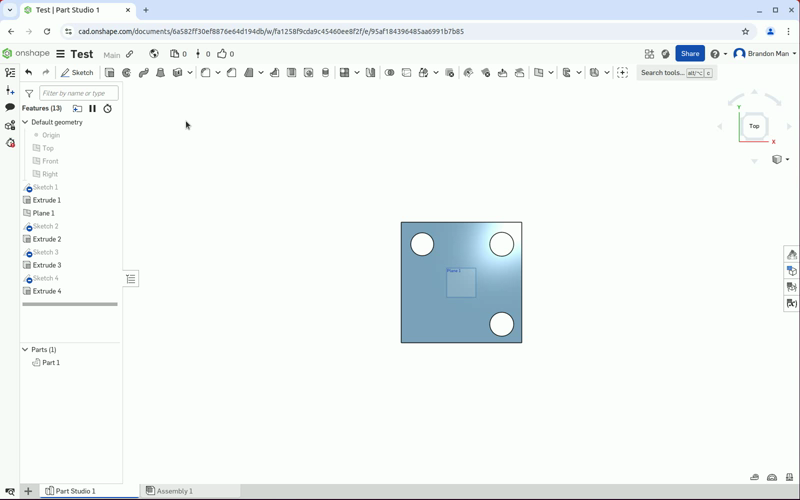
key(shift+h)
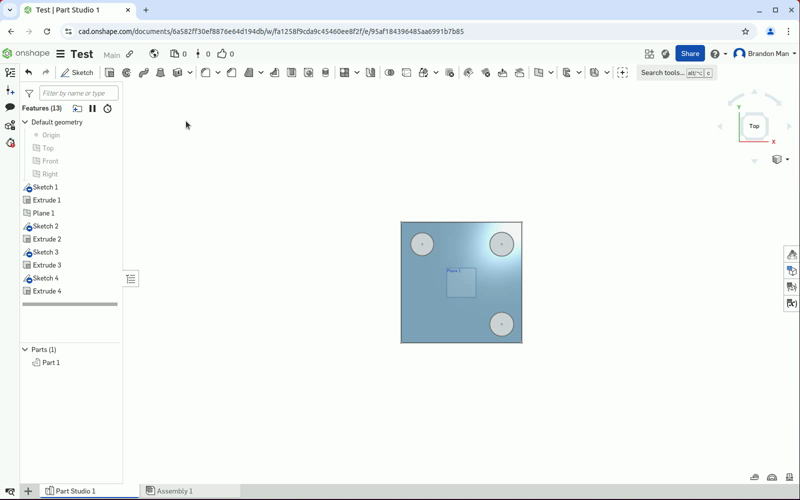
key(shift+h)
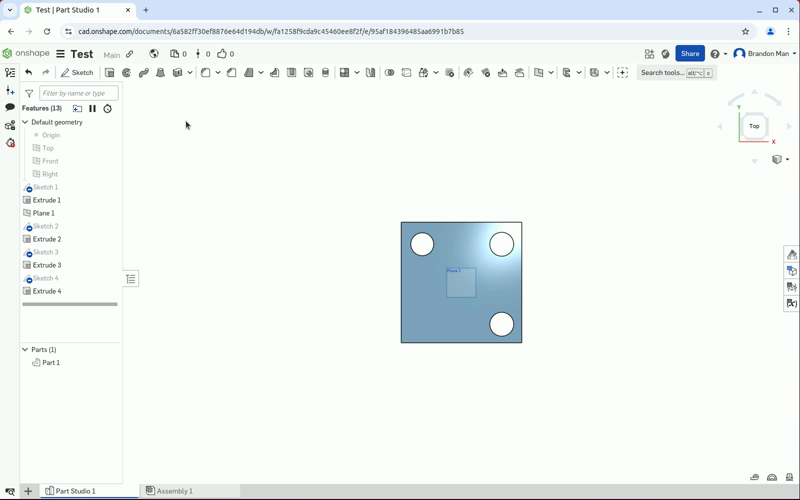
mouse_move(73, 189)
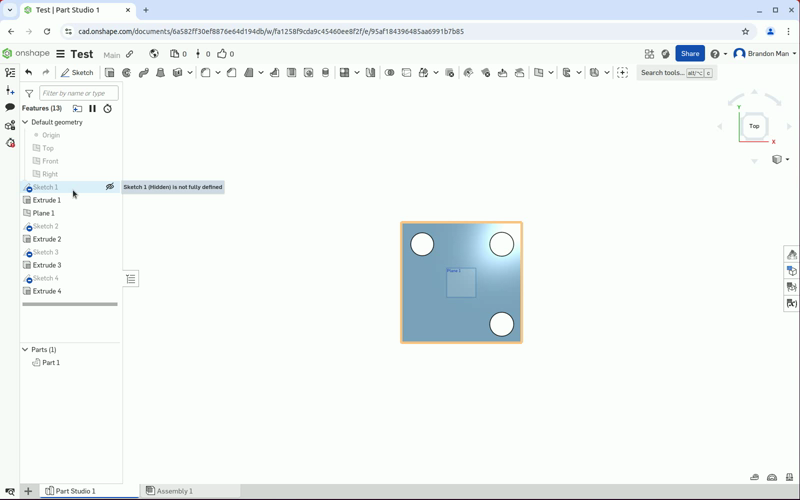
click(73, 189)
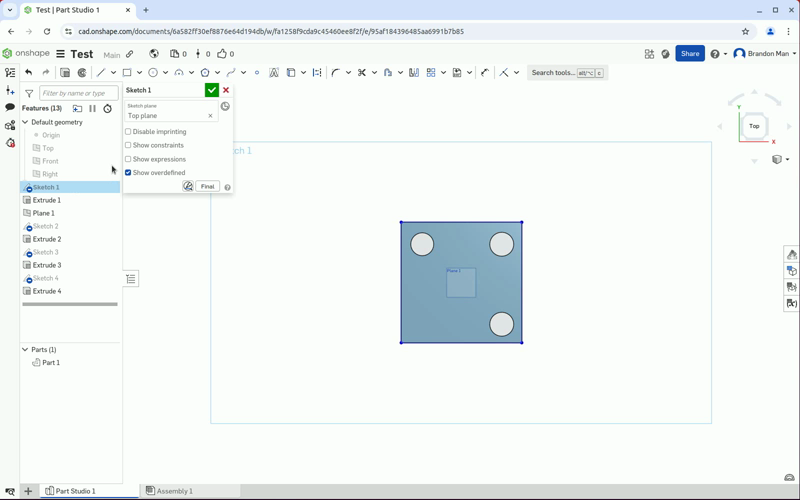
mouse_move(229, 92)
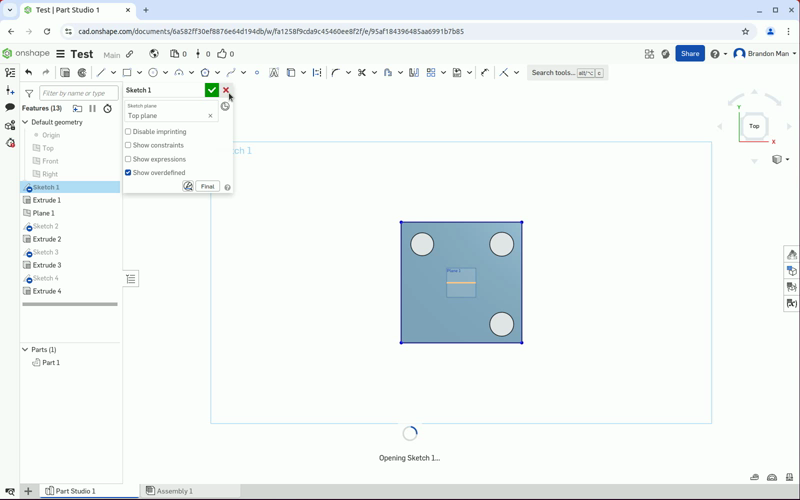
click(229, 92)
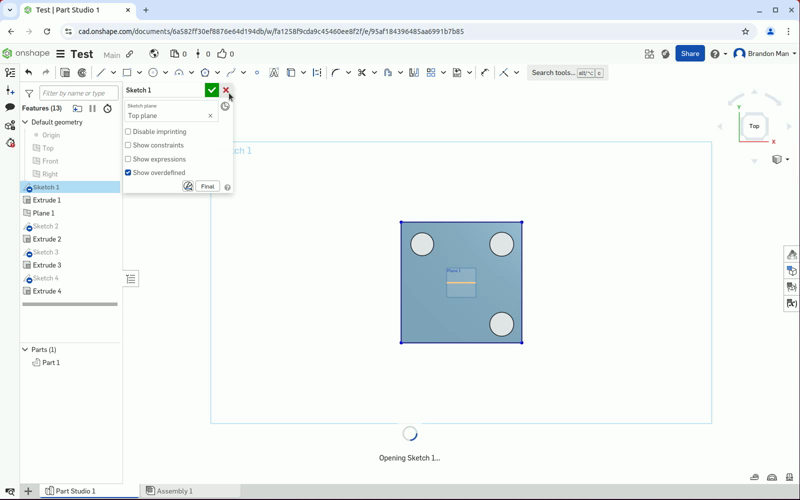
key(shift+s)
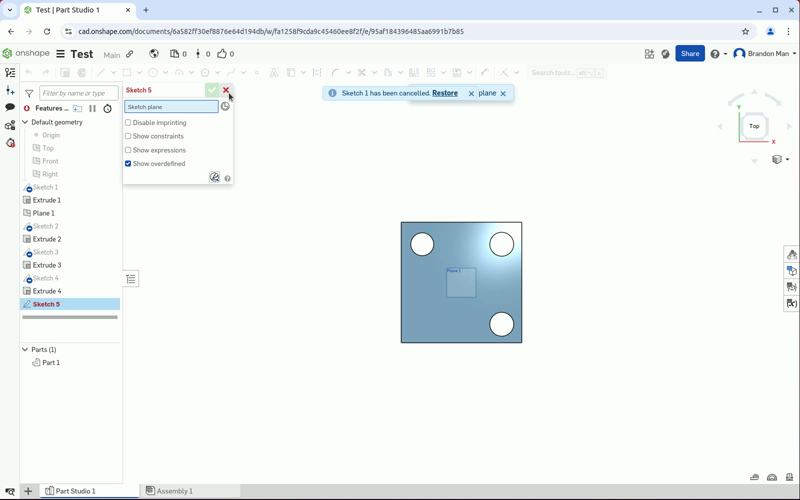
mouse_move(73, 215)
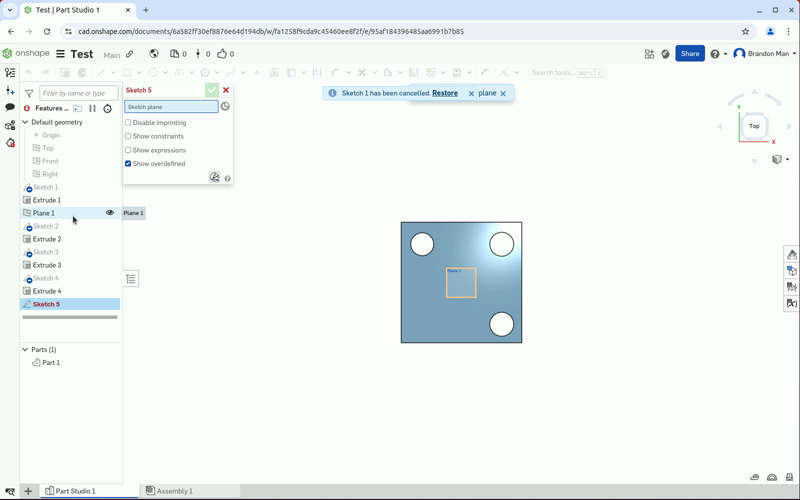
click(73, 215)
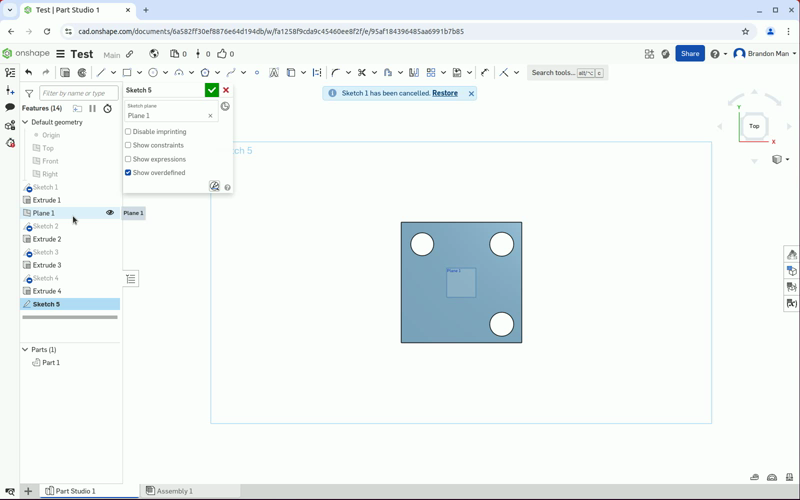
mouse_move(73, 352)
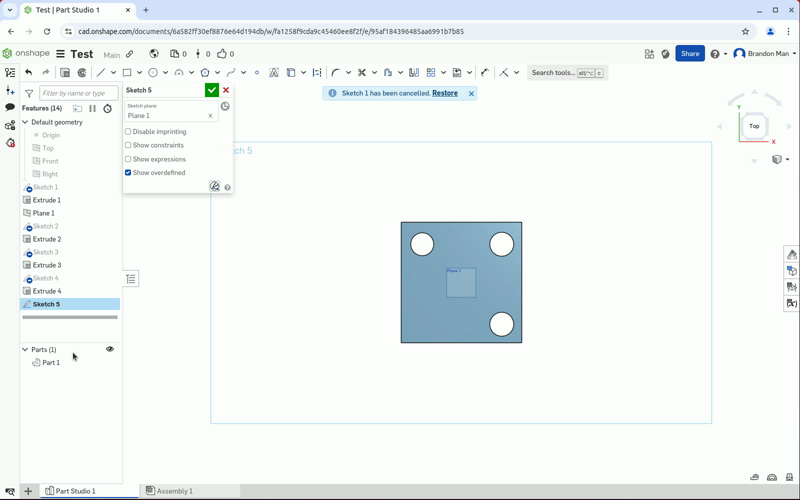
key(y)
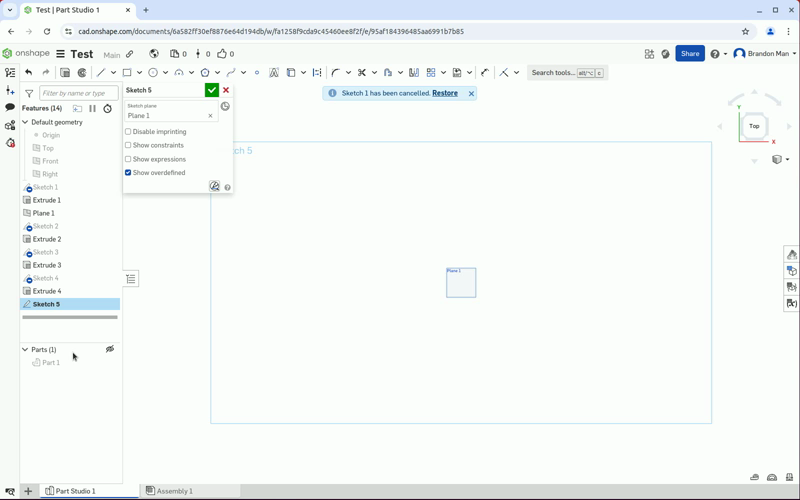
key(c)
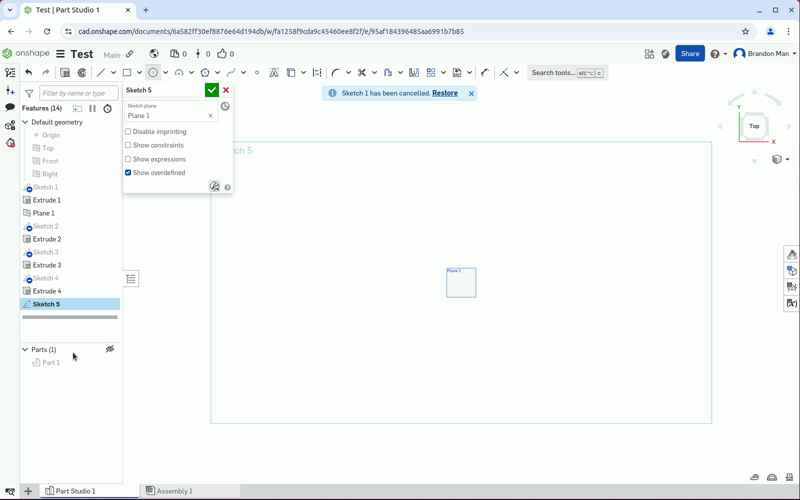
key_down(shift)
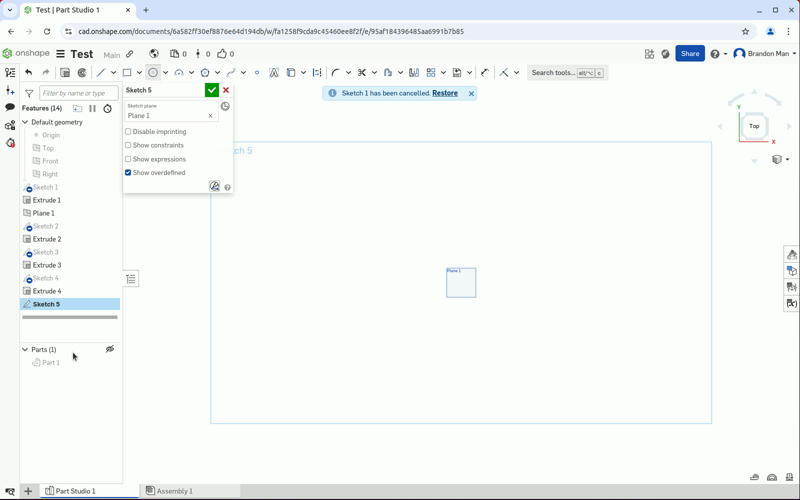
mouse_move(422, 324)
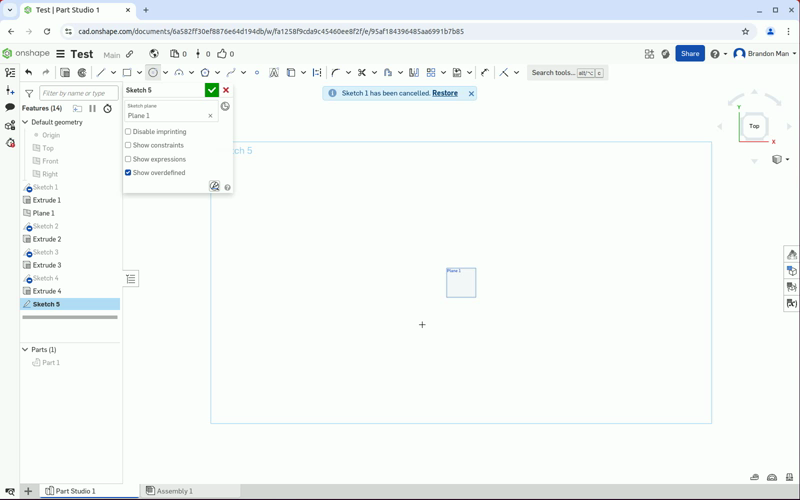
click(422, 324)
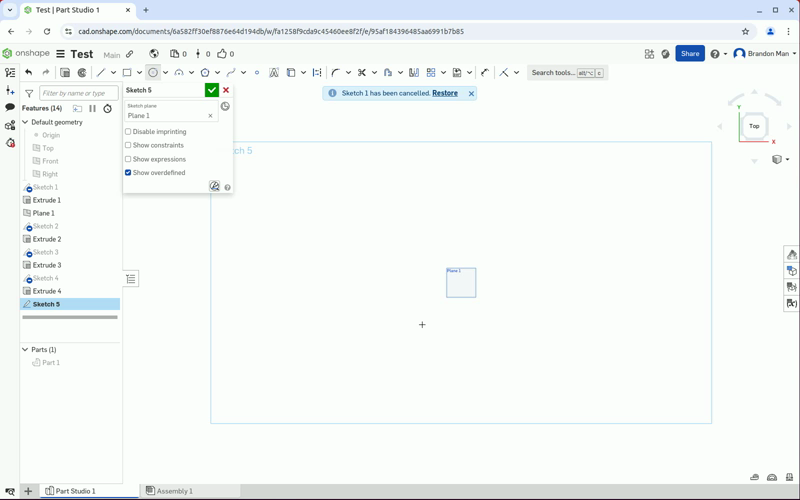
key_up(shift)
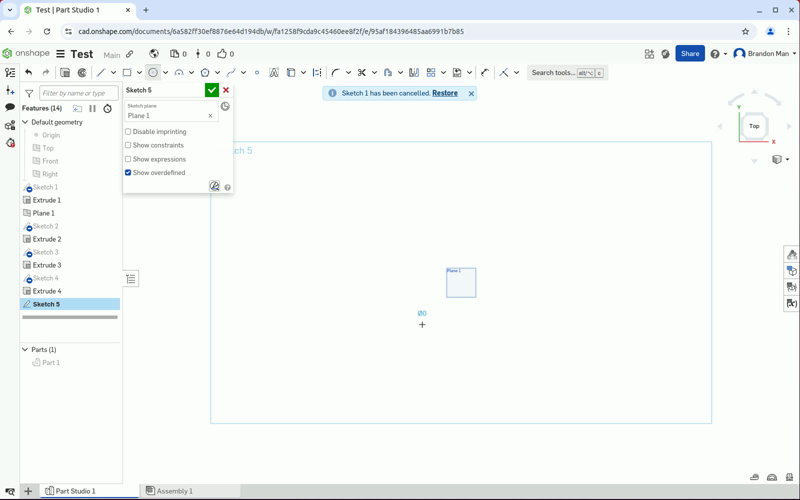
mouse_move(433, 324)
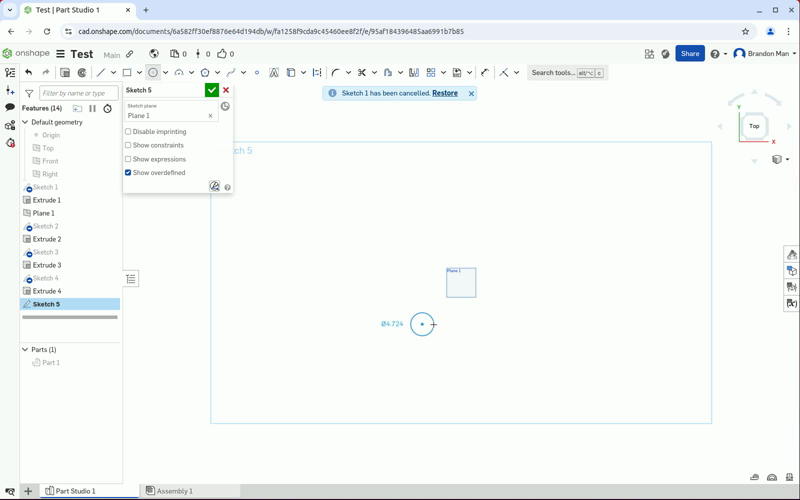
click(433, 324)
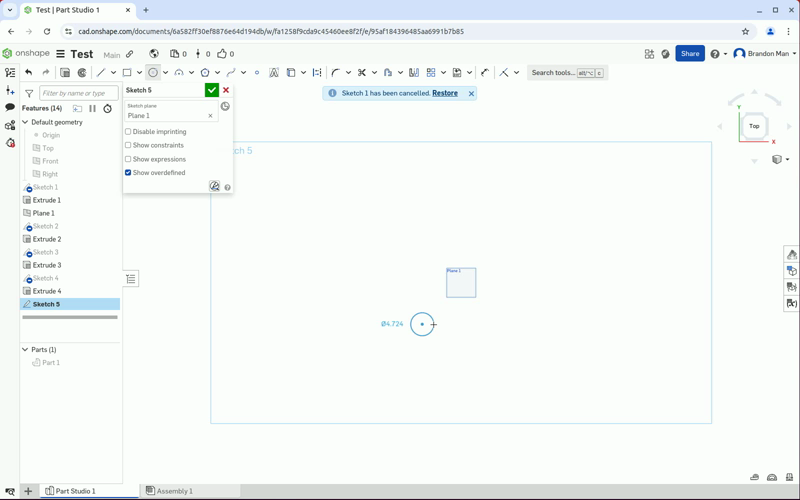
key(esc)
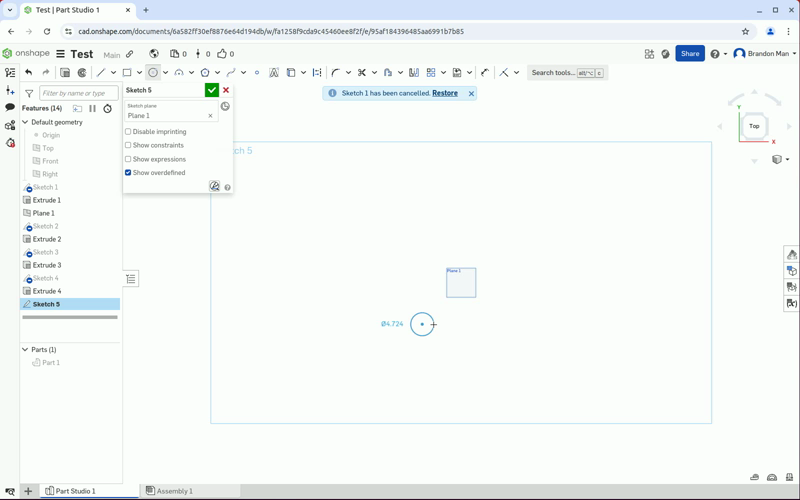
mouse_move(425, 332)
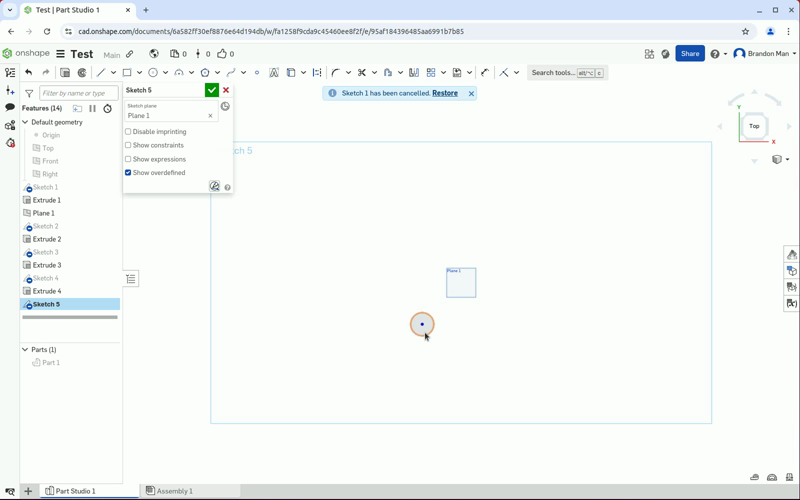
scroll(6)
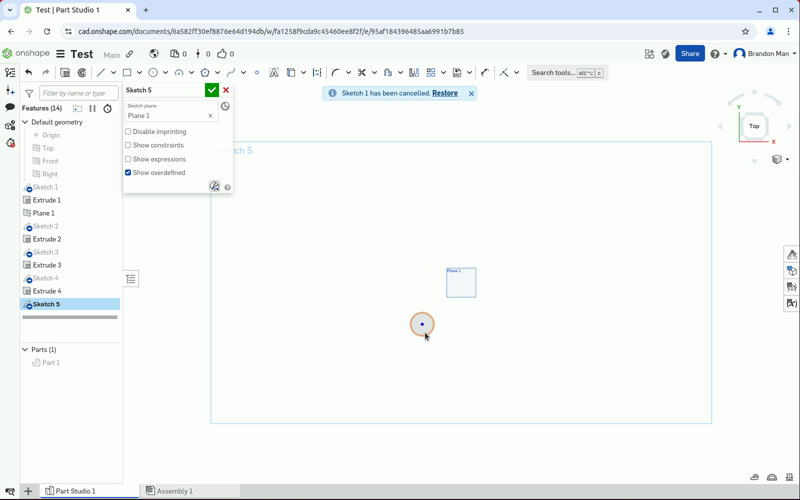
scroll(6)
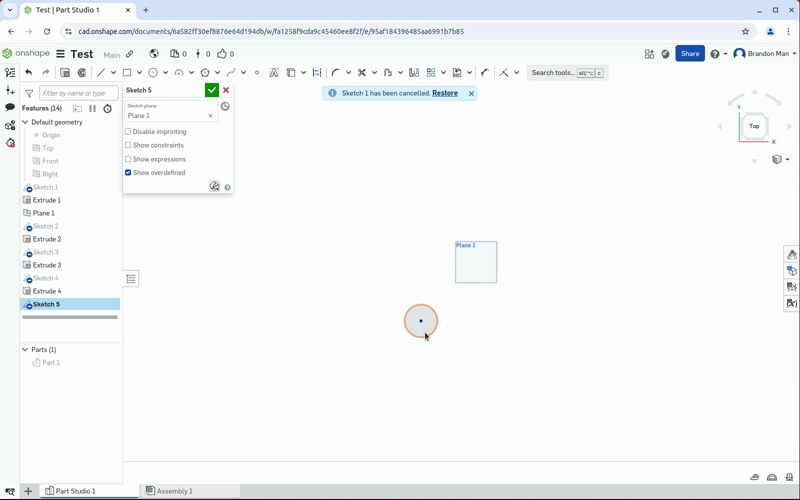
scroll(6)
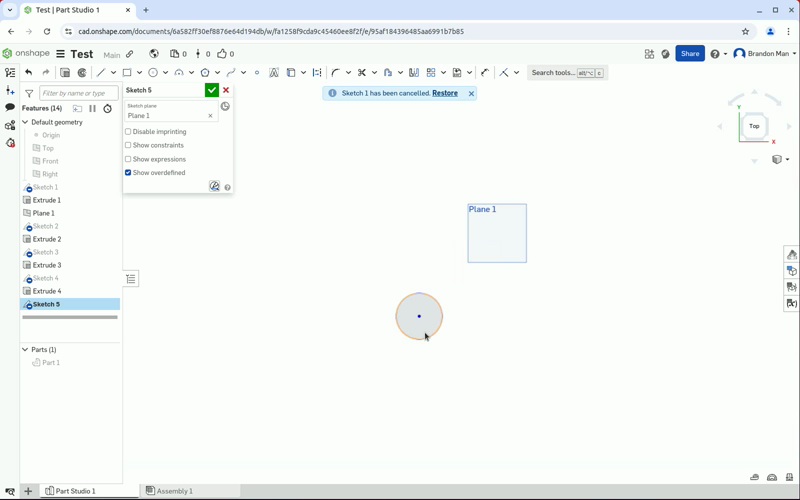
scroll(6)
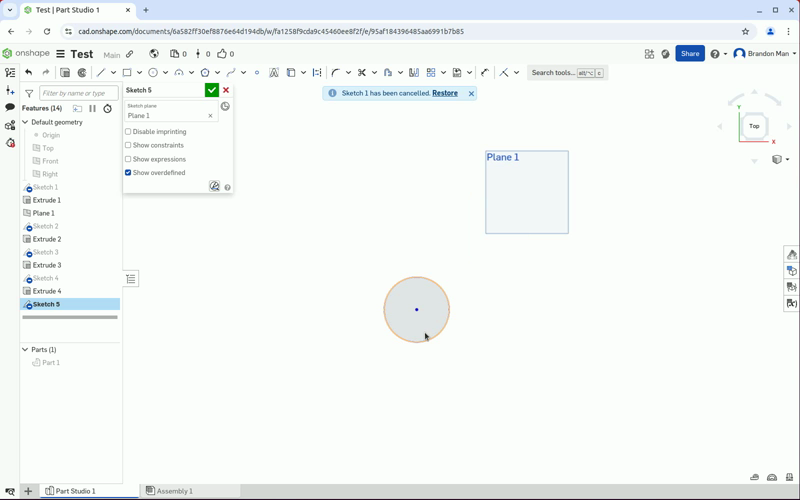
scroll(6)
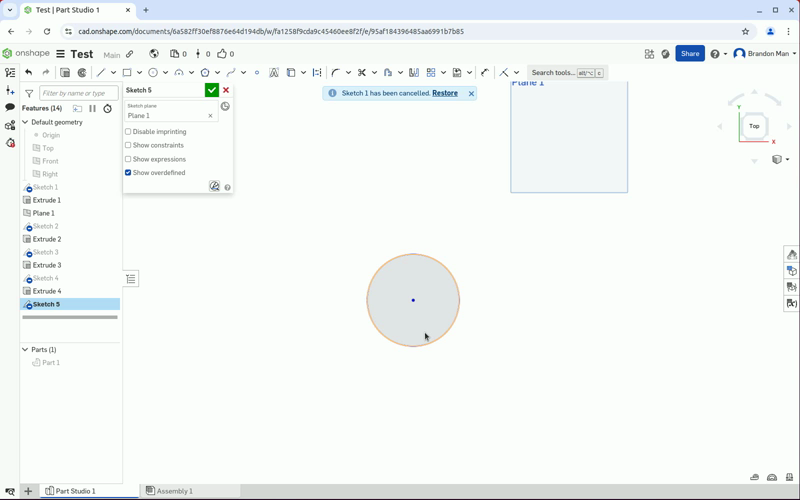
scroll(6)
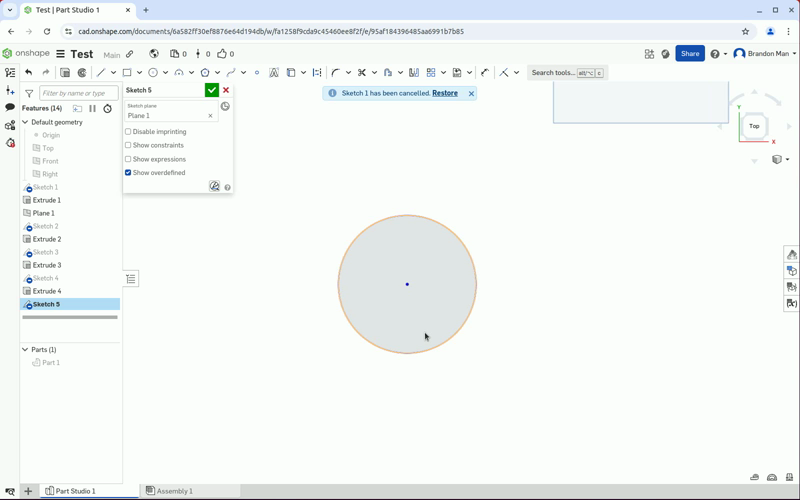
scroll(6)
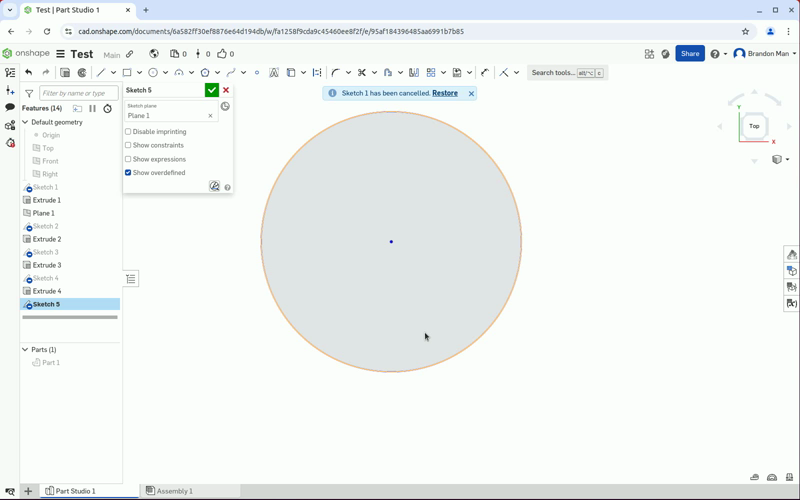
click(425, 332)
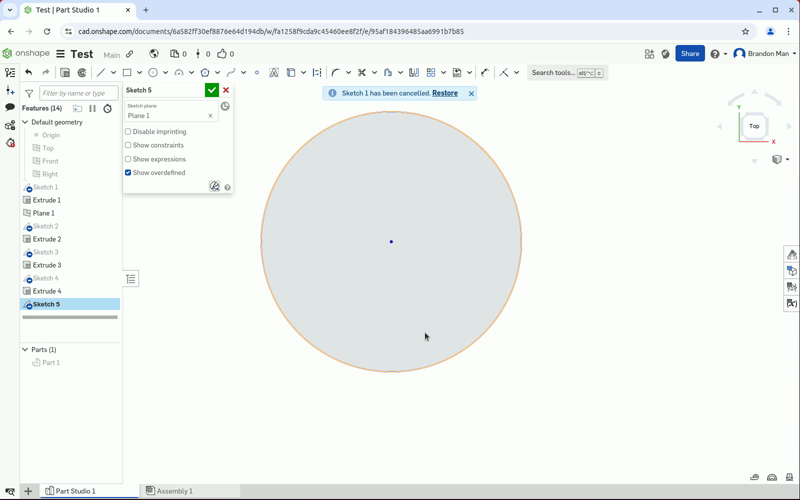
scroll(-6)
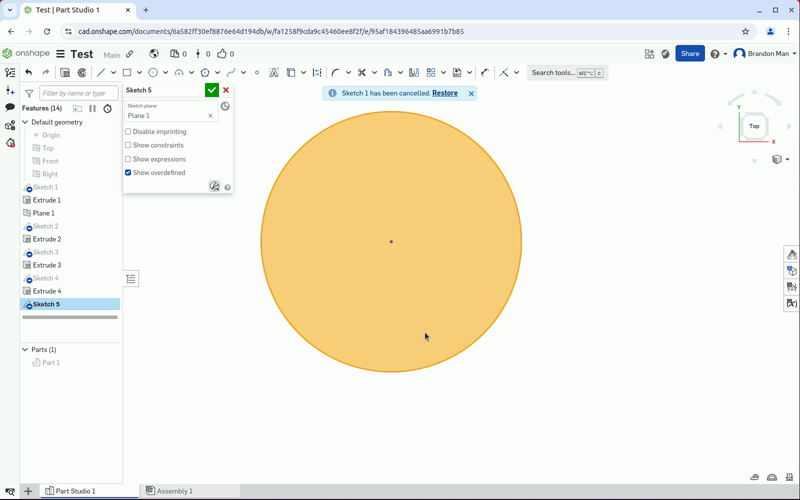
scroll(-6)
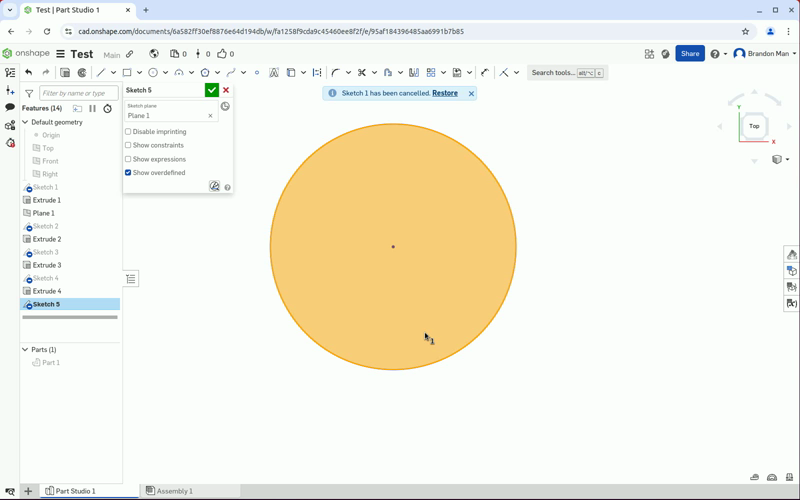
scroll(-6)
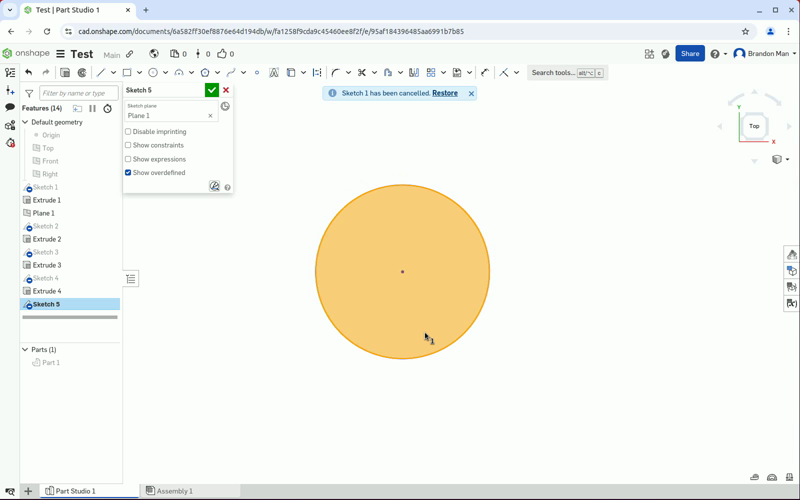
scroll(-6)
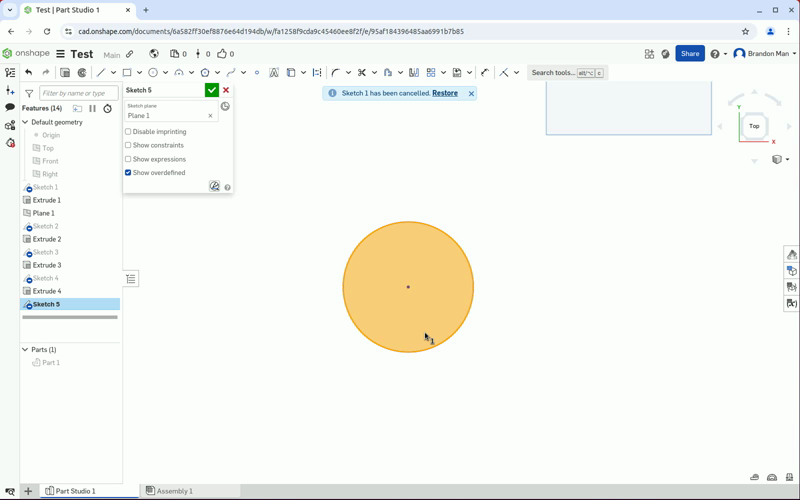
scroll(-6)
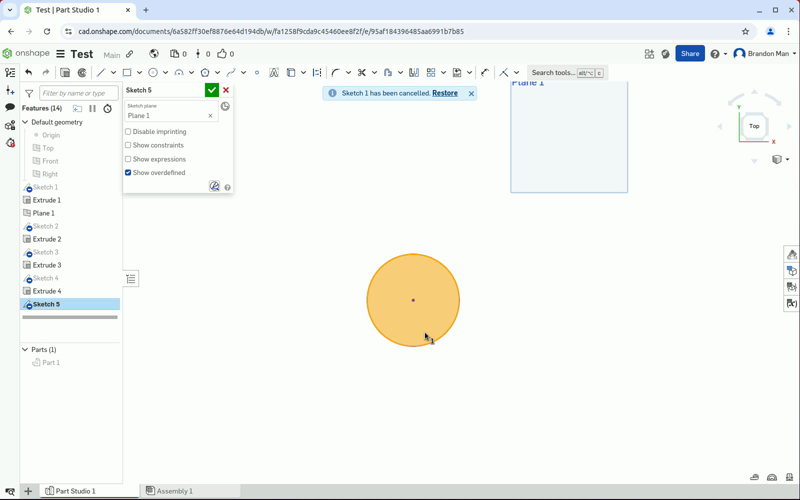
scroll(-6)
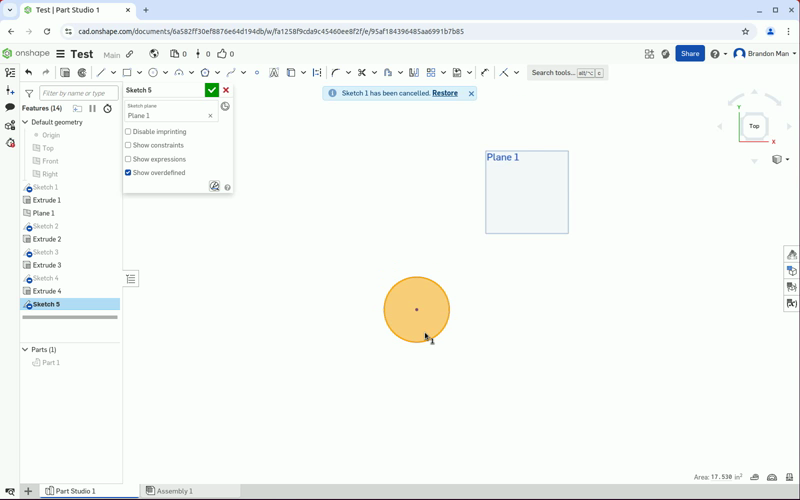
scroll(-6)
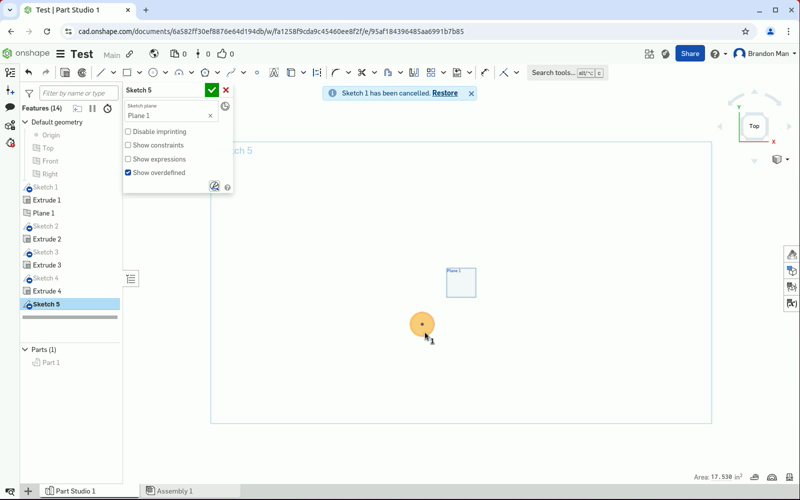
mouse_move(73, 352)
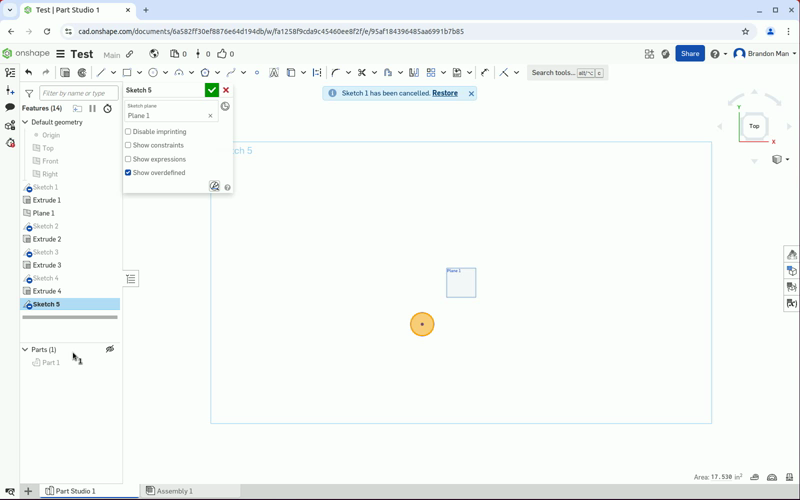
key(shift+y)
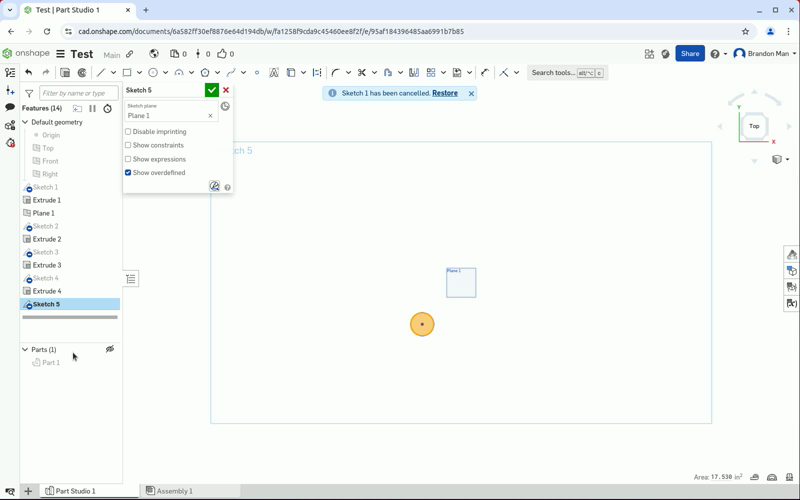
key(shift+e)
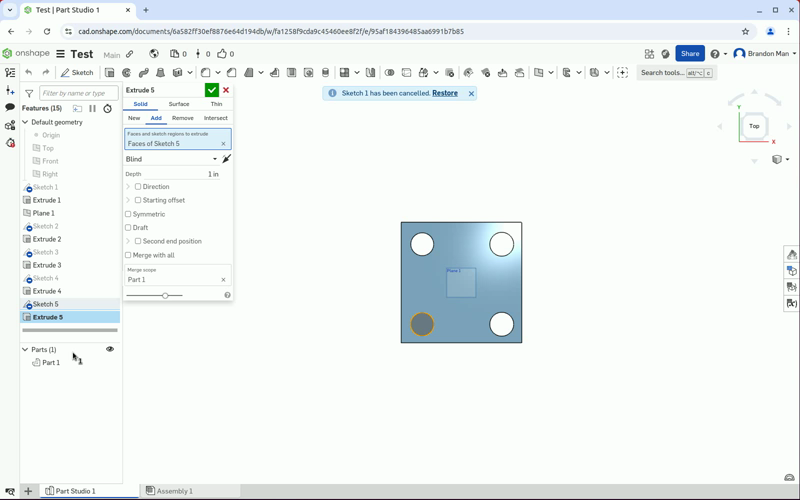
mouse_move(143, 106)
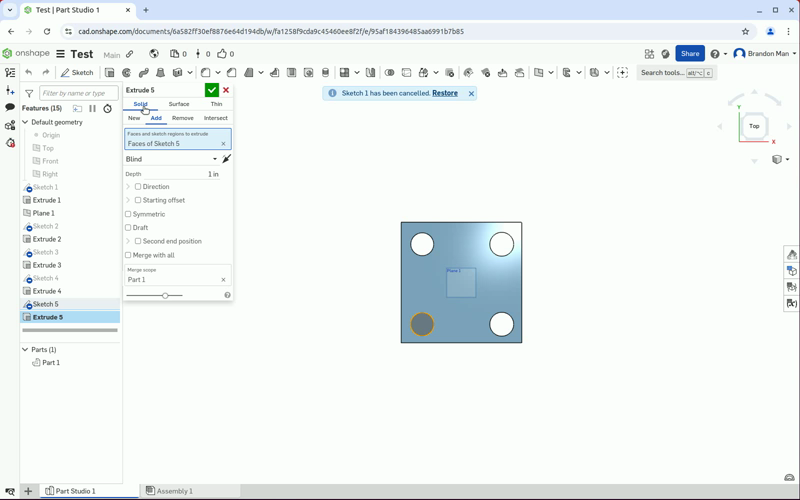
click(143, 106)
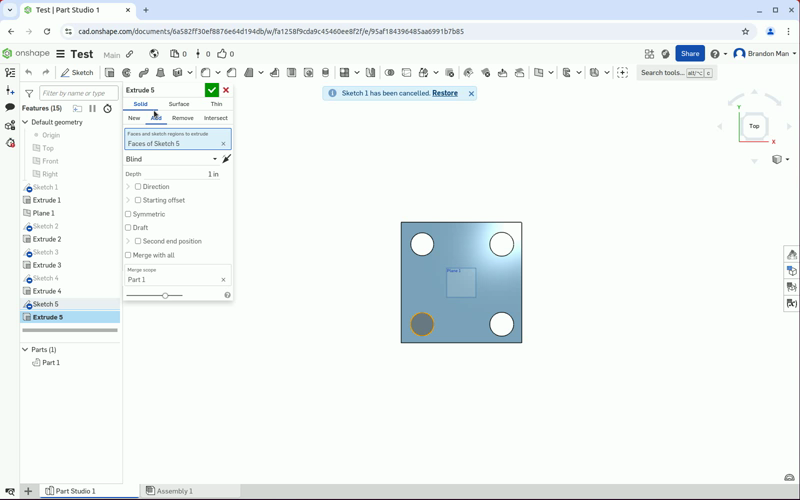
mouse_move(186, 120)
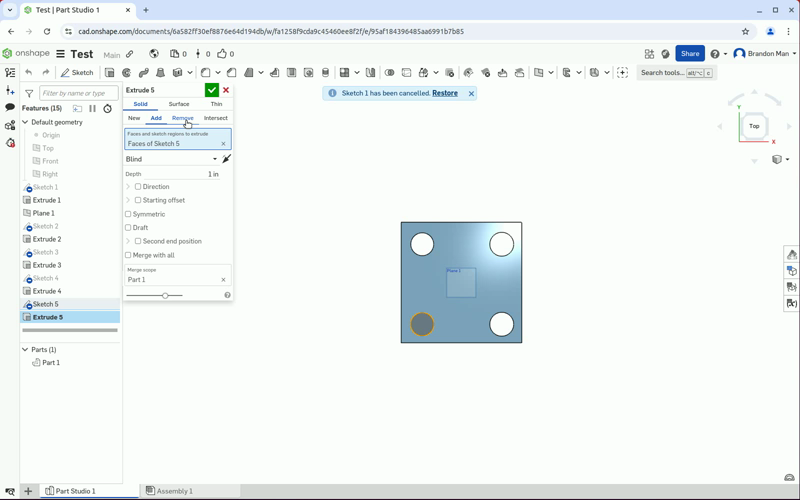
click(186, 120)
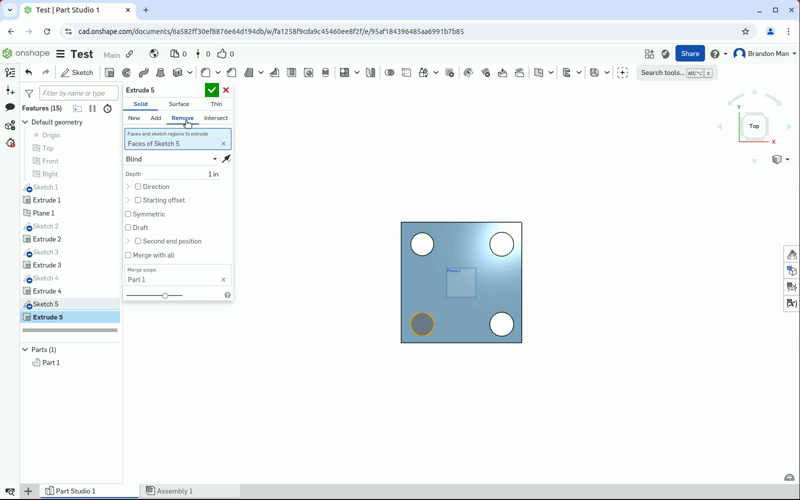
key(tab, 4)
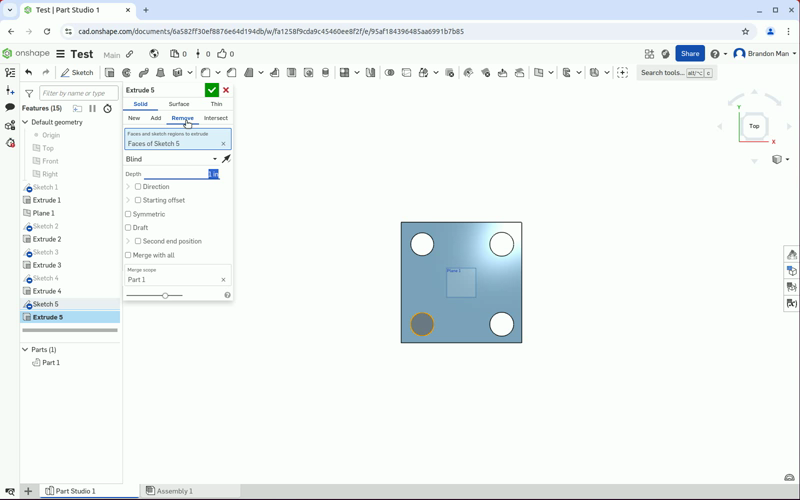
text(26.478)
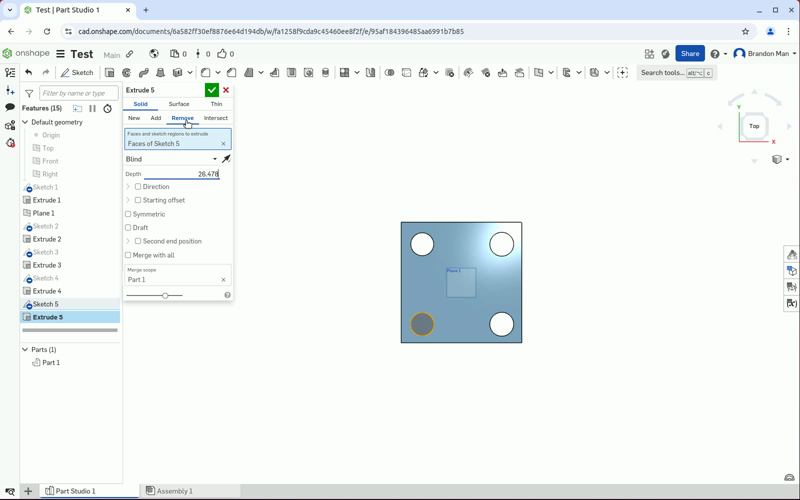
key(tab, 6)
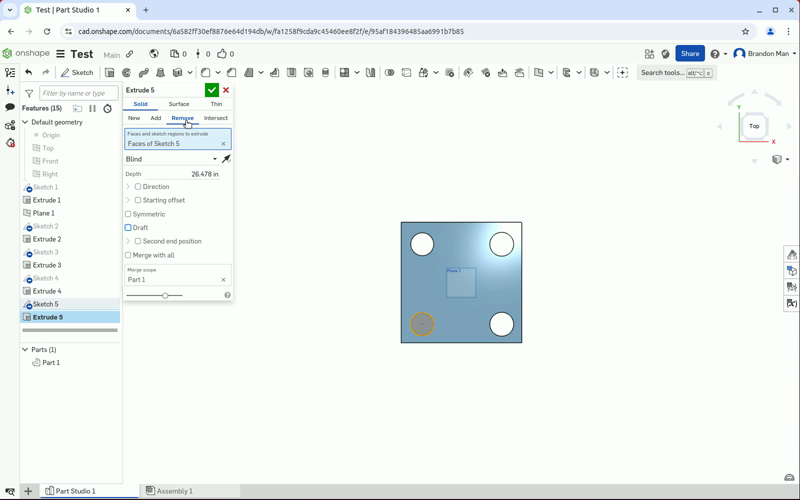
key(space)
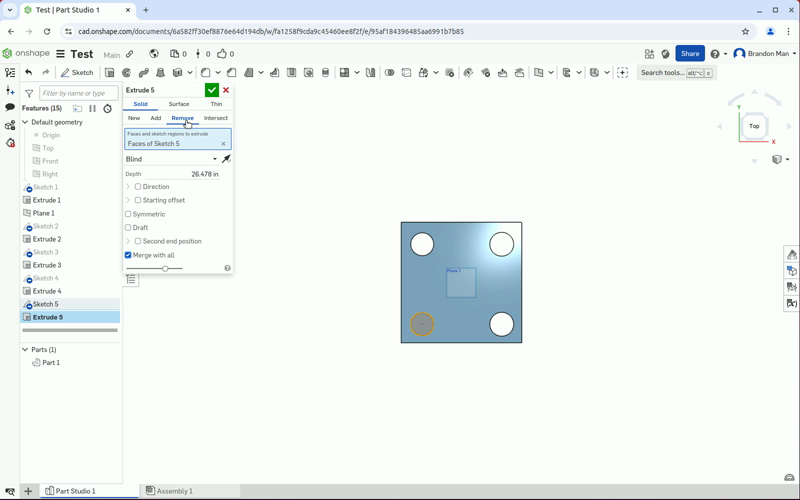
key(enter)
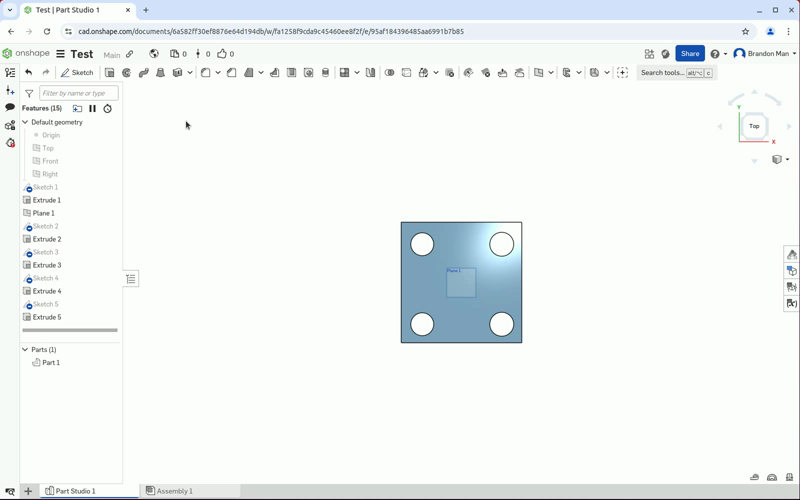
key(shift+h)
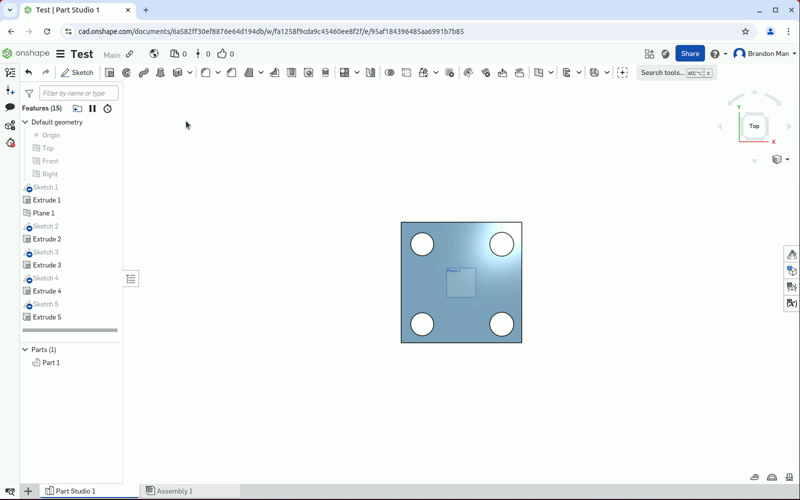
key(shift+h)
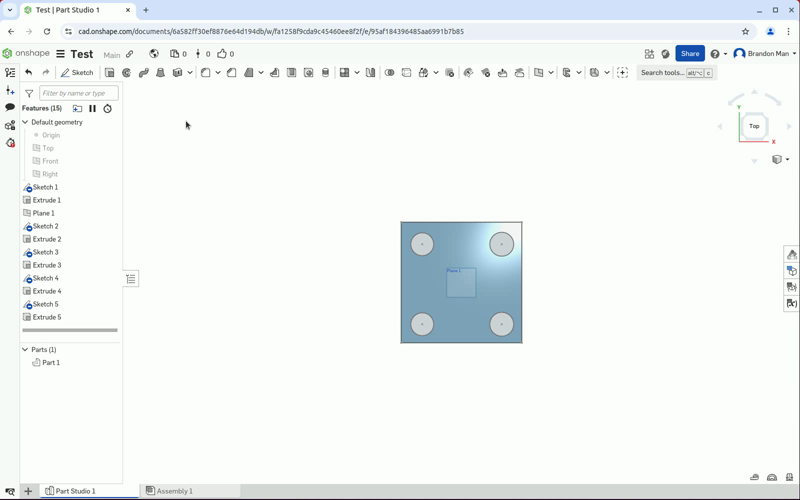
key(shift+7)
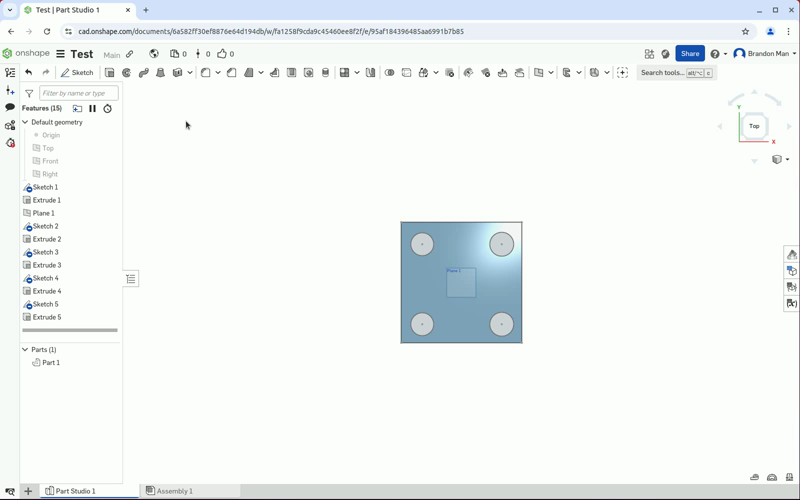
key(up, 3)
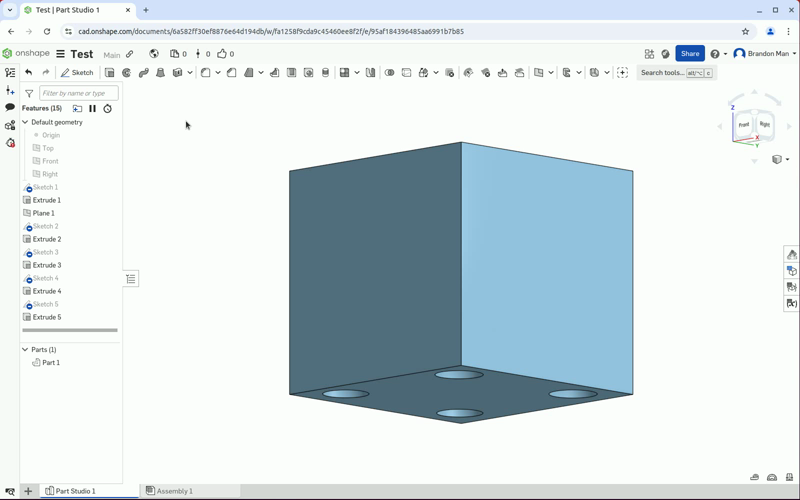
key(left, 3)
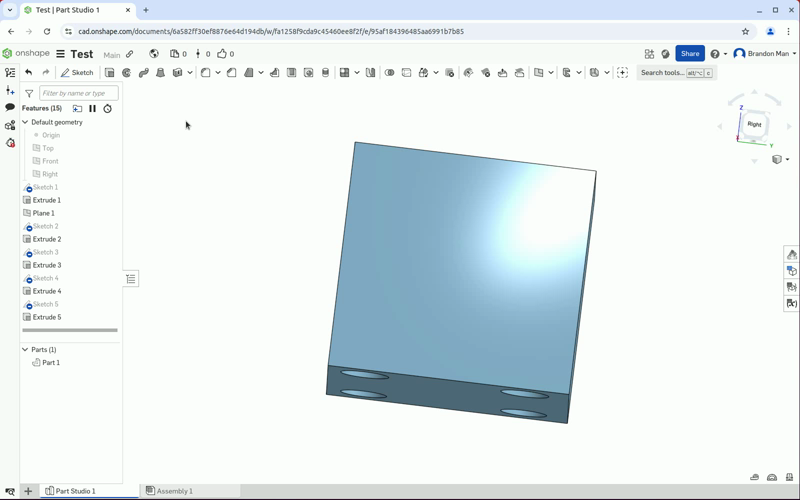
key(right, 3)
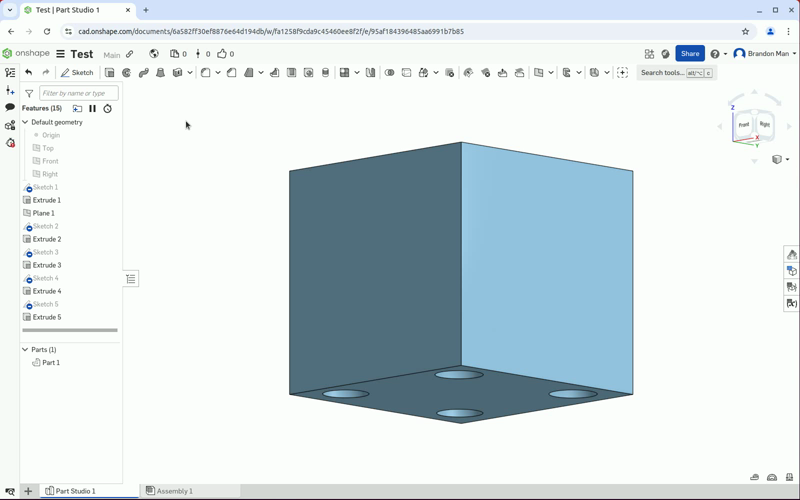
key(down, 3)
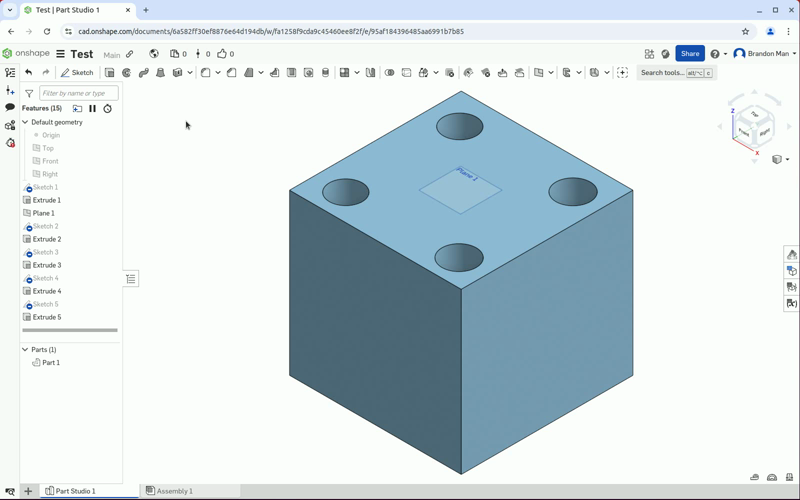
mouse_move(73, 189)
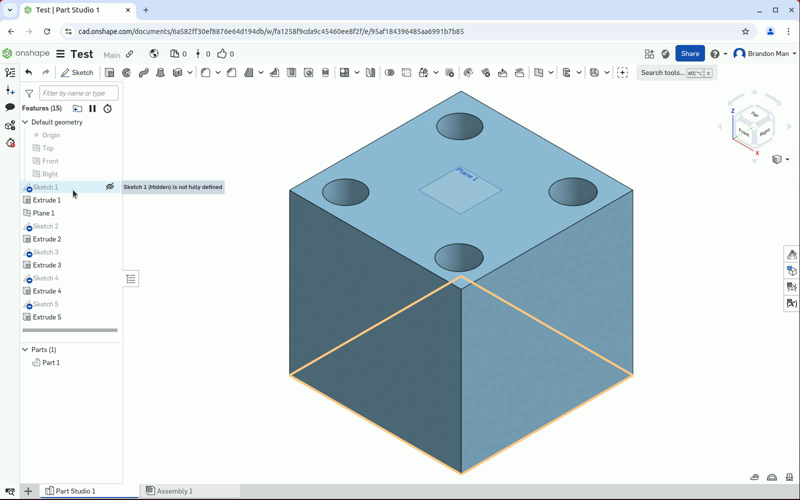
click(73, 189)